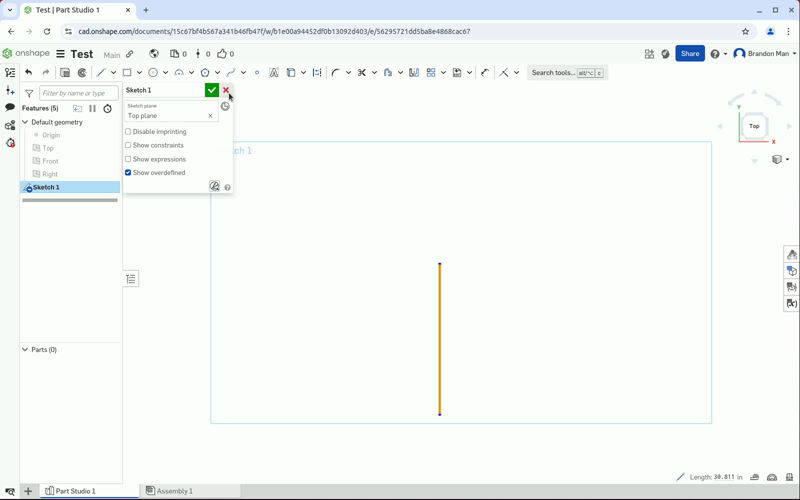
key(shift+h)
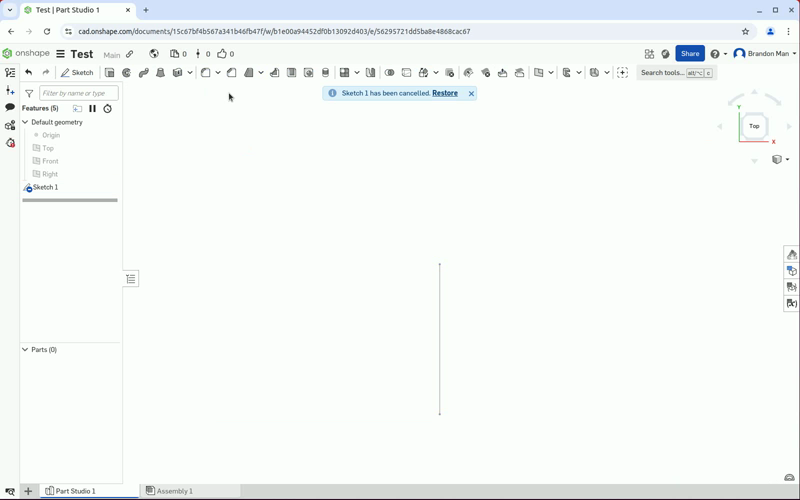
key(shift+s)
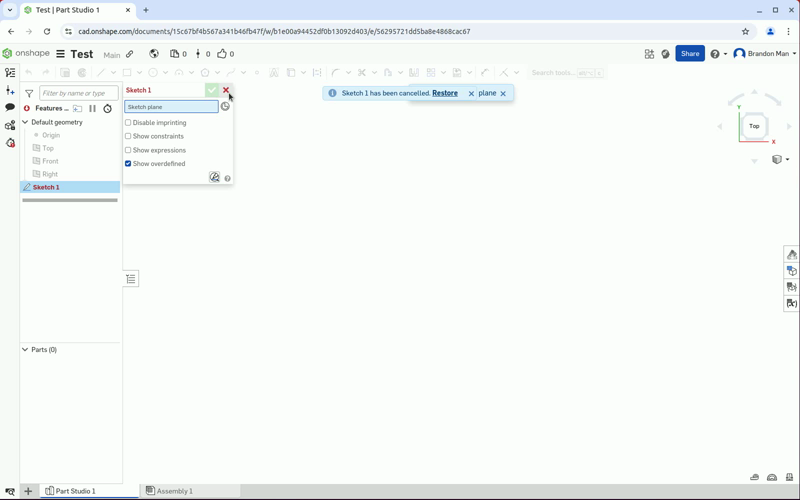
mouse_move(73, 150)
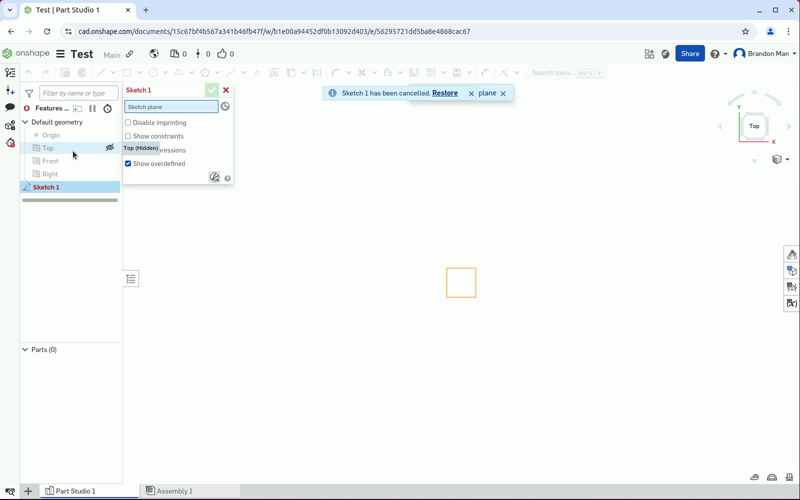
click(73, 150)
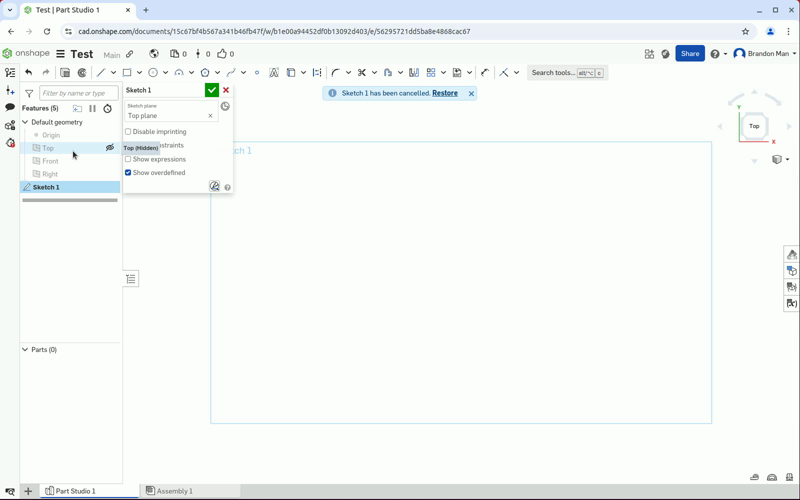
mouse_move(73, 352)
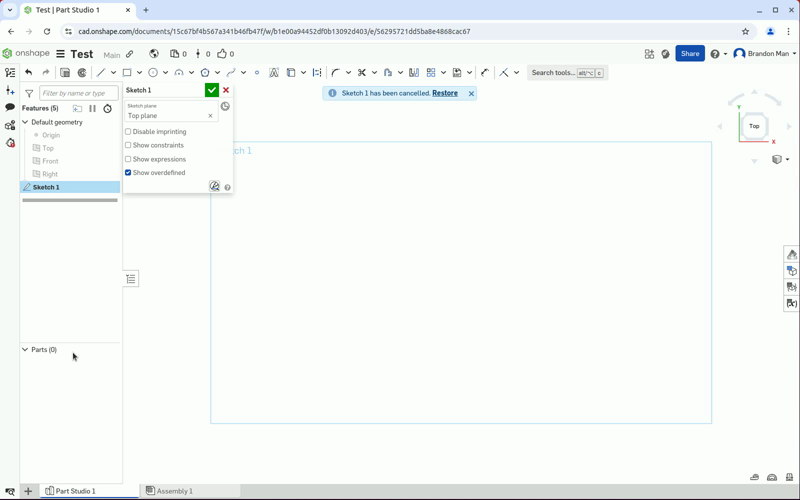
key(y)
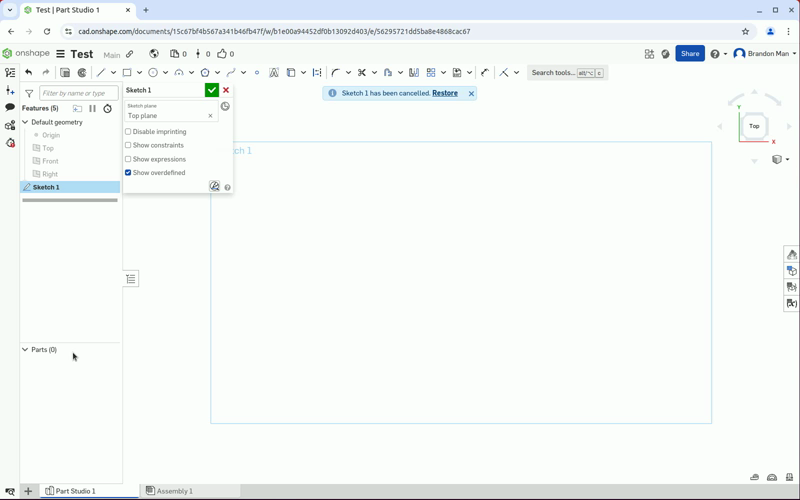
key(c)
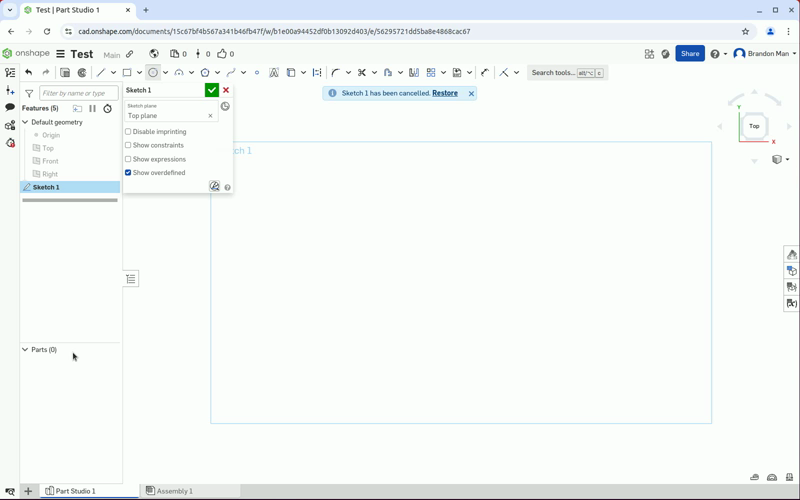
key_down(shift)
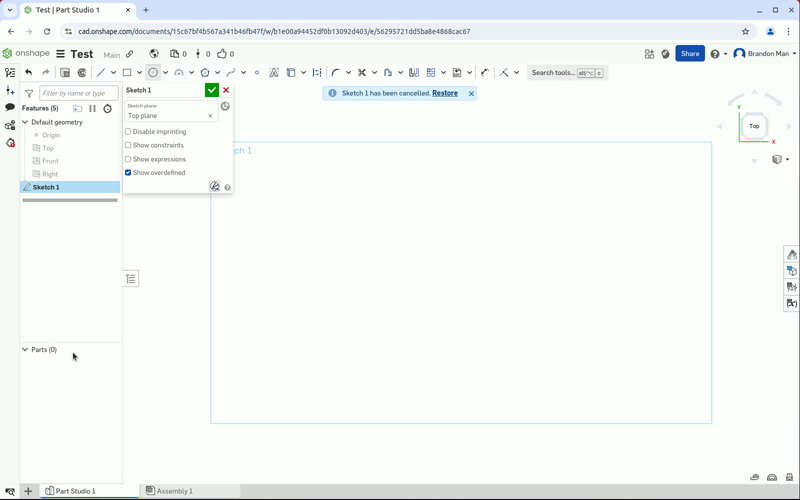
mouse_move(461, 282)
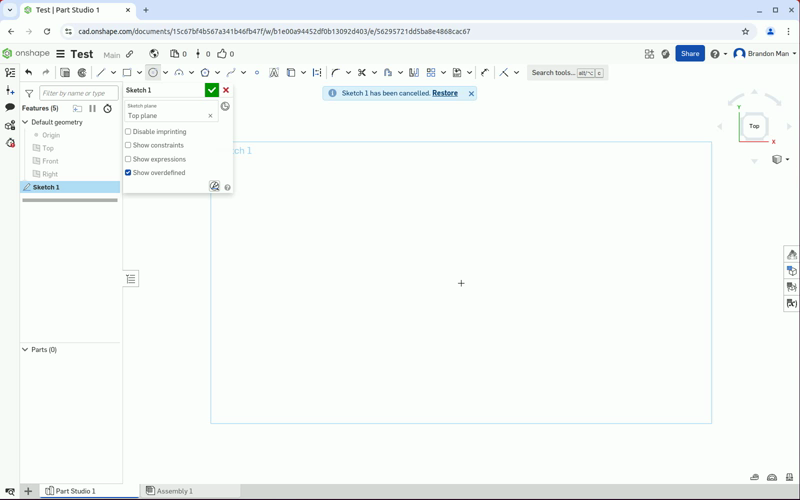
click(461, 282)
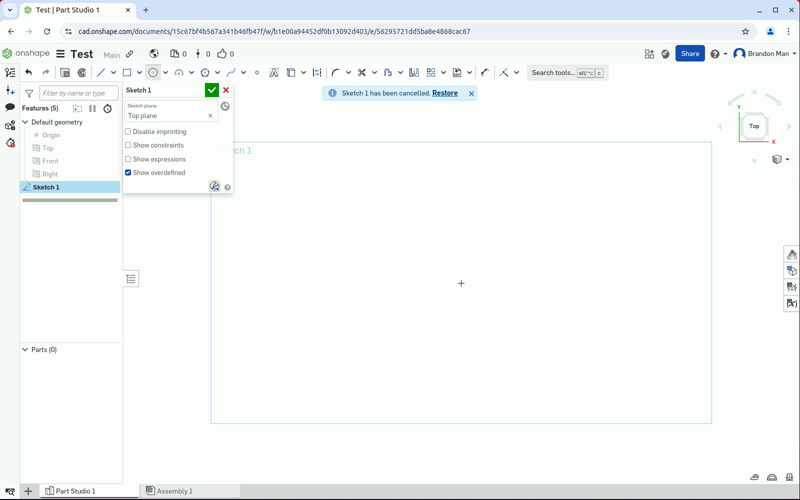
key_up(shift)
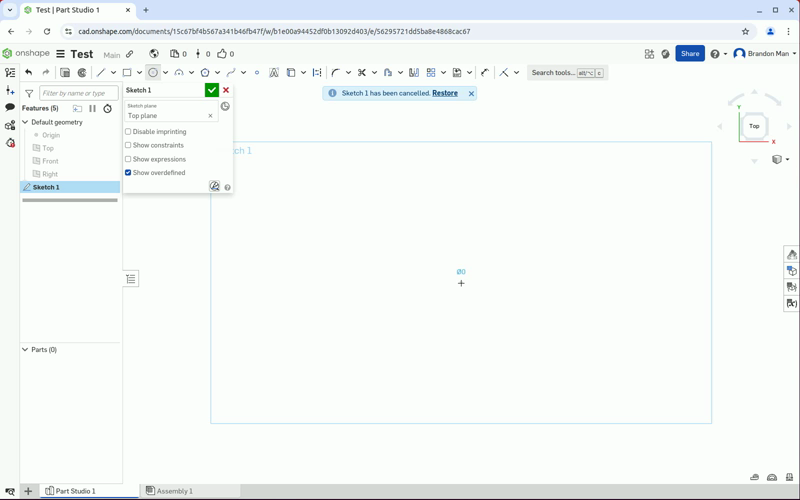
mouse_move(574, 282)
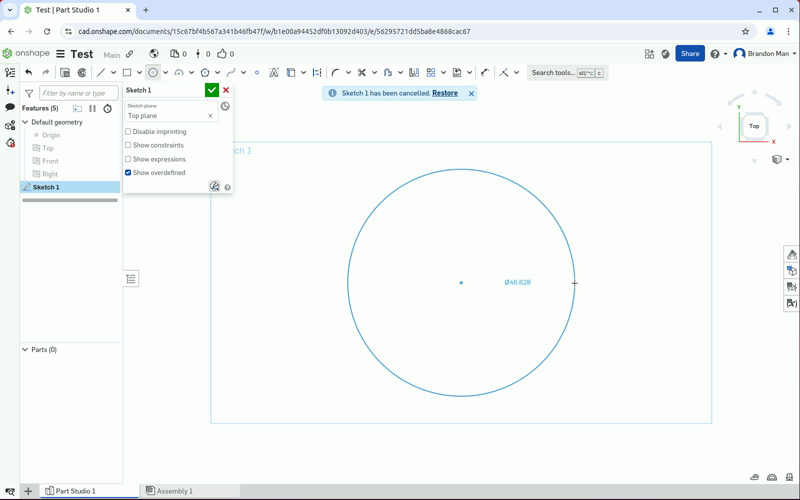
click(574, 282)
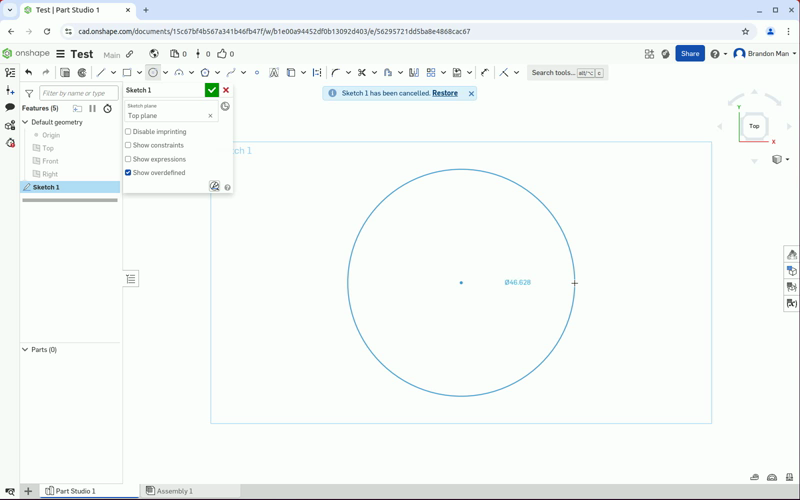
key(esc)
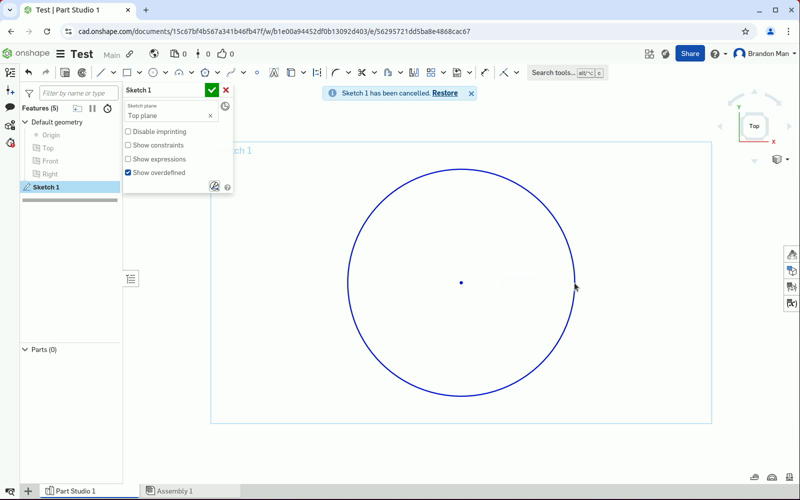
key(c)
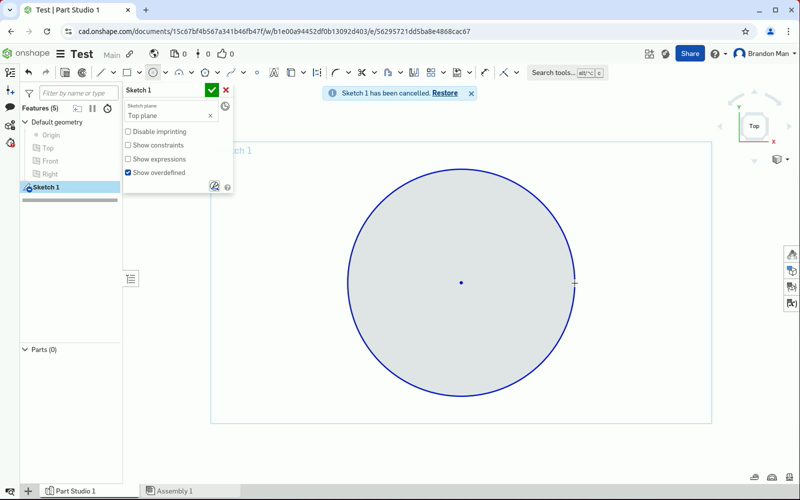
key_down(shift)
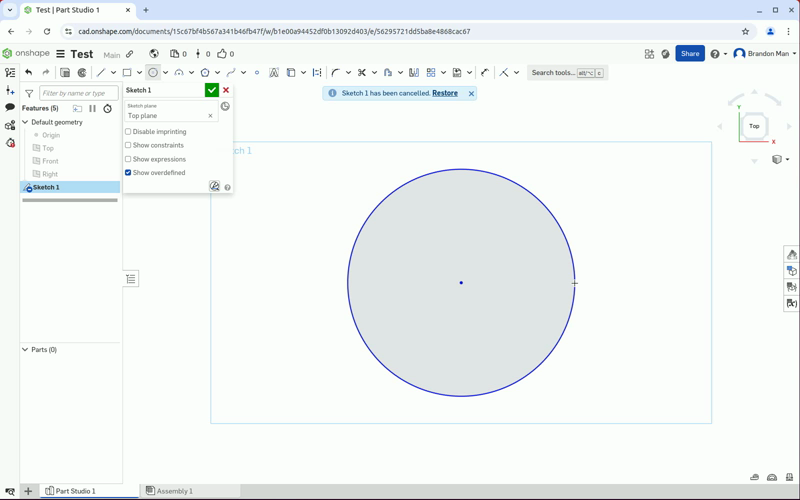
mouse_move(461, 282)
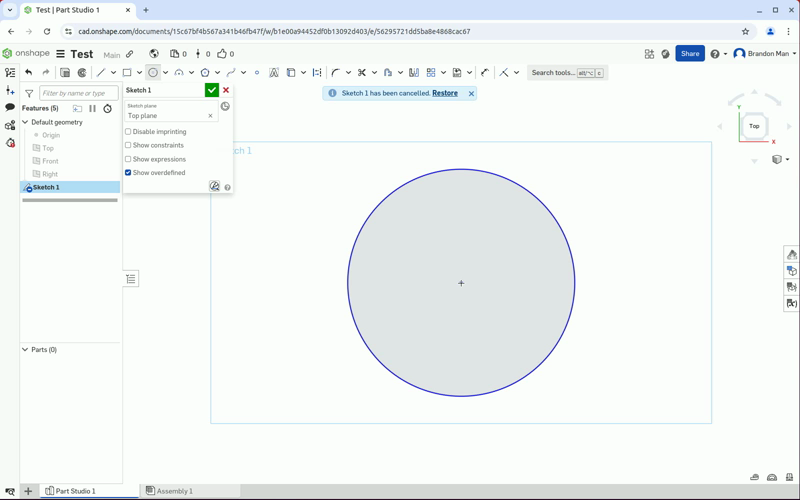
click(461, 282)
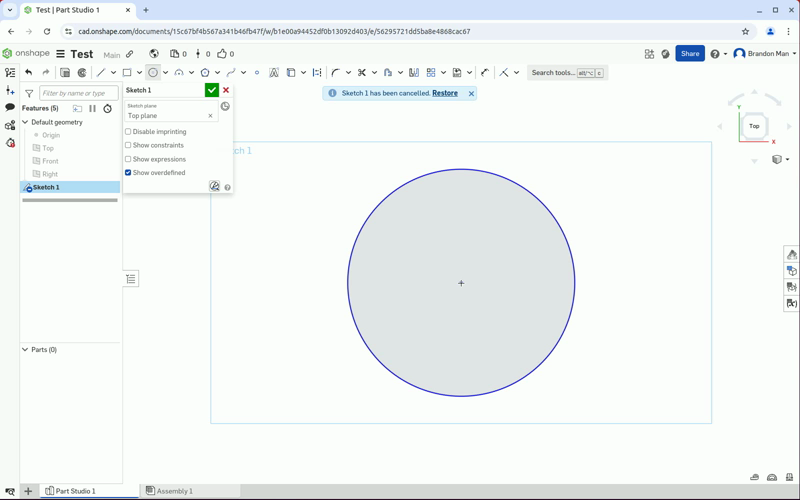
key_up(shift)
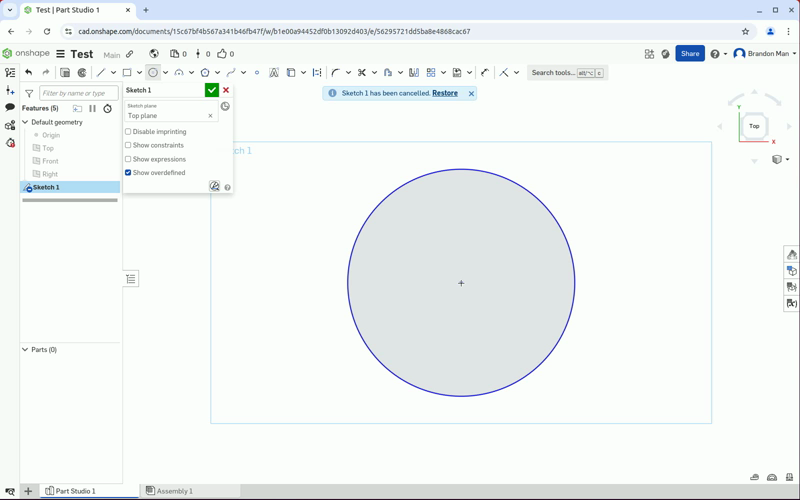
mouse_move(529, 282)
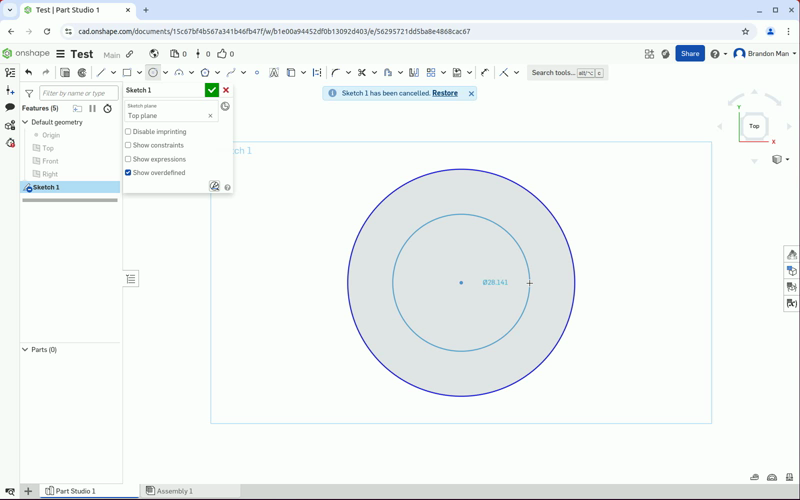
click(529, 282)
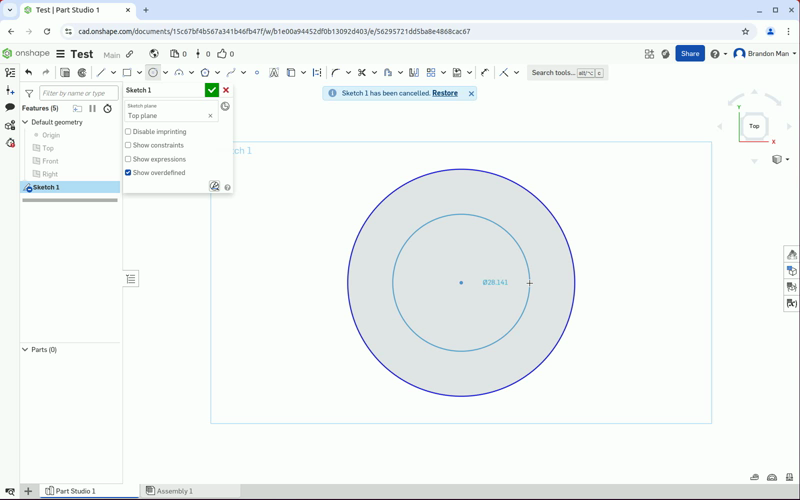
key(esc)
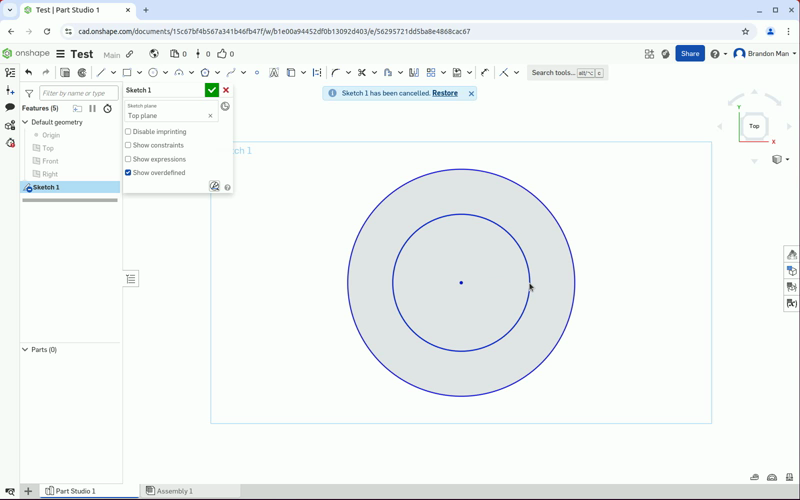
mouse_move(392, 217)
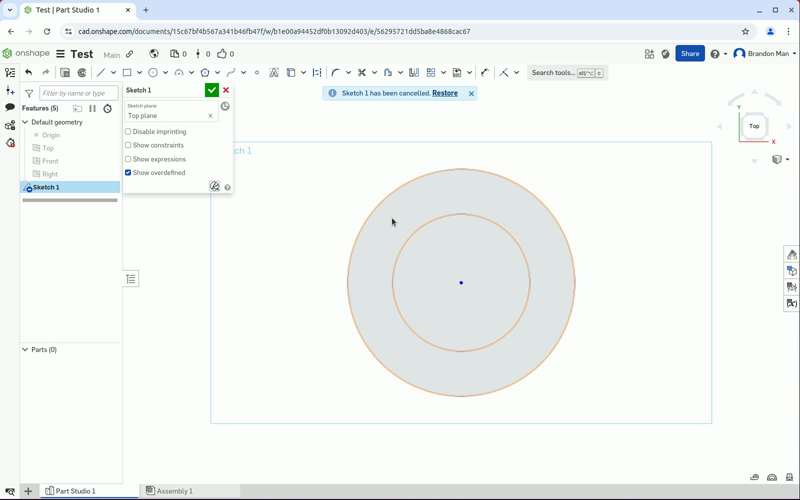
click(392, 217)
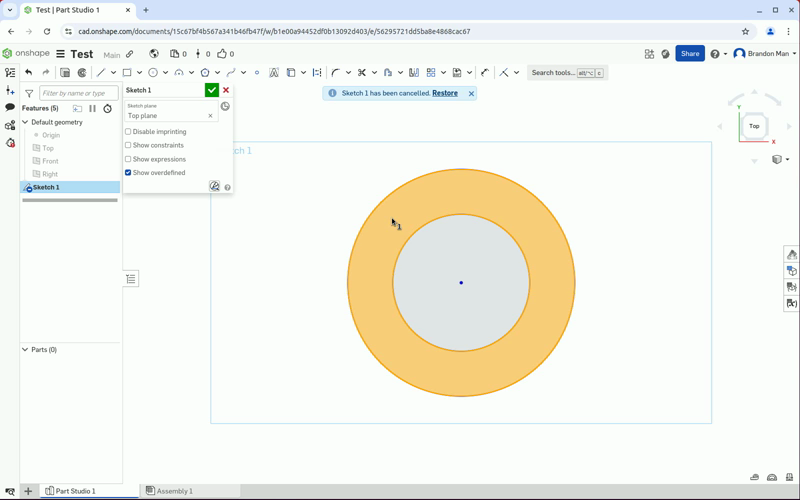
mouse_move(73, 352)
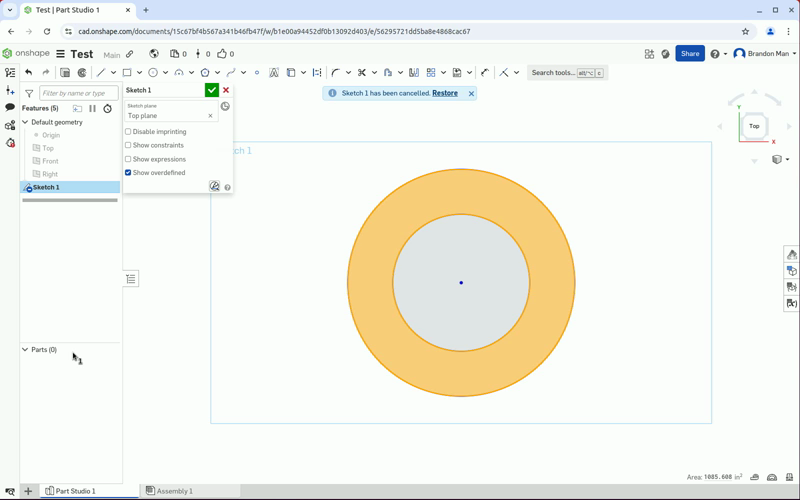
key(shift+y)
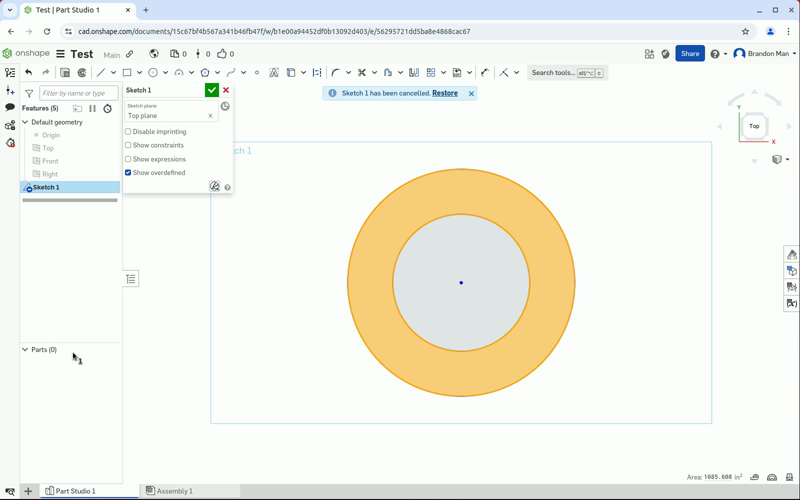
key(shift+e)
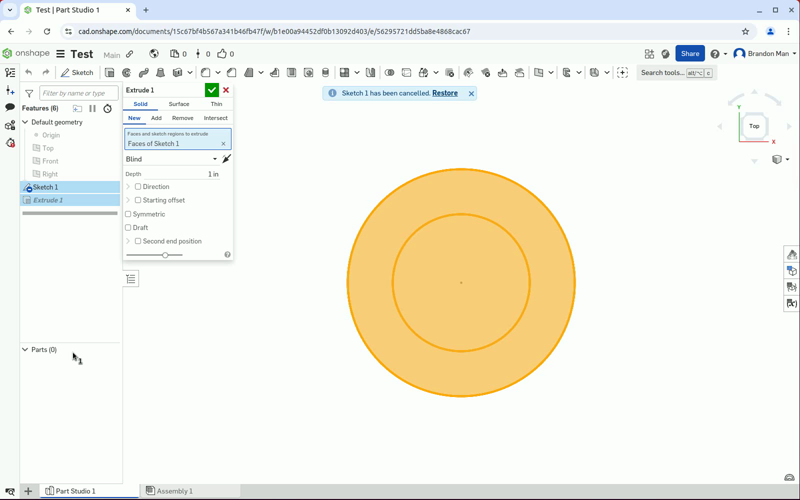
mouse_move(143, 106)
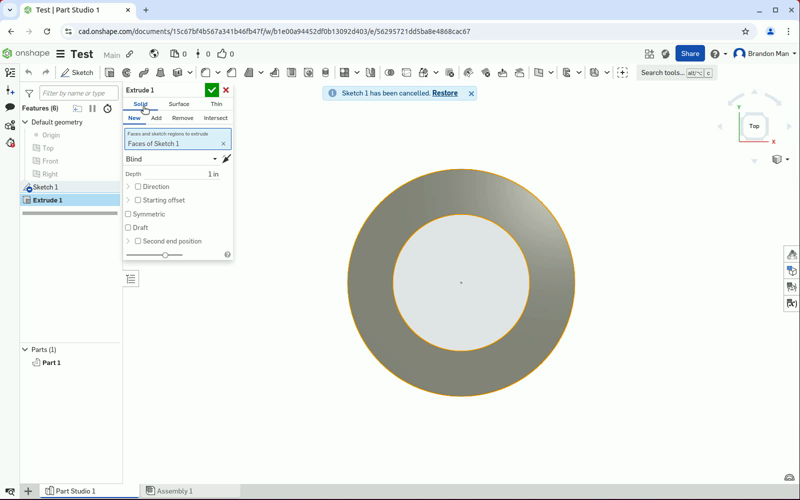
click(143, 106)
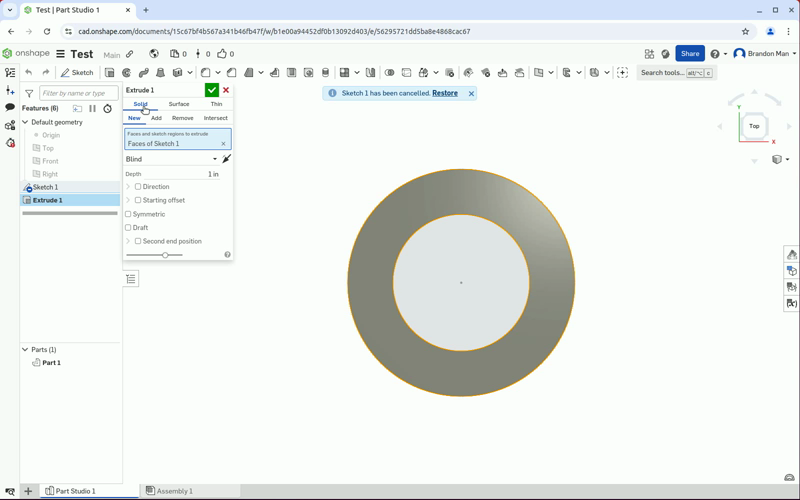
mouse_move(137, 120)
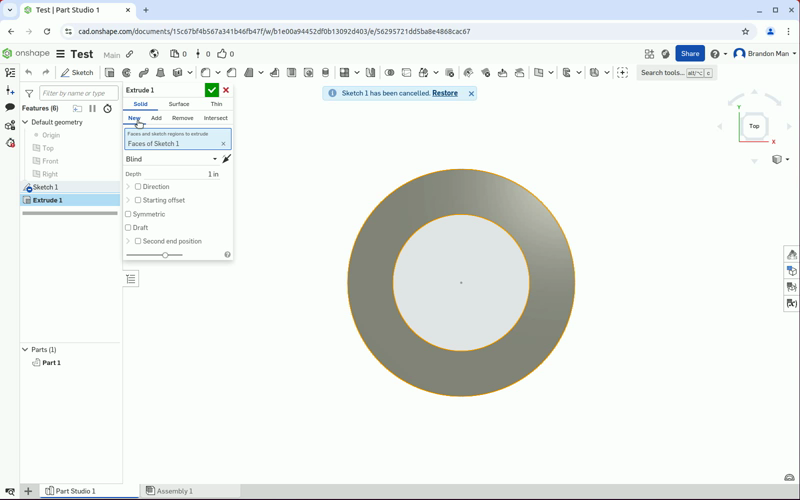
click(137, 120)
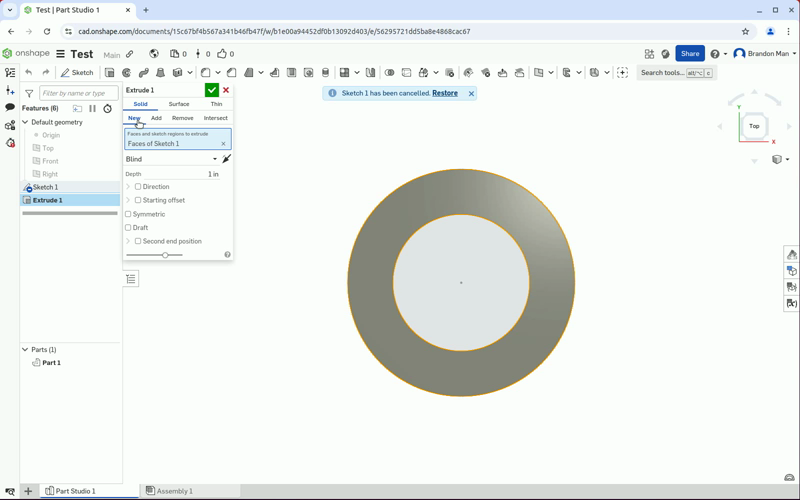
key(tab, 4)
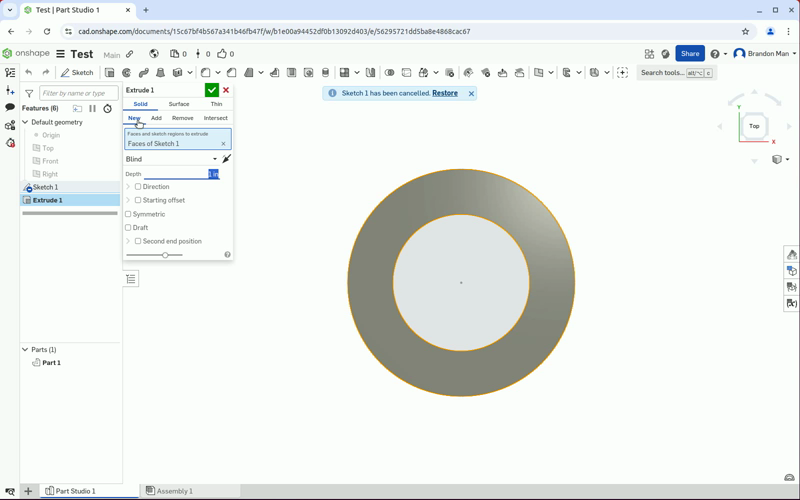
text(1.685)
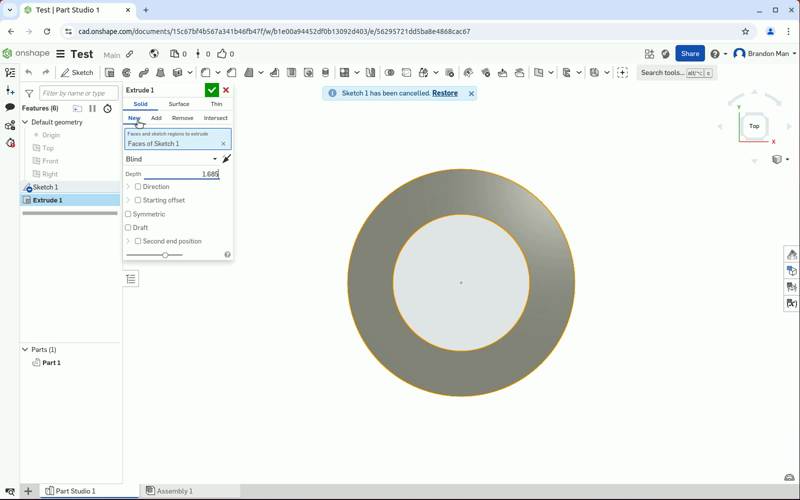
key(enter)
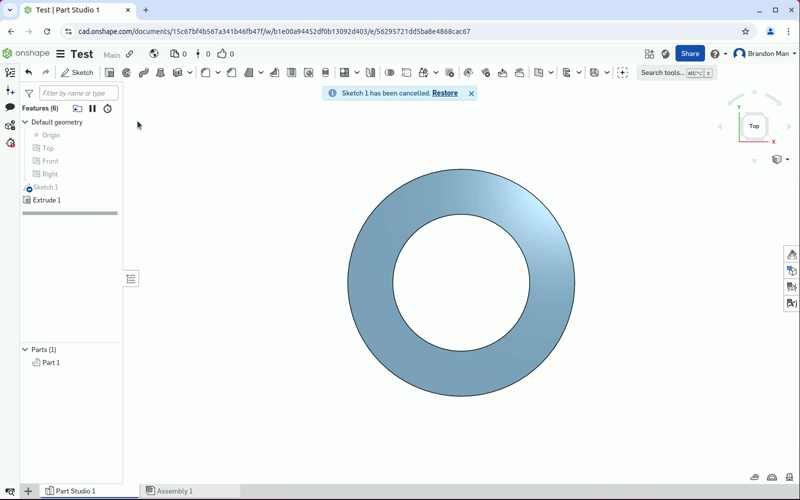
key(shift+h)
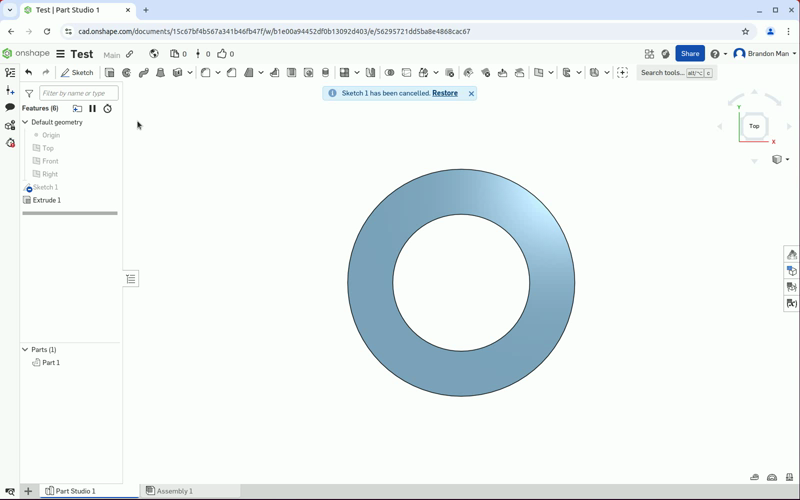
key(shift+h)
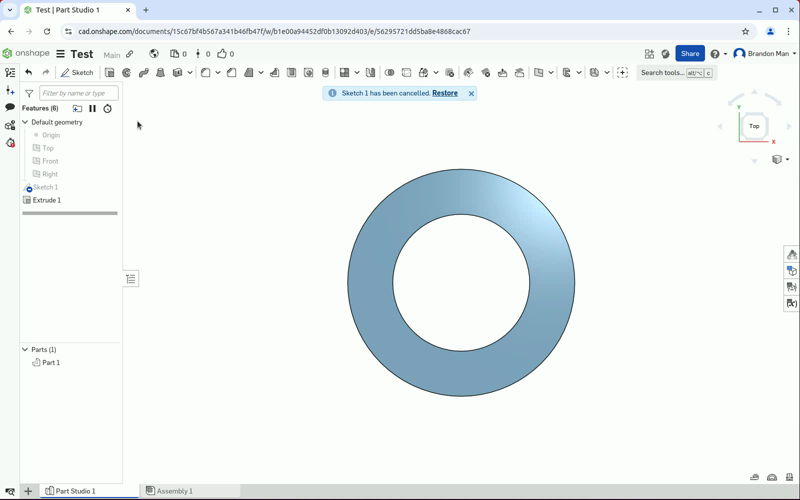
mouse_move(73, 189)
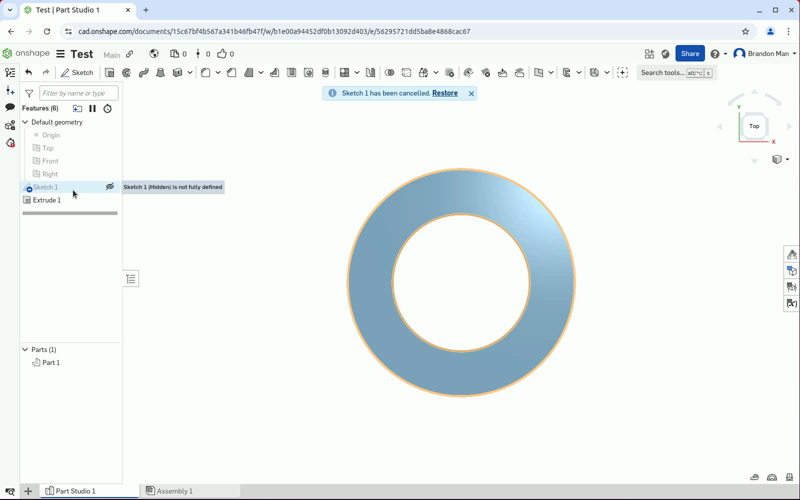
click(73, 189)
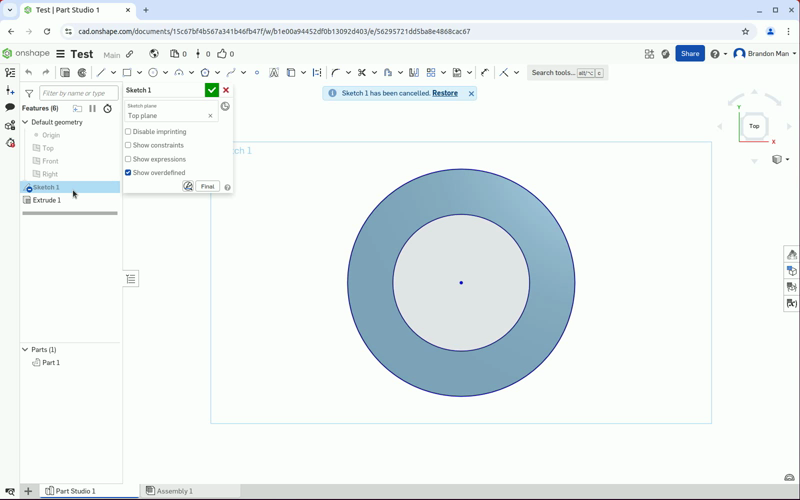
mouse_move(229, 92)
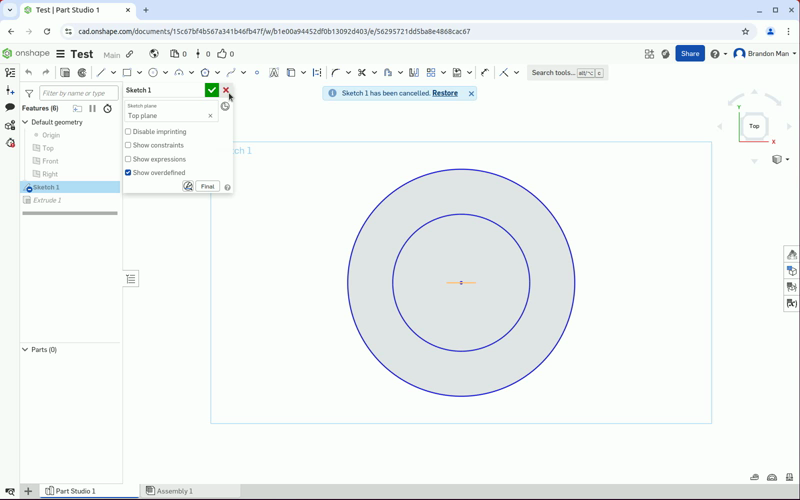
click(229, 92)
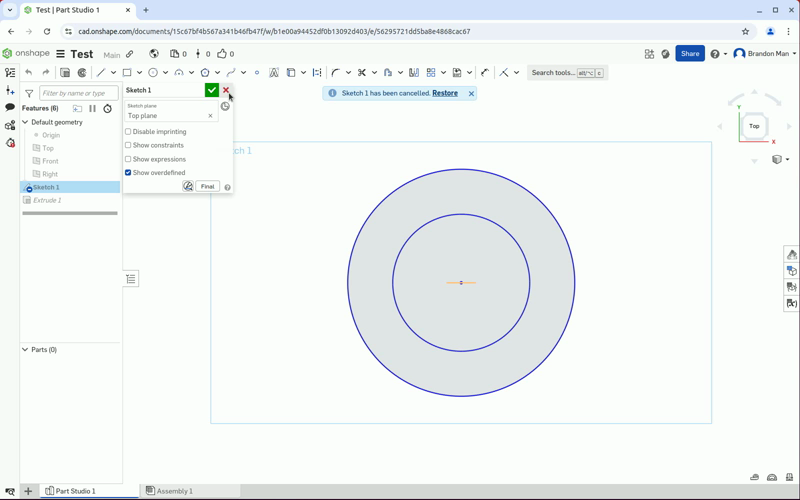
key(shift+s)
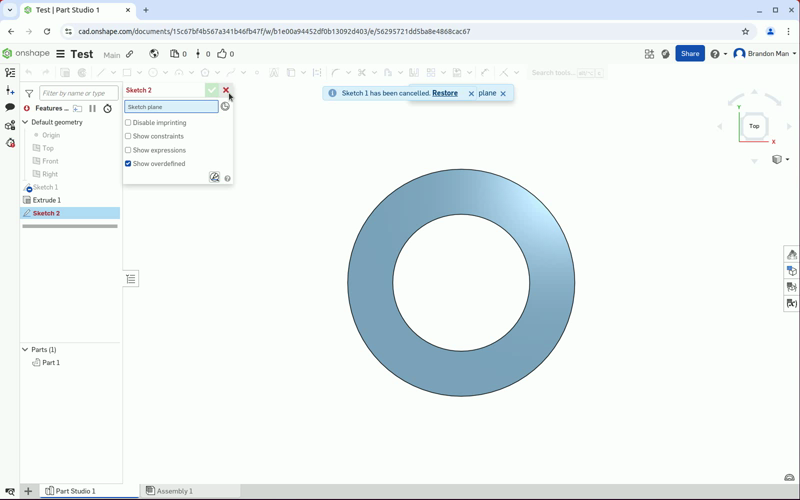
mouse_move(73, 150)
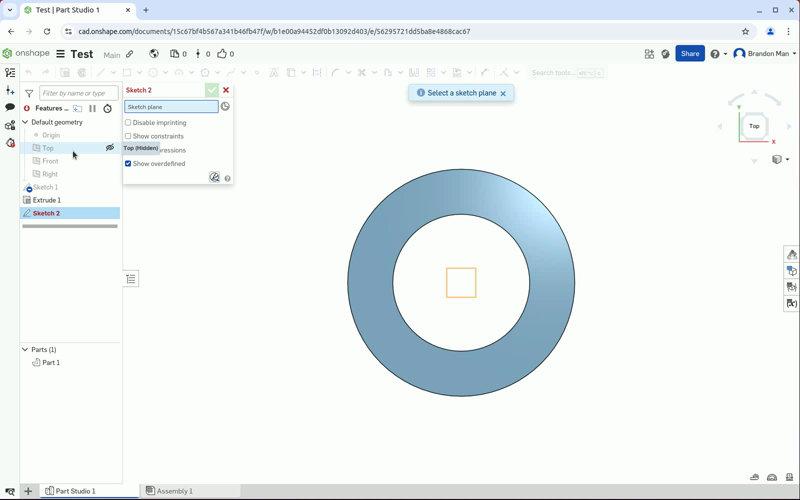
click(73, 150)
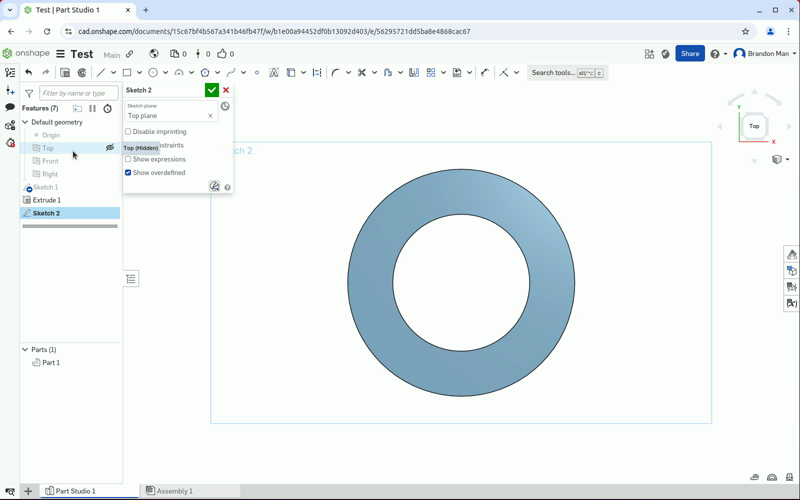
mouse_move(73, 352)
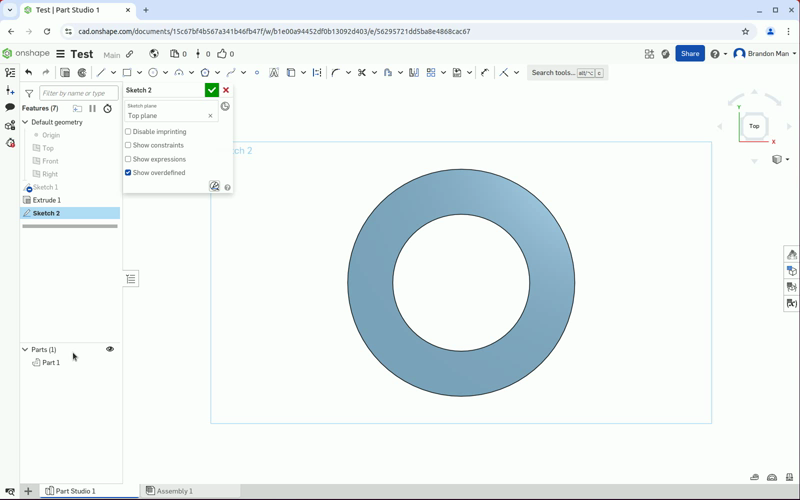
key(y)
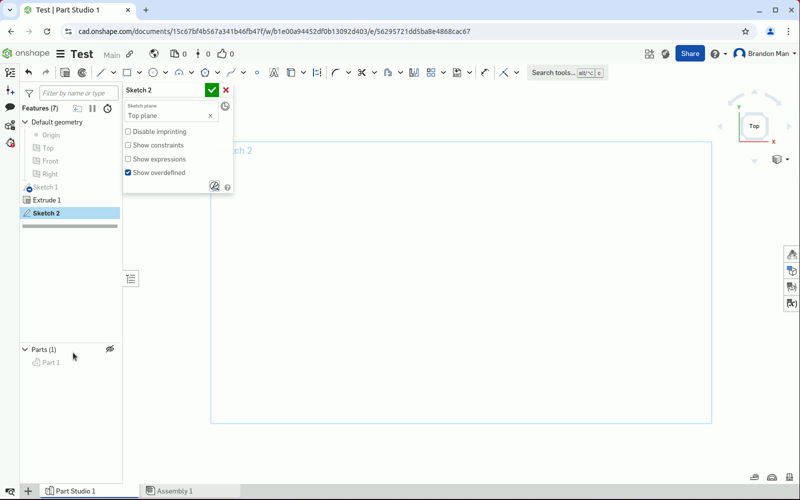
key(c)
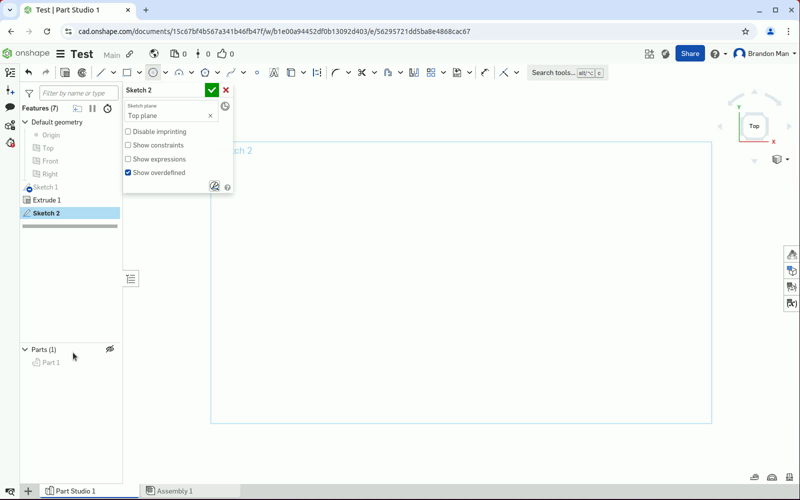
key_down(shift)
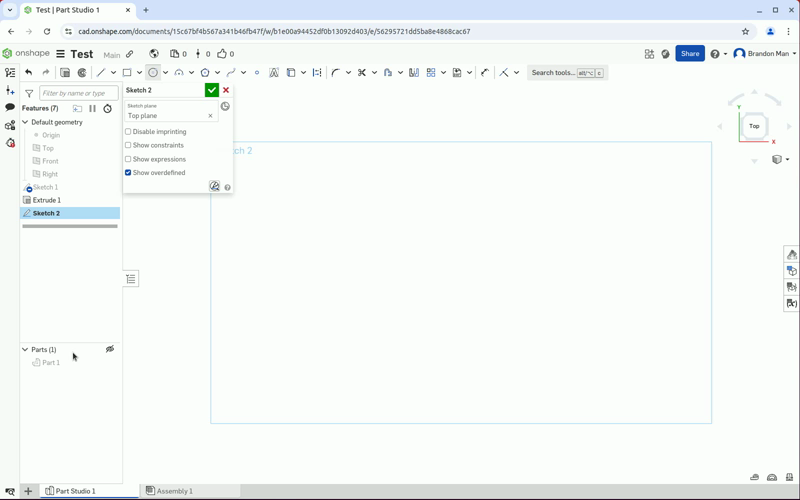
mouse_move(461, 282)
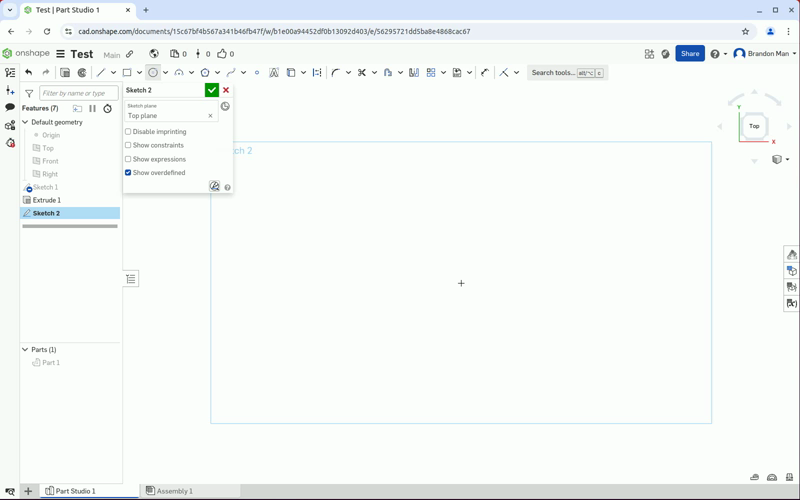
click(461, 282)
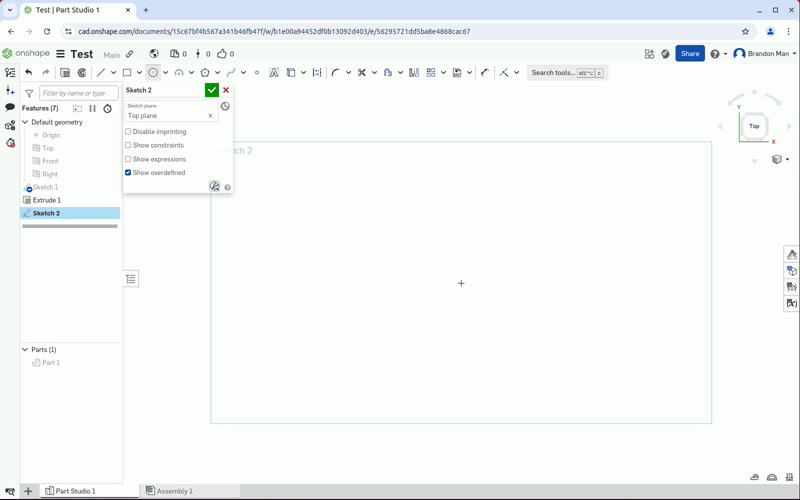
key_up(shift)
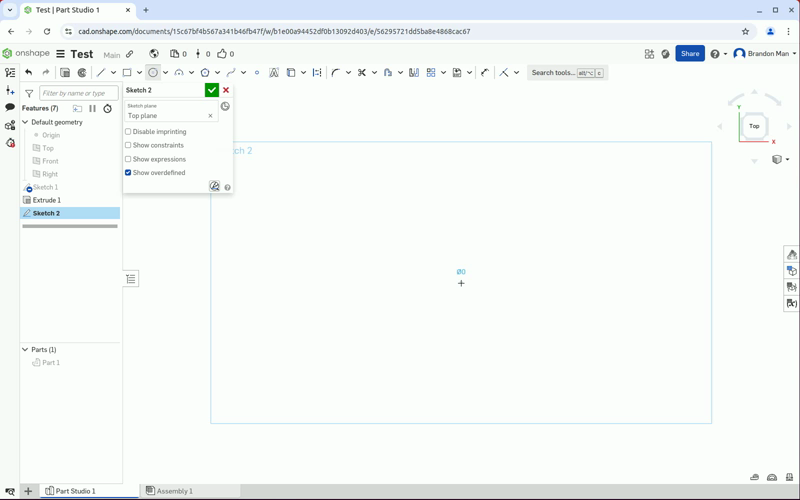
mouse_move(522, 282)
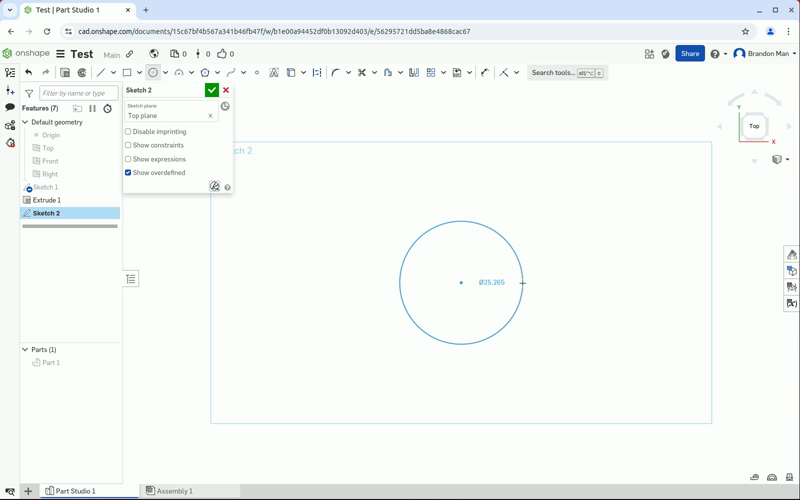
click(522, 282)
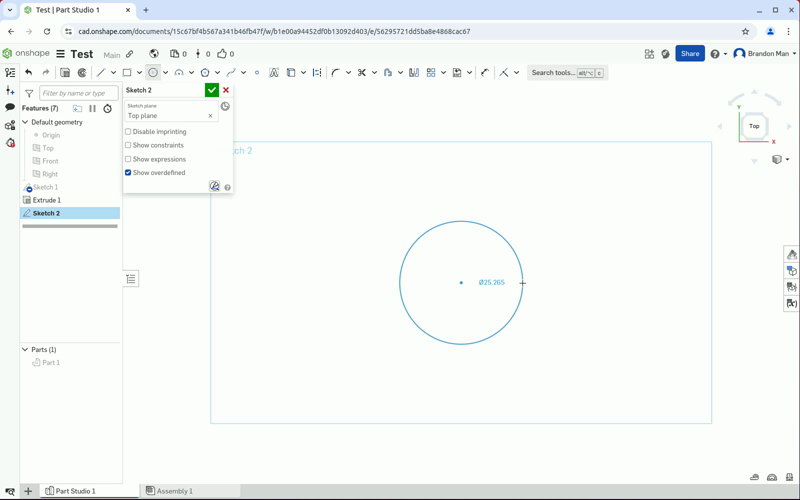
key(esc)
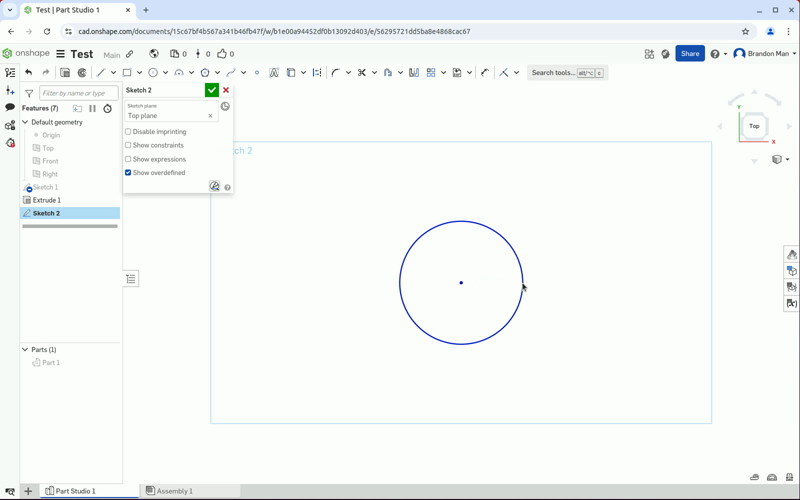
key(c)
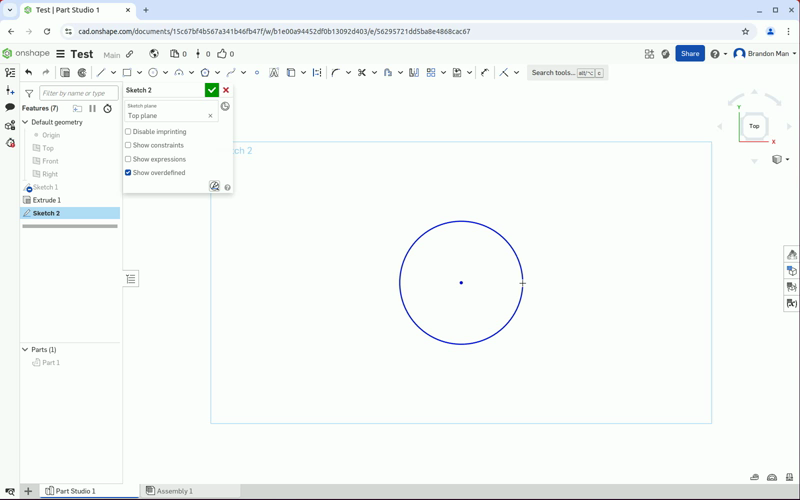
key_down(shift)
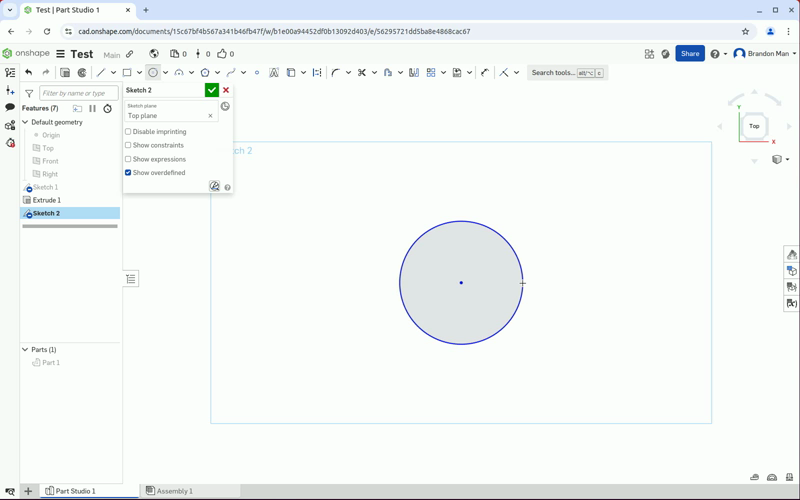
mouse_move(461, 282)
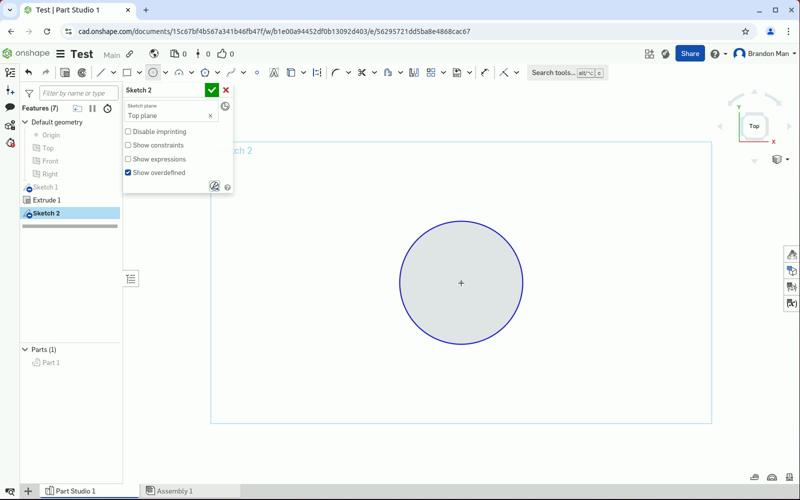
click(461, 282)
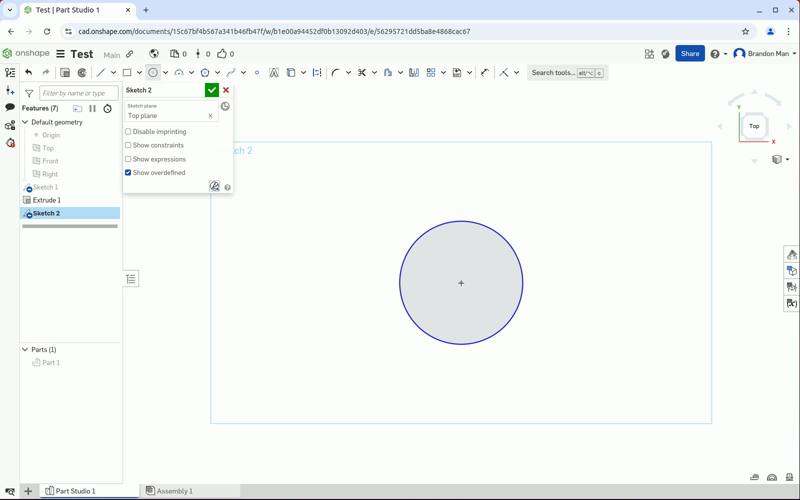
key_up(shift)
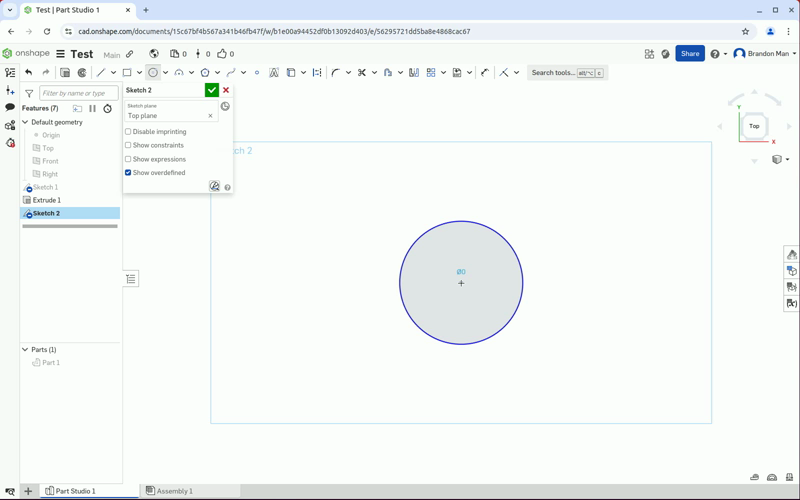
mouse_move(467, 282)
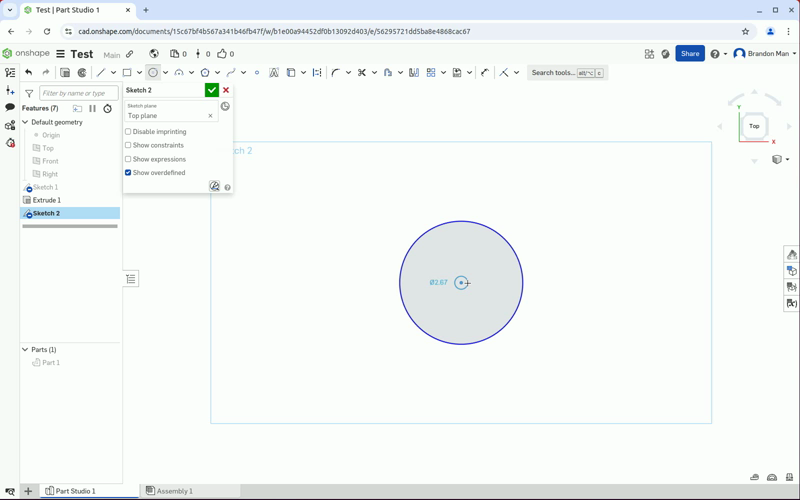
click(467, 282)
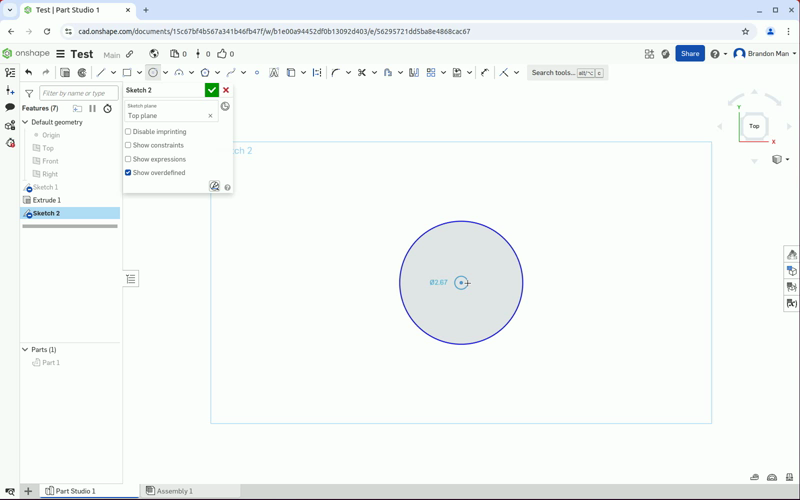
key(esc)
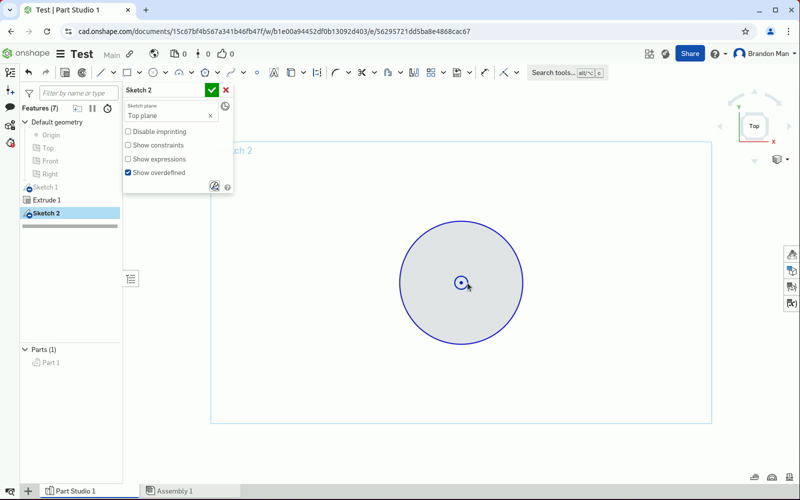
mouse_move(473, 247)
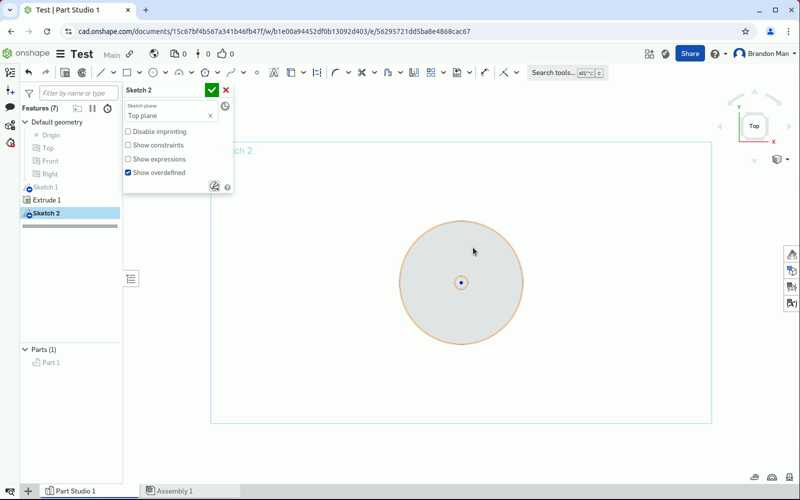
click(473, 247)
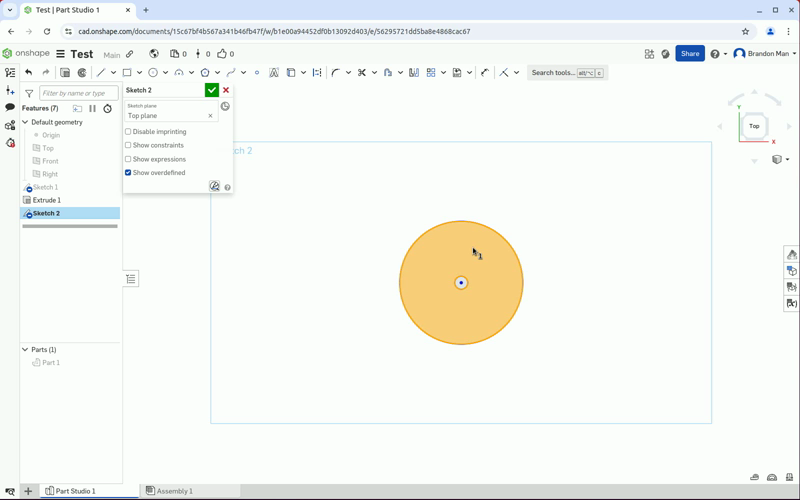
mouse_move(73, 352)
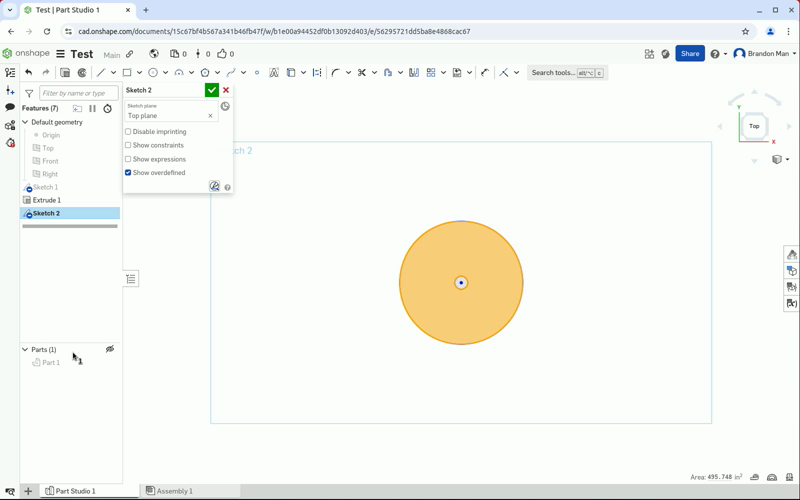
key(shift+y)
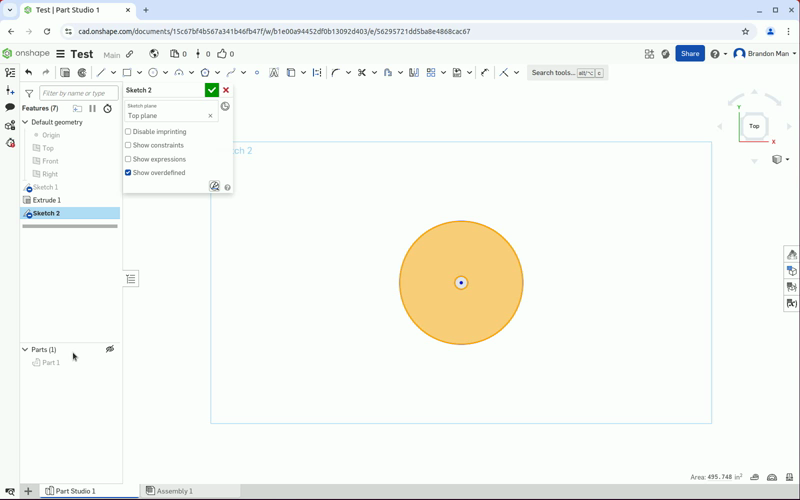
key(shift+e)
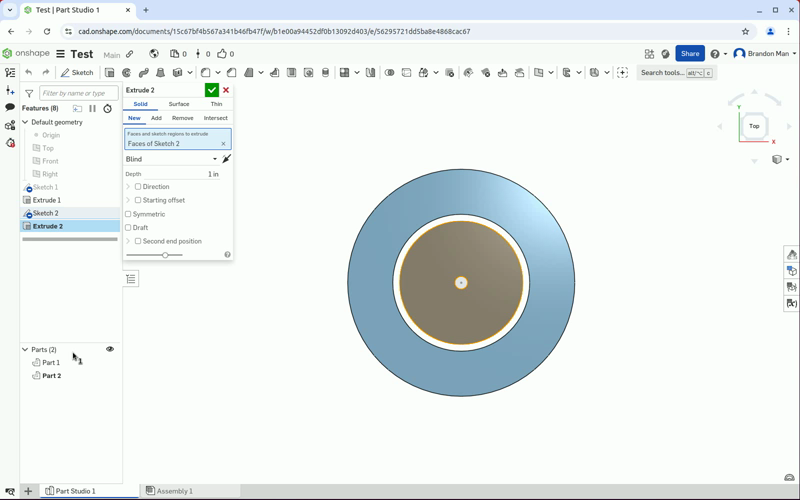
mouse_move(143, 106)
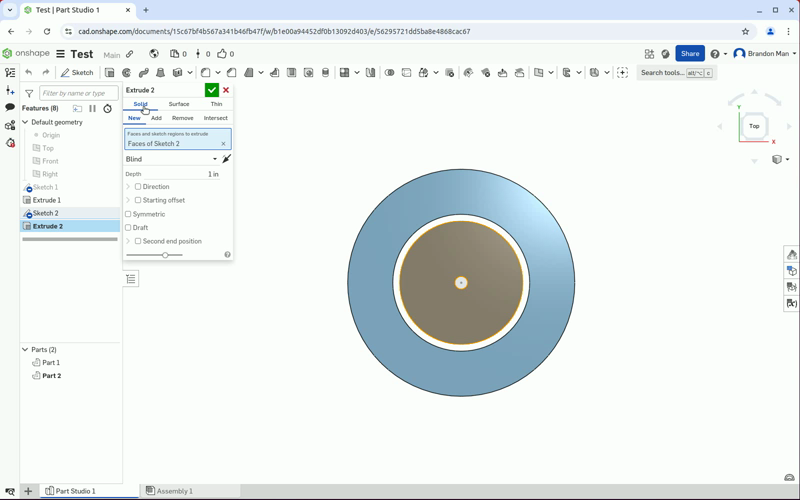
click(143, 106)
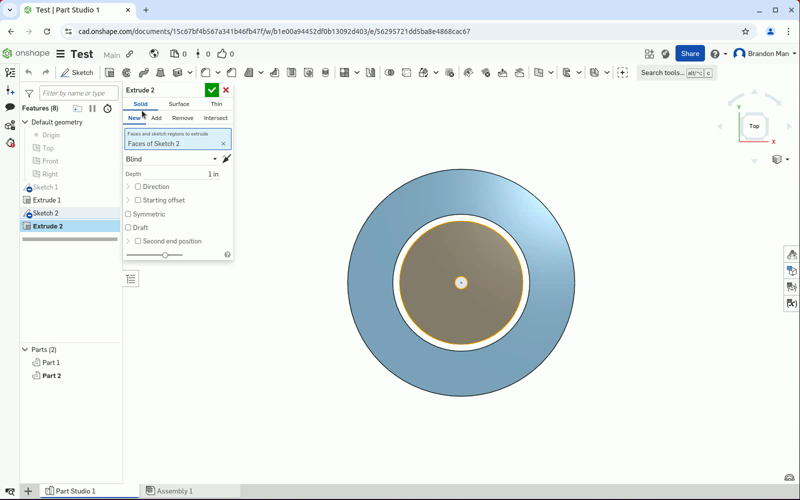
mouse_move(137, 120)
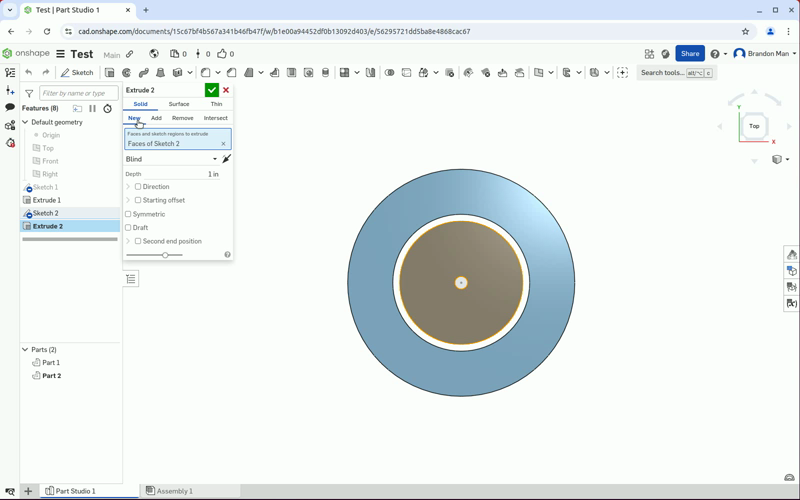
click(137, 120)
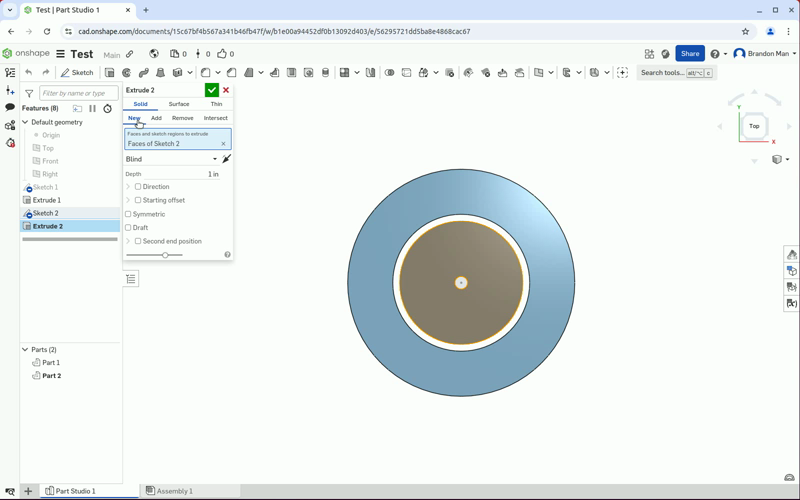
key(tab, 4)
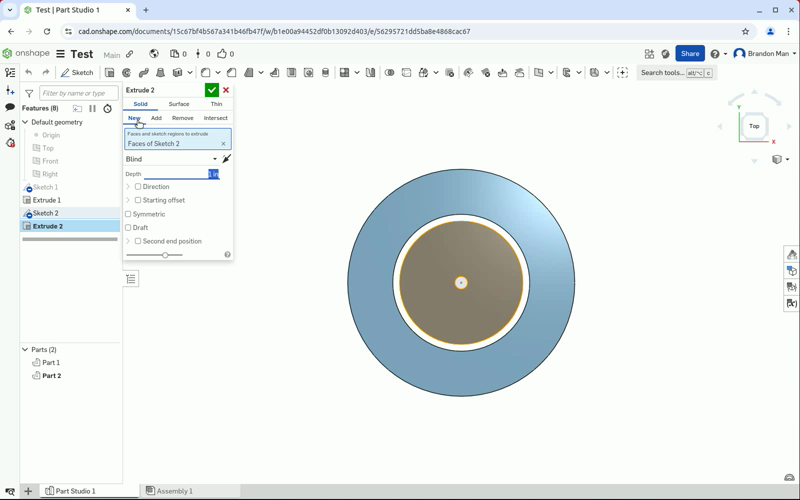
text(1.685)
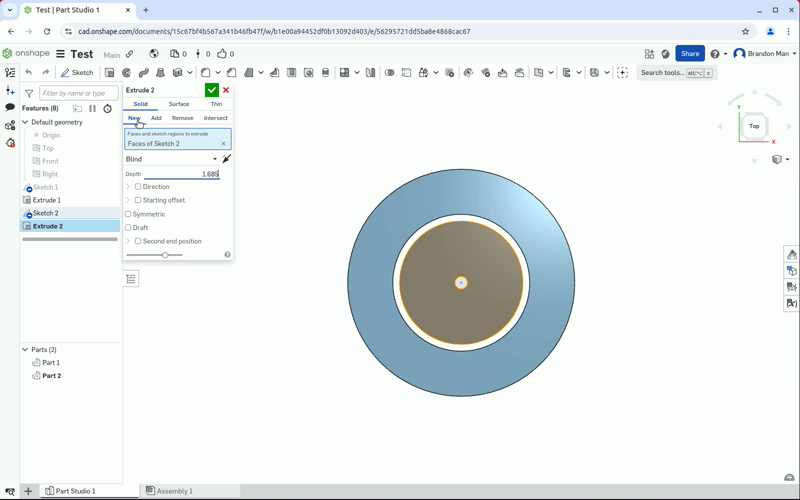
key(enter)
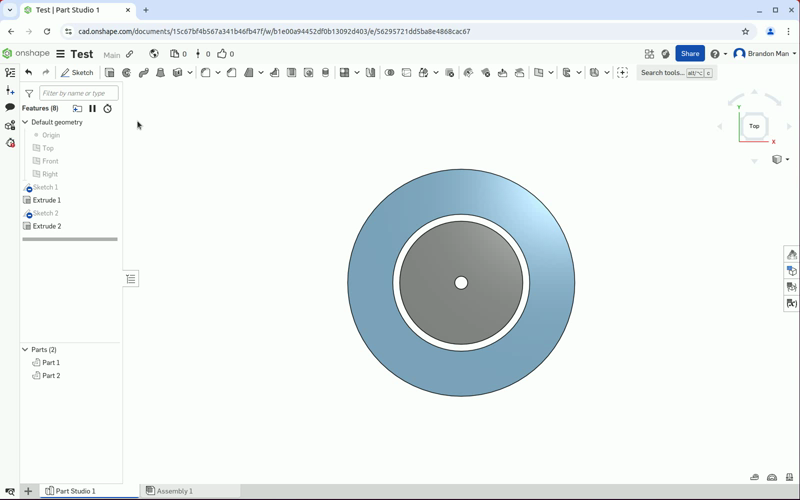
key(shift+h)
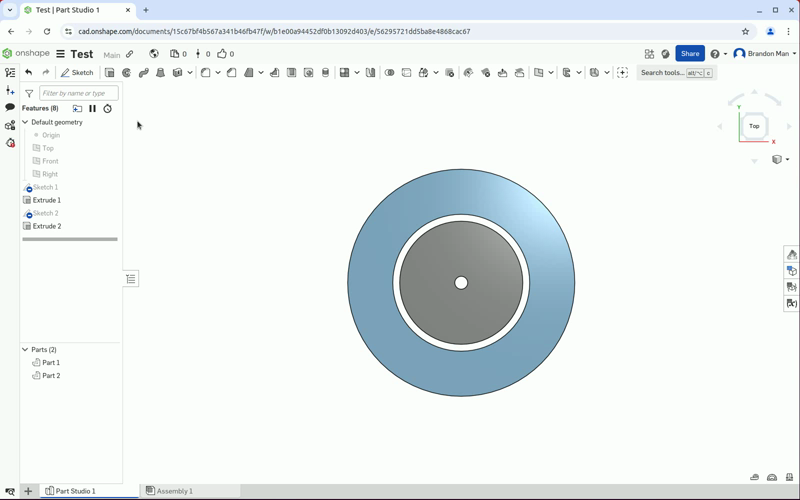
key(shift+h)
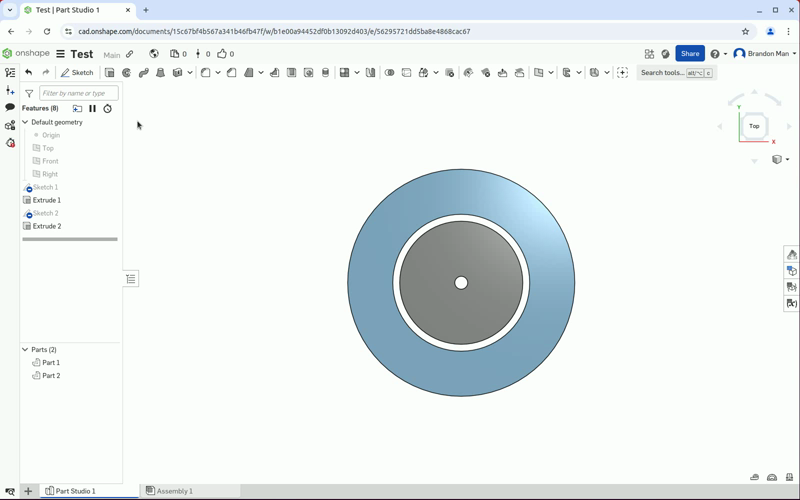
mouse_move(73, 189)
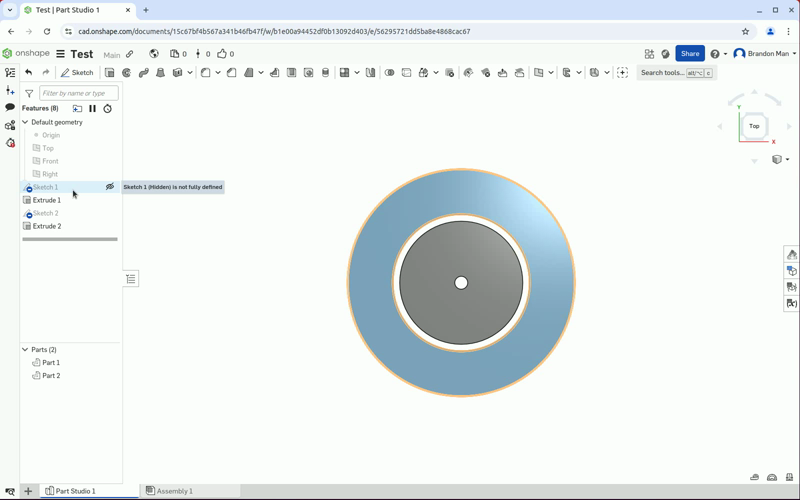
click(73, 189)
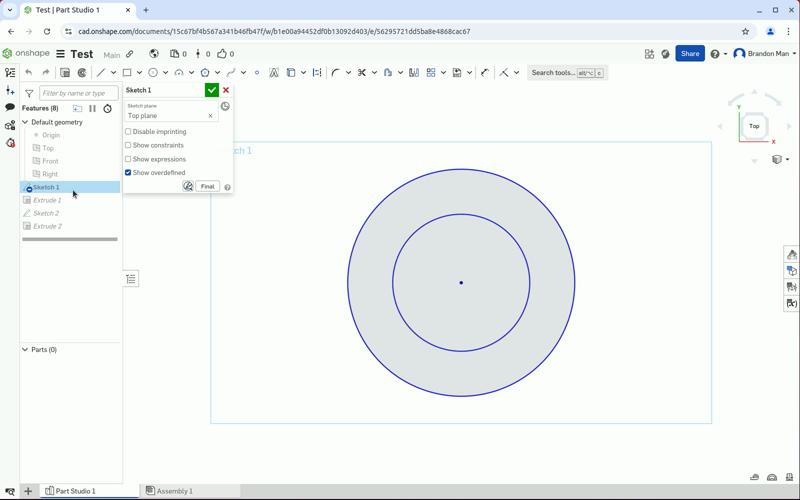
mouse_move(229, 92)
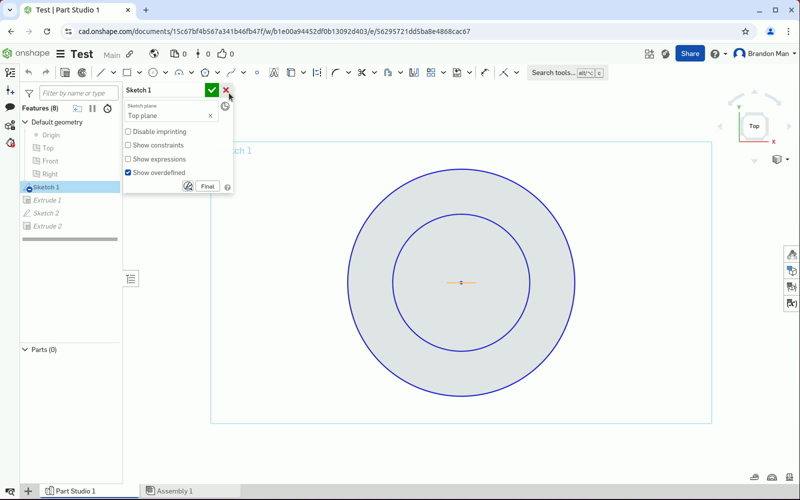
click(229, 92)
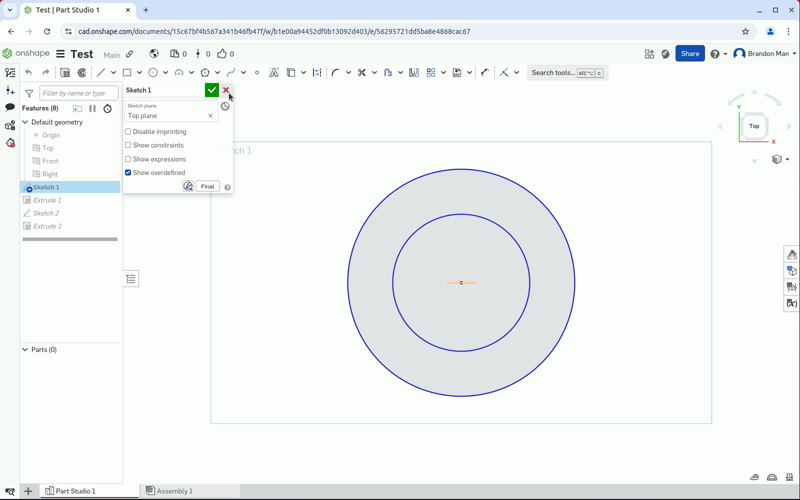
key(shift+s)
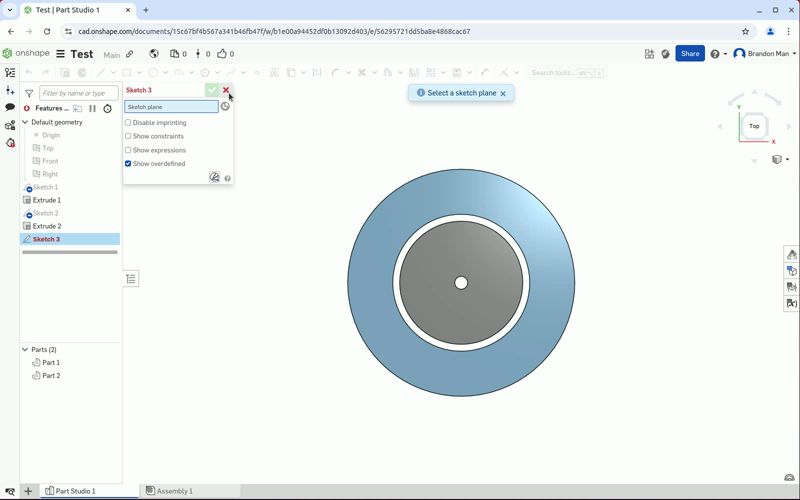
mouse_move(73, 150)
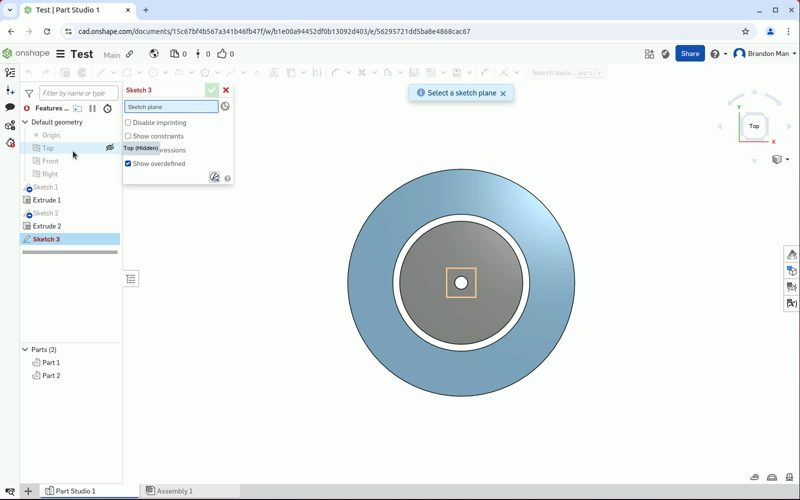
click(73, 150)
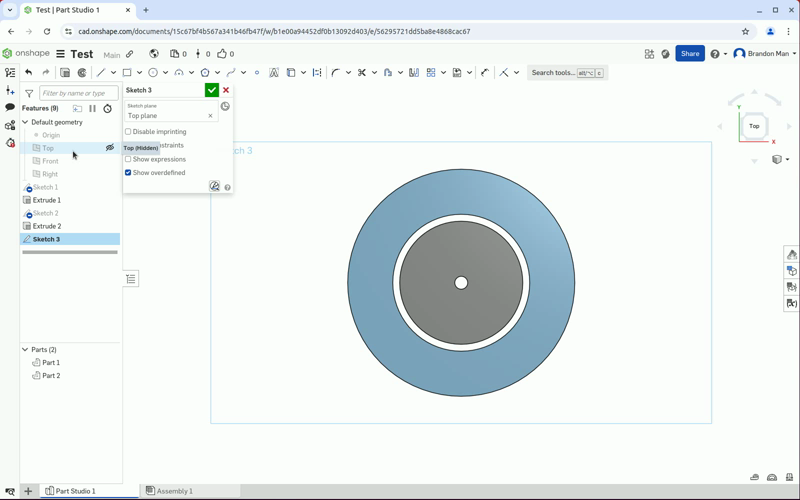
mouse_move(73, 352)
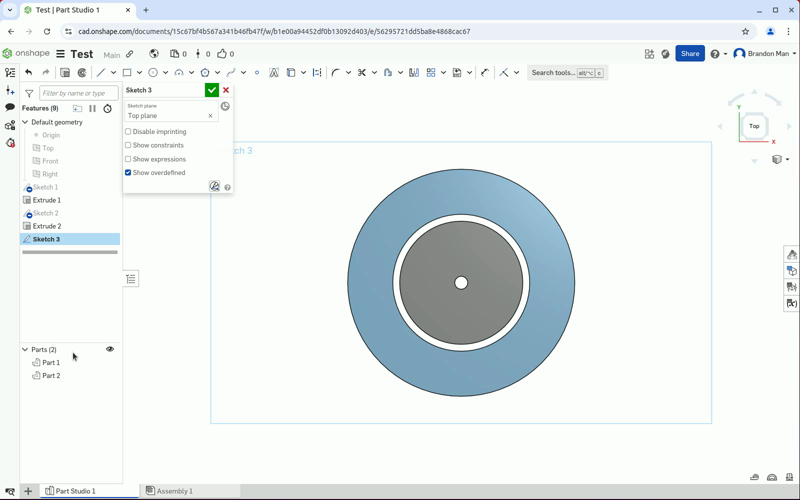
key(y)
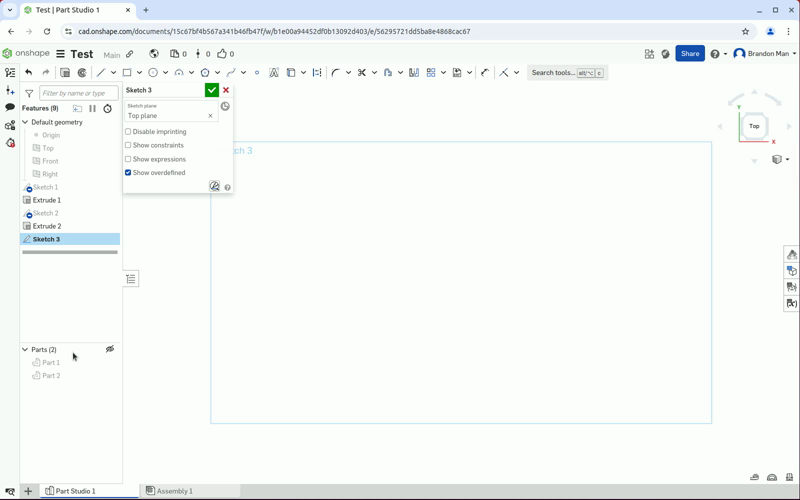
key(c)
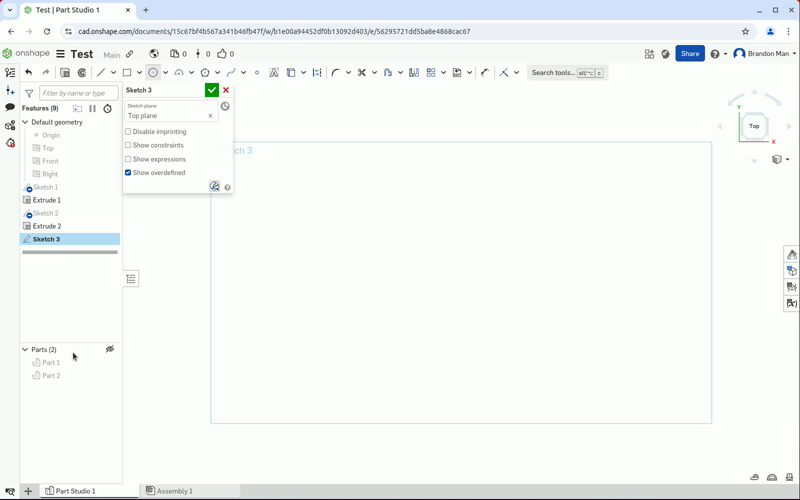
key_down(shift)
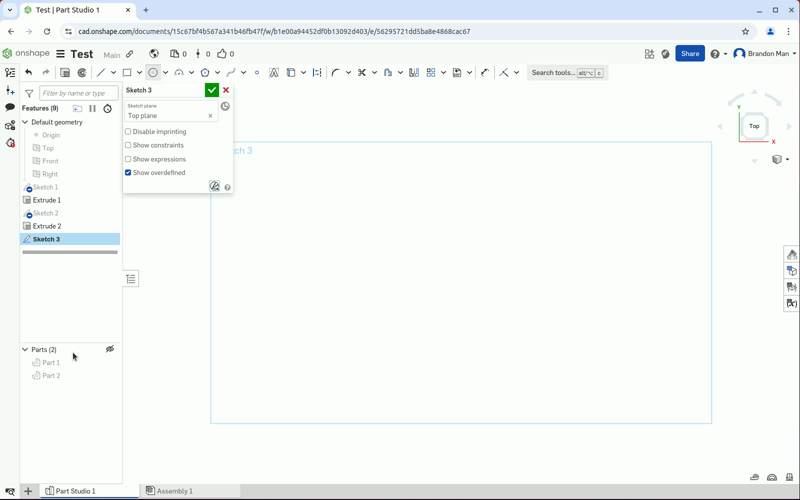
mouse_move(461, 282)
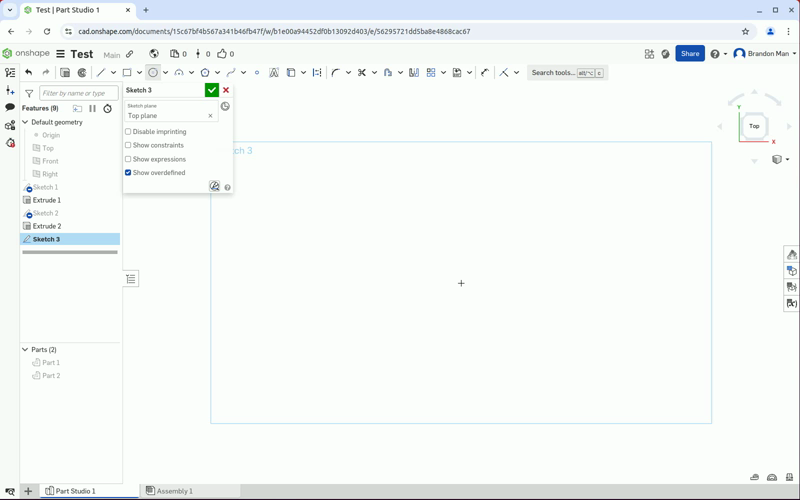
click(461, 282)
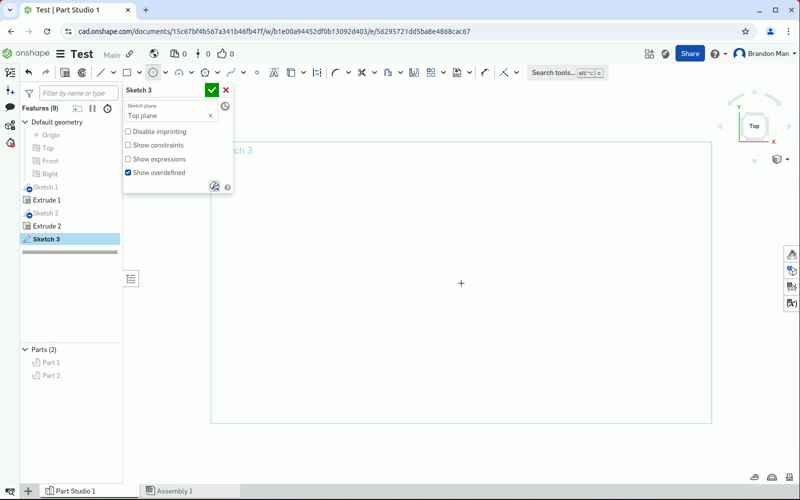
key_up(shift)
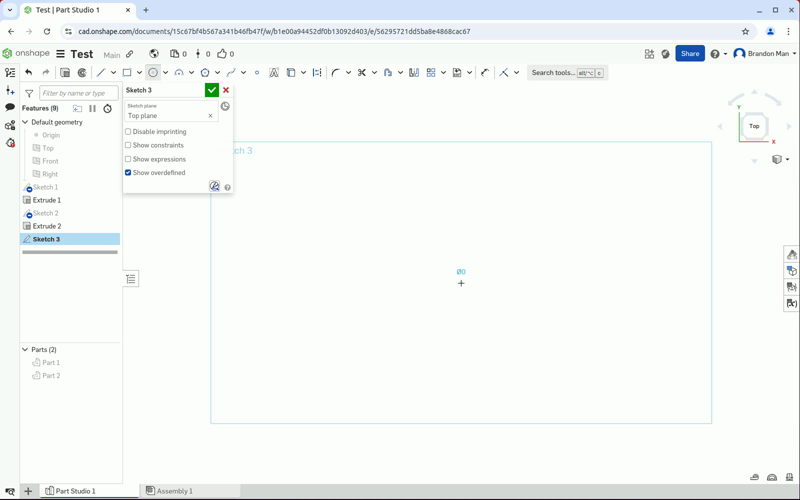
mouse_move(531, 282)
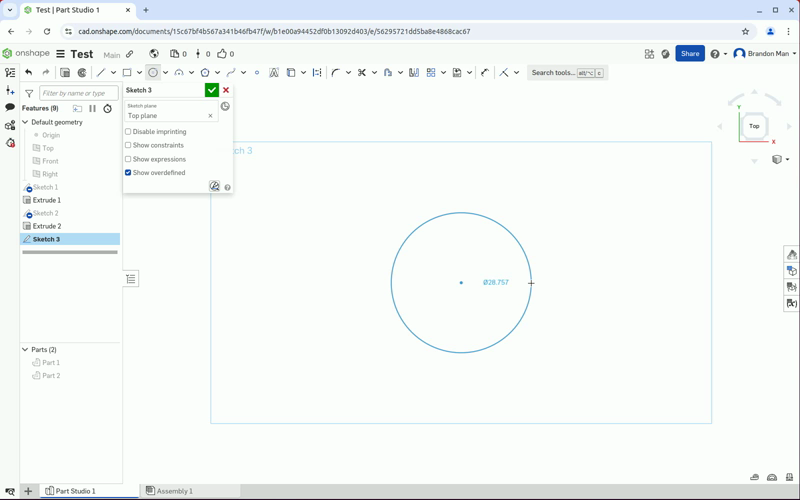
click(531, 282)
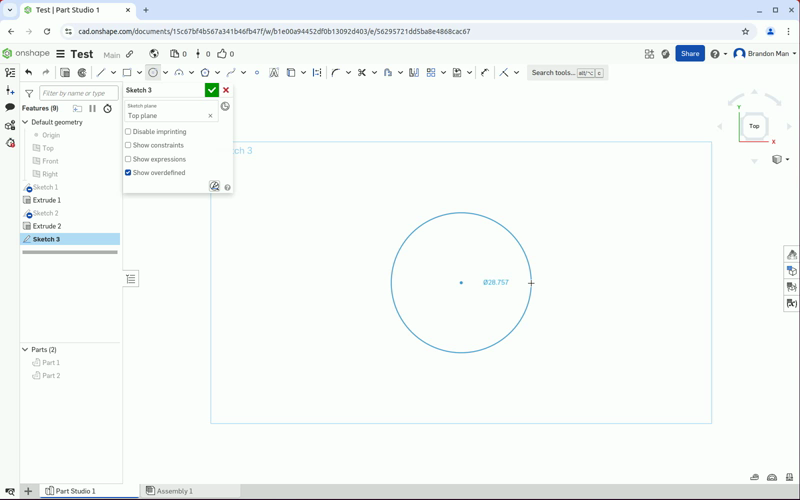
key(esc)
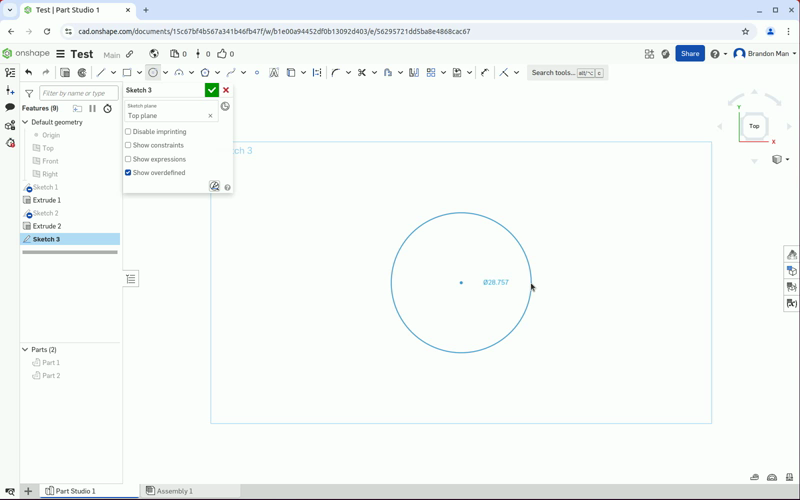
key(c)
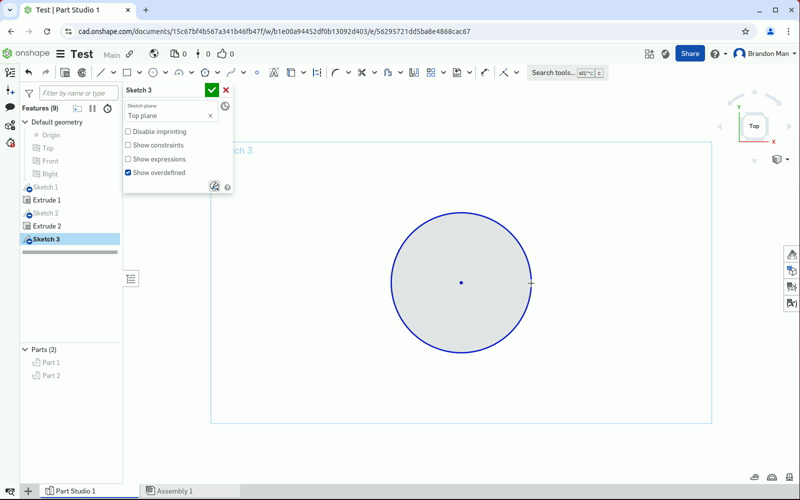
key_down(shift)
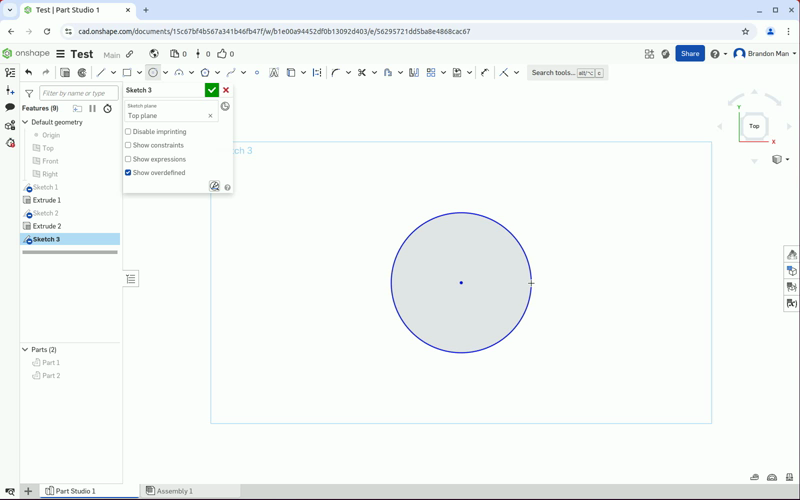
mouse_move(461, 282)
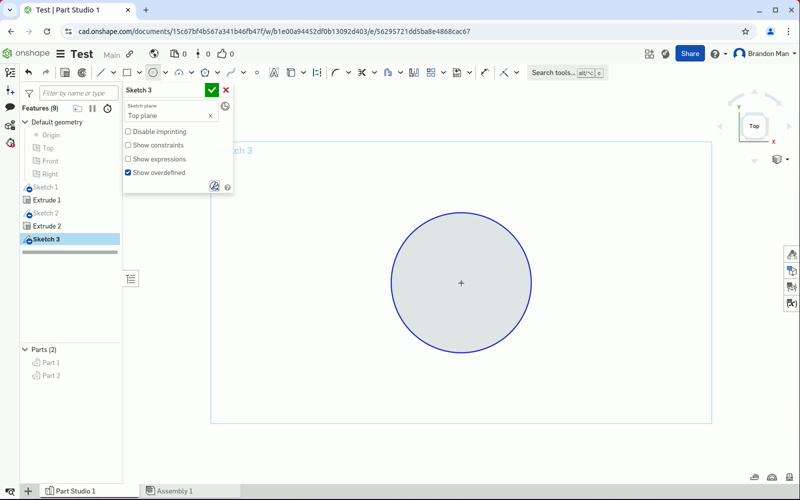
click(461, 282)
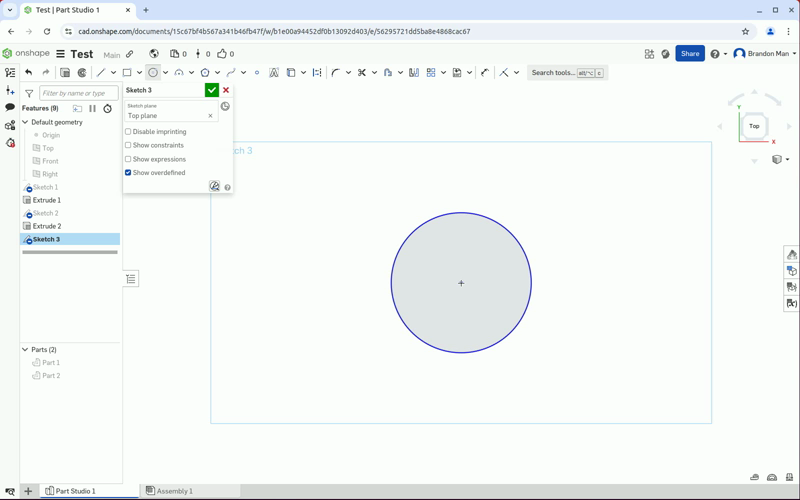
key_up(shift)
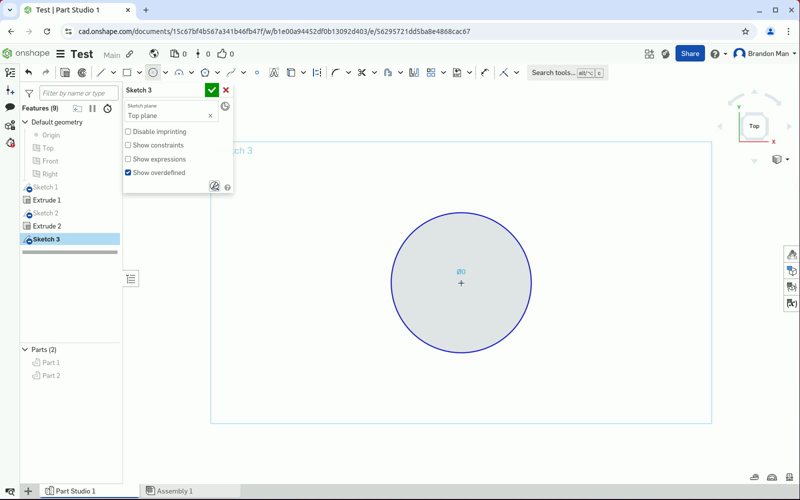
mouse_move(523, 282)
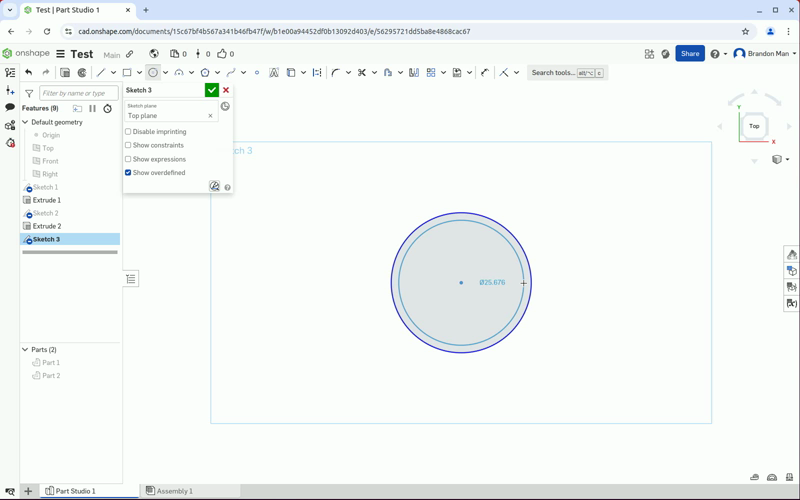
click(523, 282)
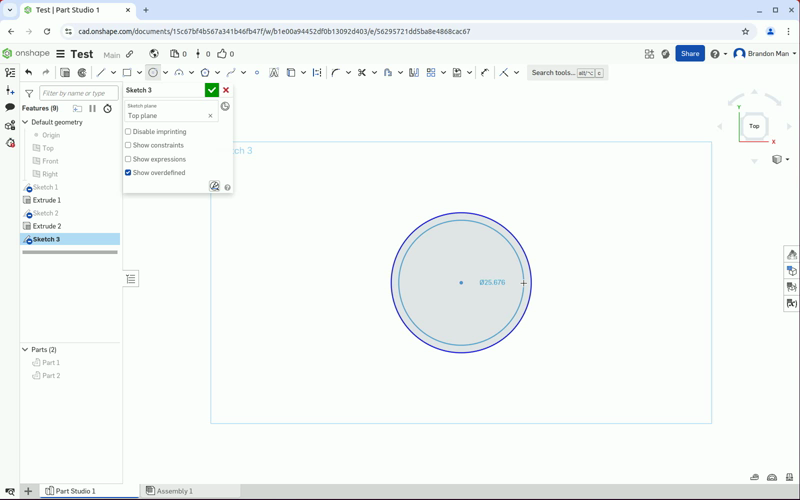
key(esc)
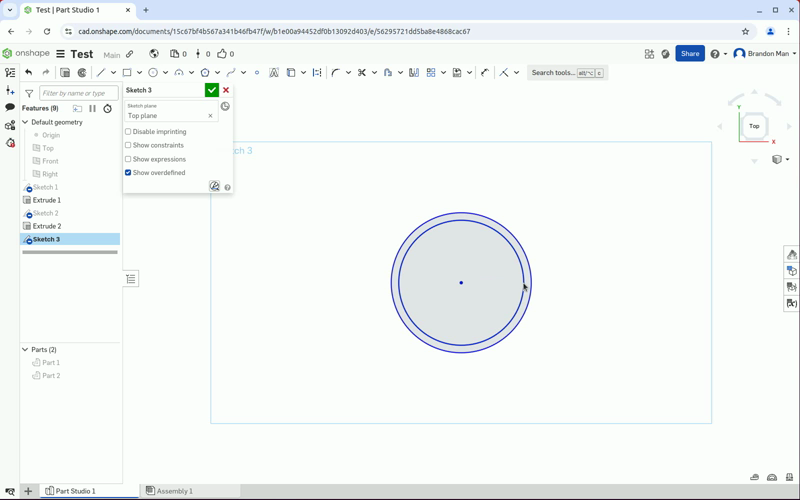
mouse_move(457, 215)
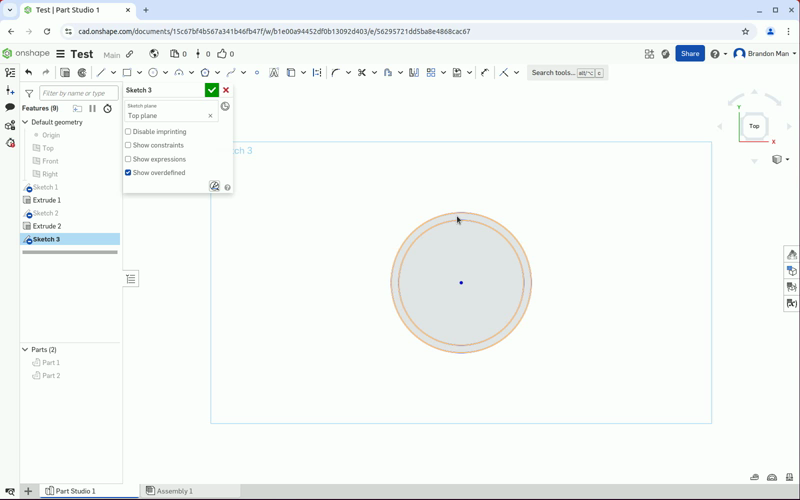
click(457, 215)
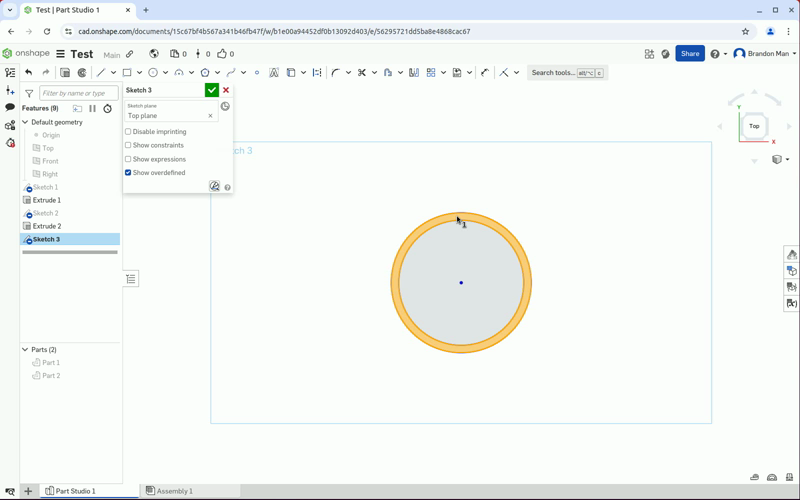
mouse_move(73, 352)
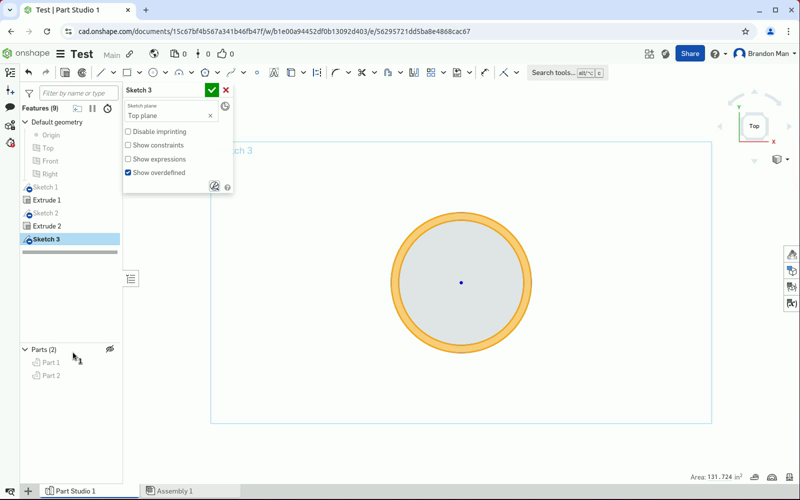
key(shift+y)
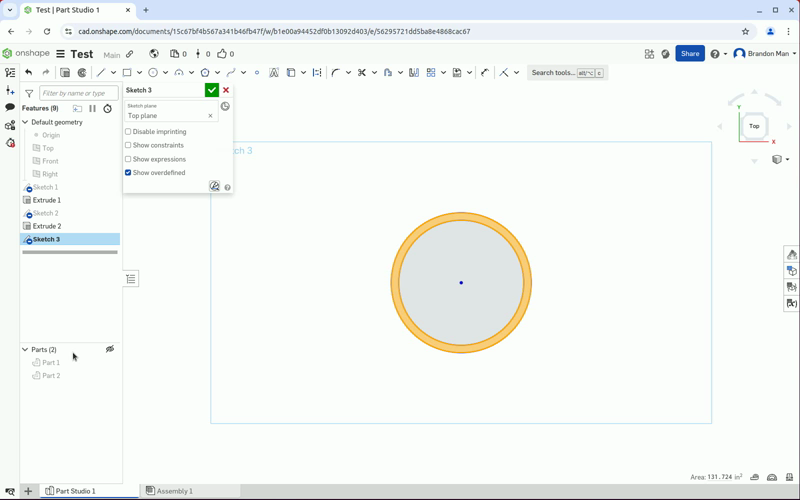
key(shift+e)
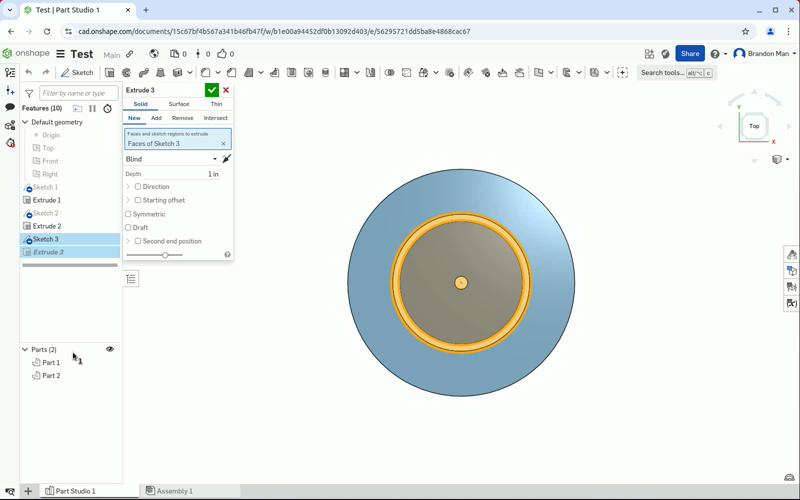
mouse_move(143, 106)
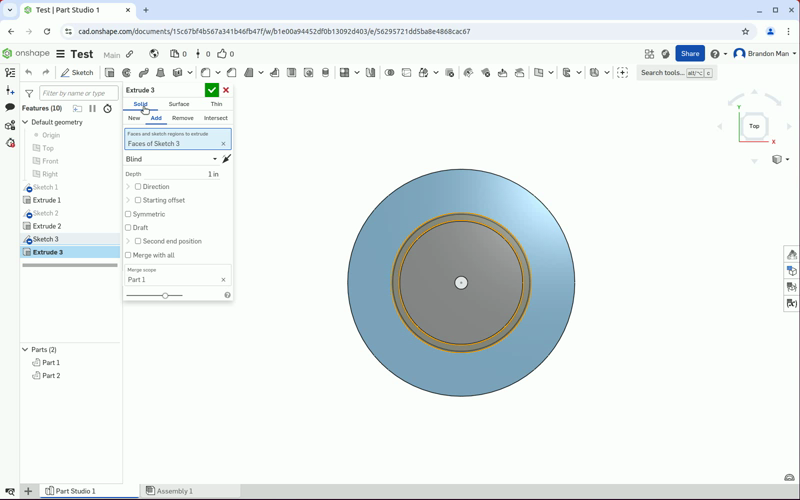
click(143, 106)
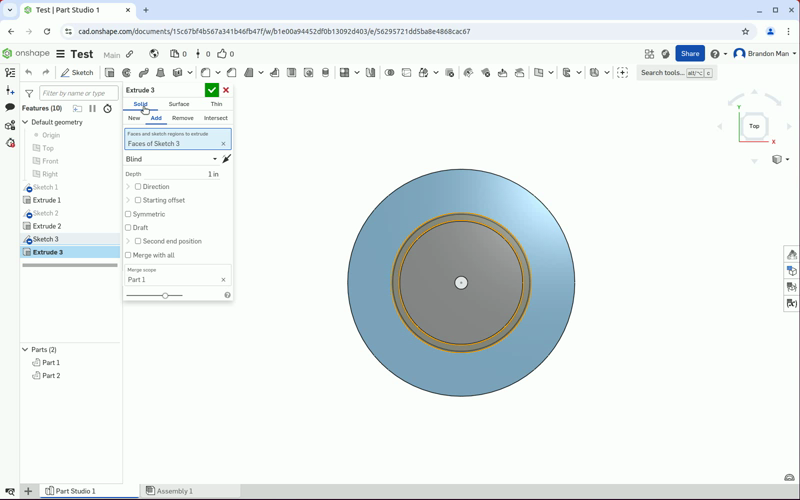
mouse_move(137, 120)
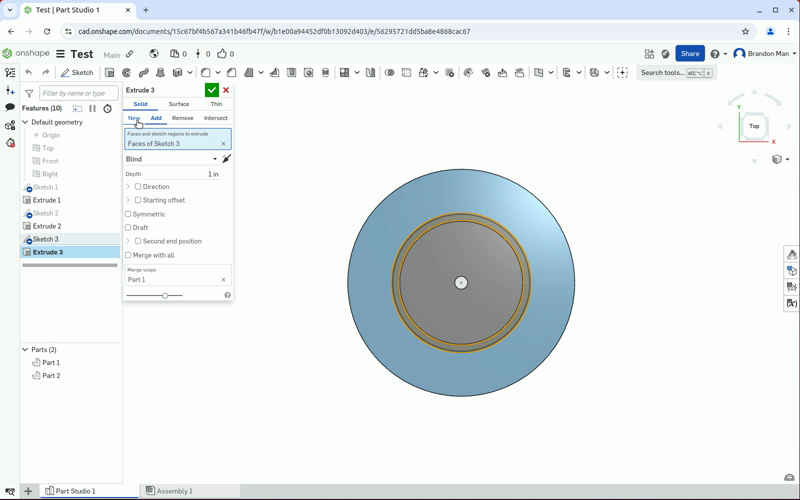
click(137, 120)
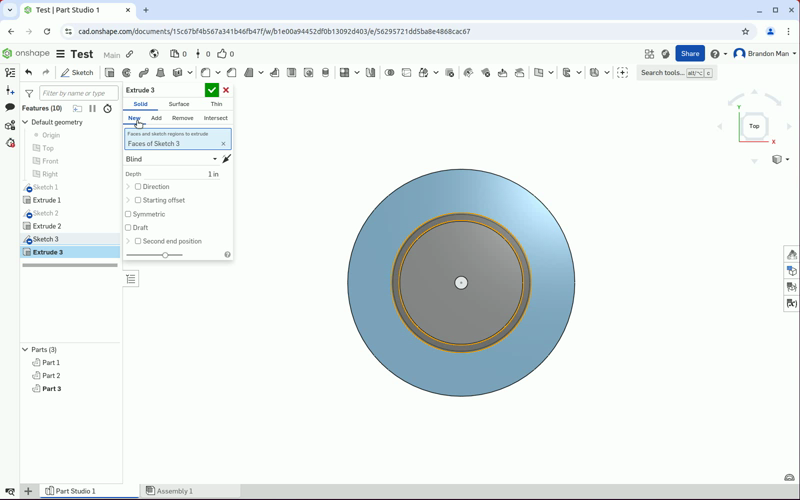
key(tab, 4)
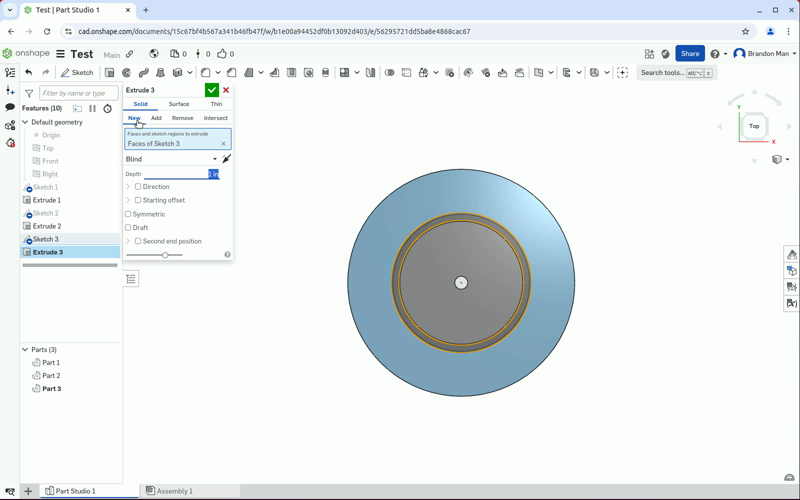
text(1.685)
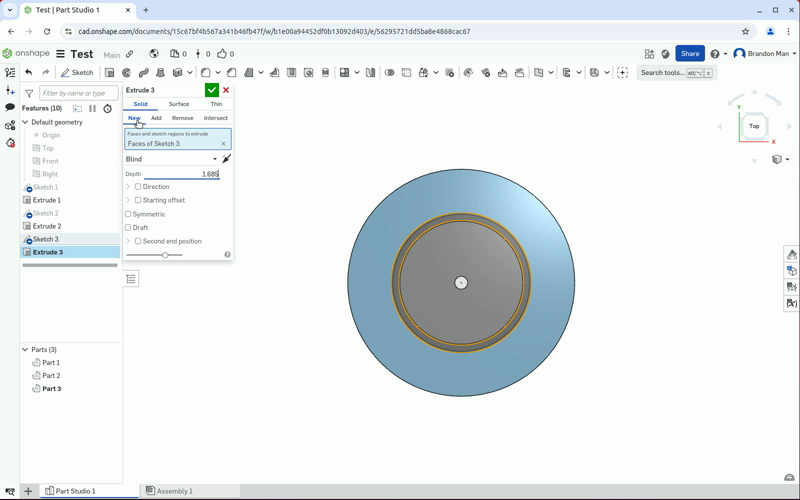
key(enter)
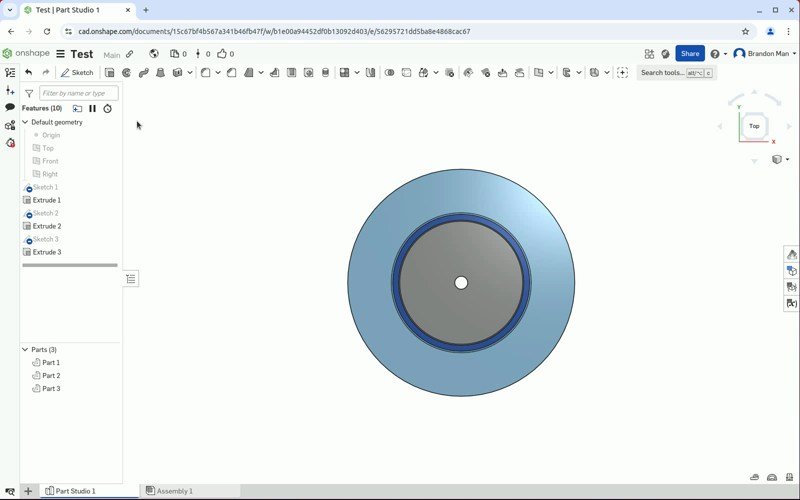
key(shift+h)
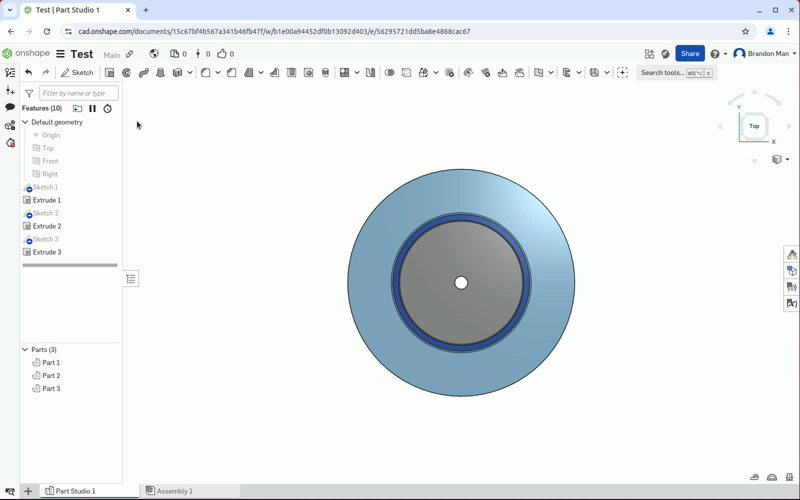
key(shift+h)
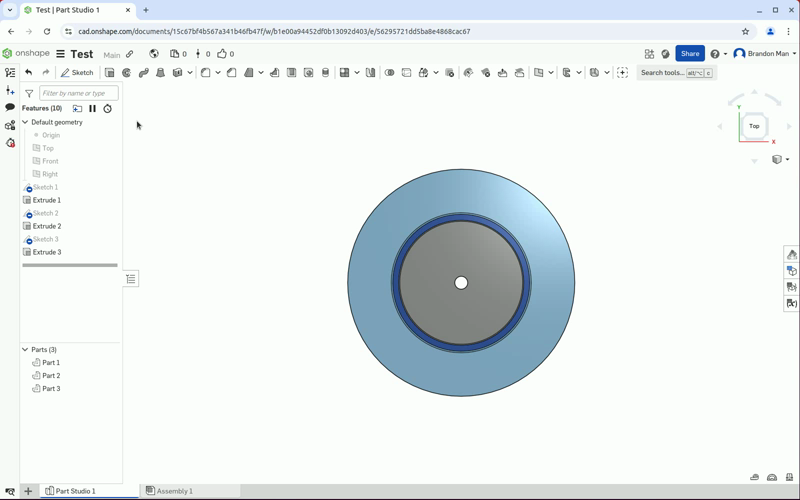
mouse_move(73, 189)
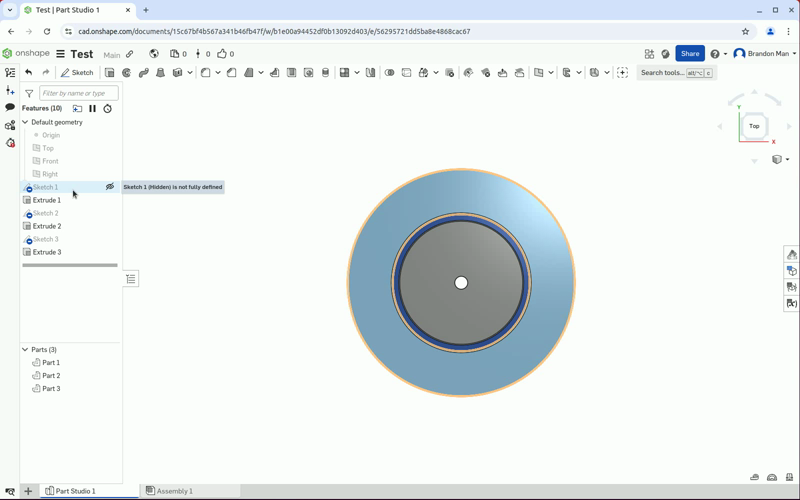
click(73, 189)
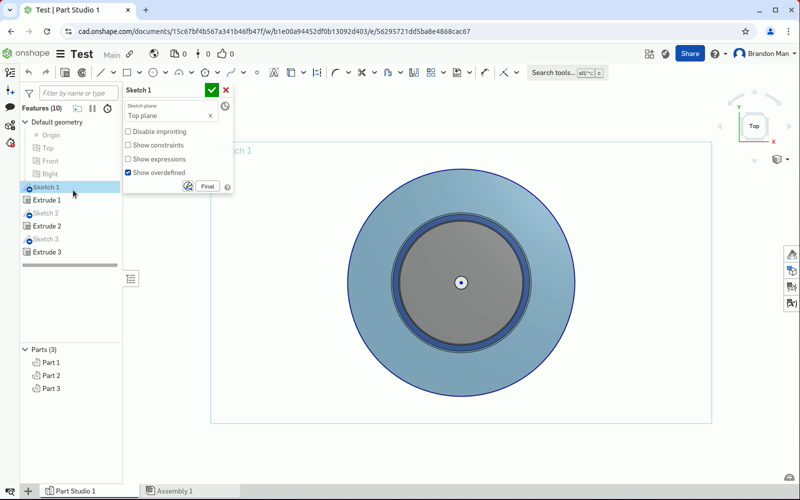
mouse_move(229, 92)
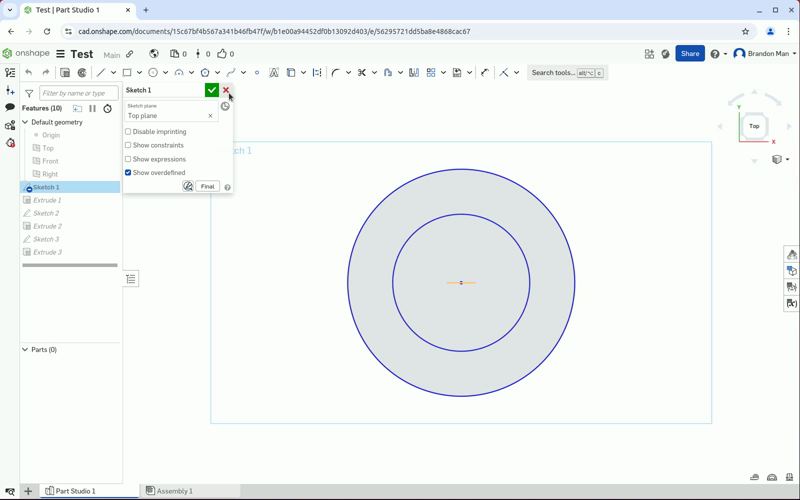
click(229, 92)
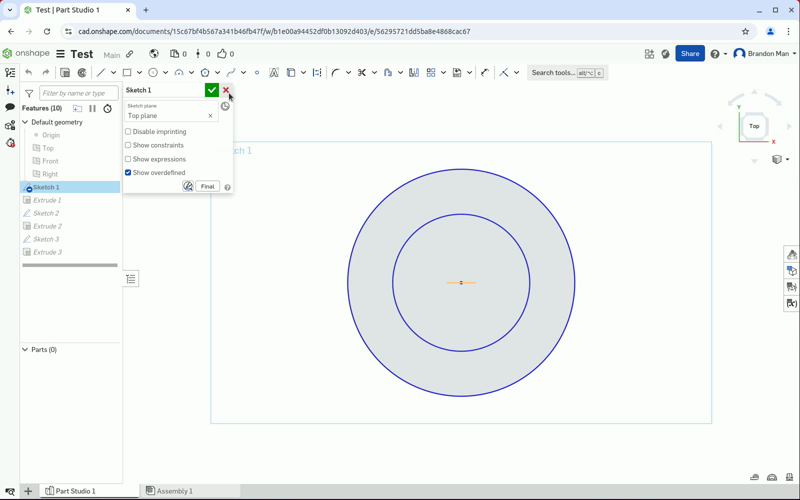
key(shift+s)
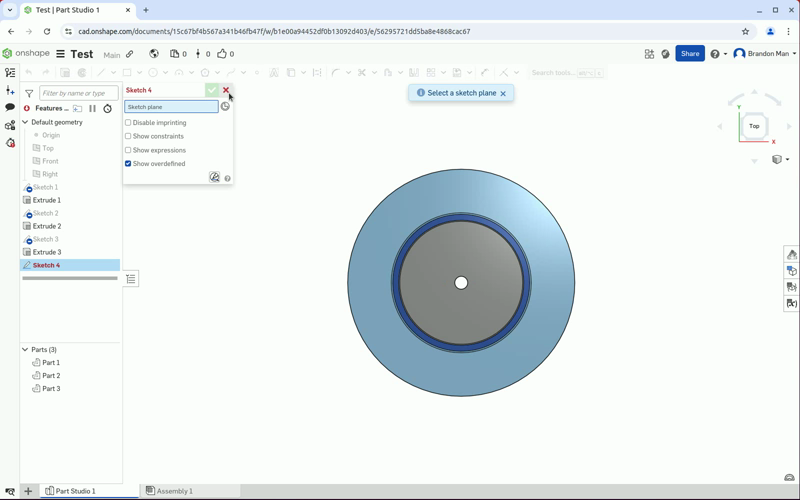
mouse_move(73, 150)
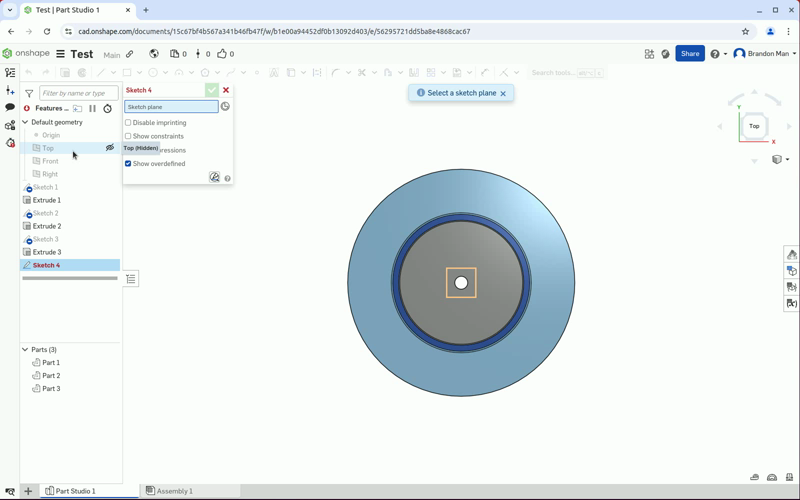
click(73, 150)
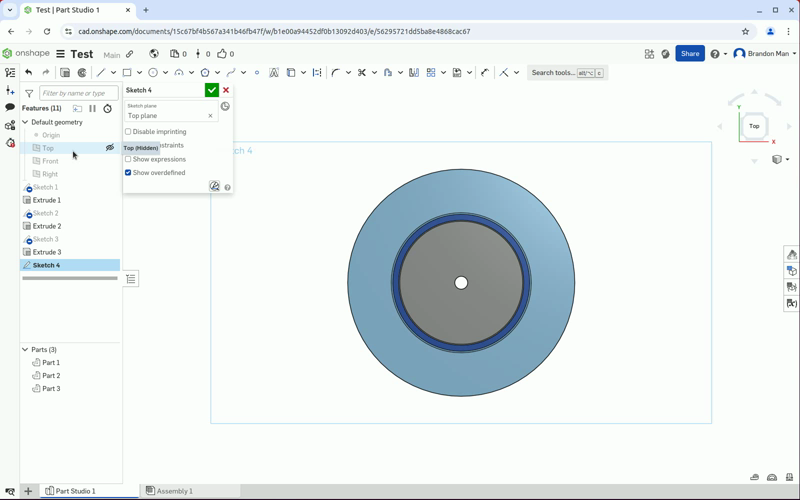
mouse_move(73, 352)
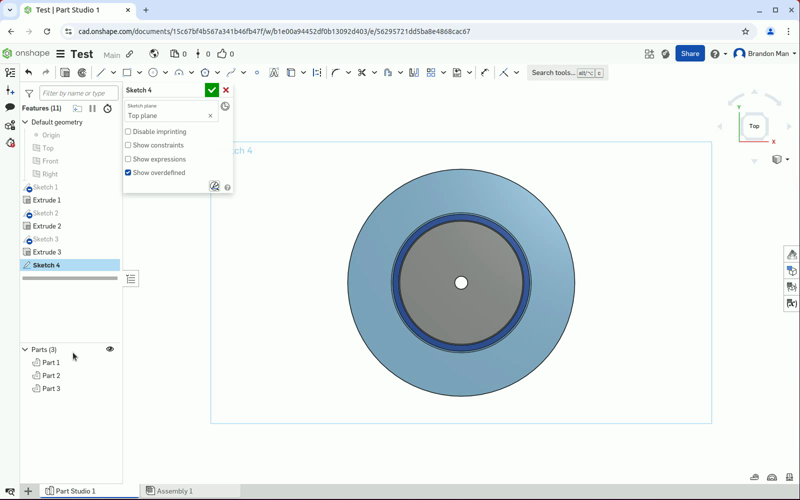
key(y)
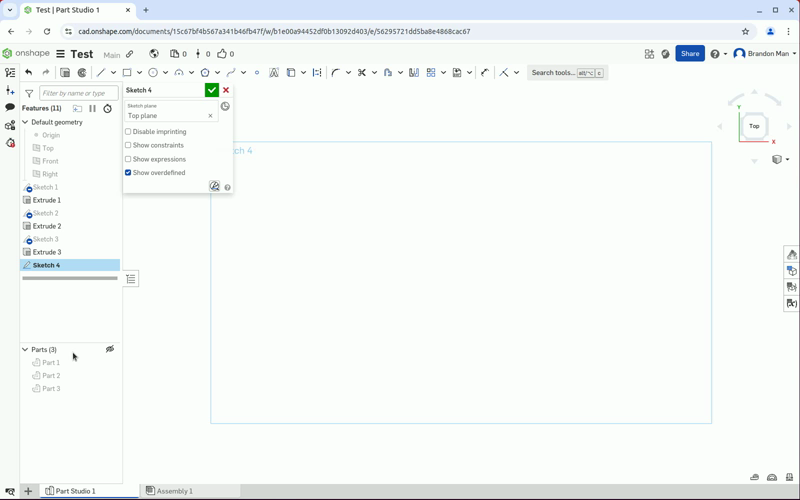
key(c)
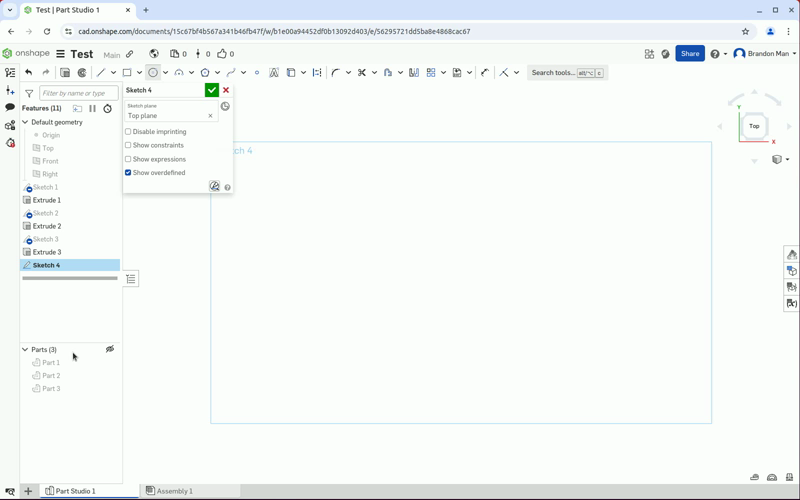
key_down(shift)
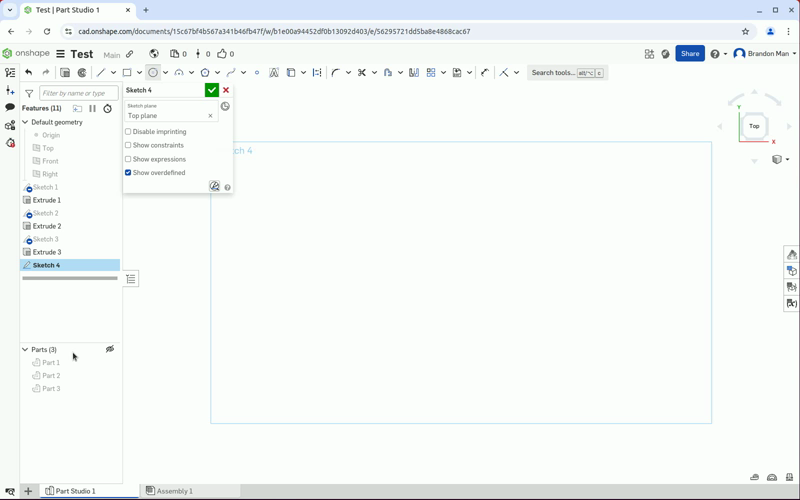
mouse_move(461, 282)
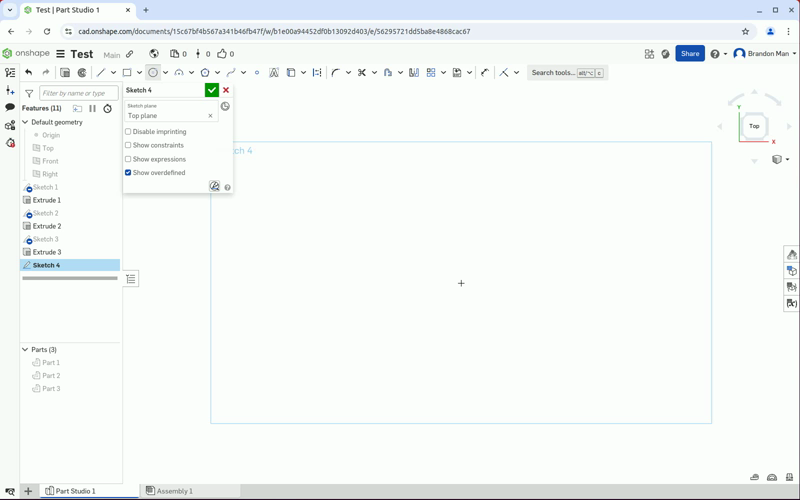
click(461, 282)
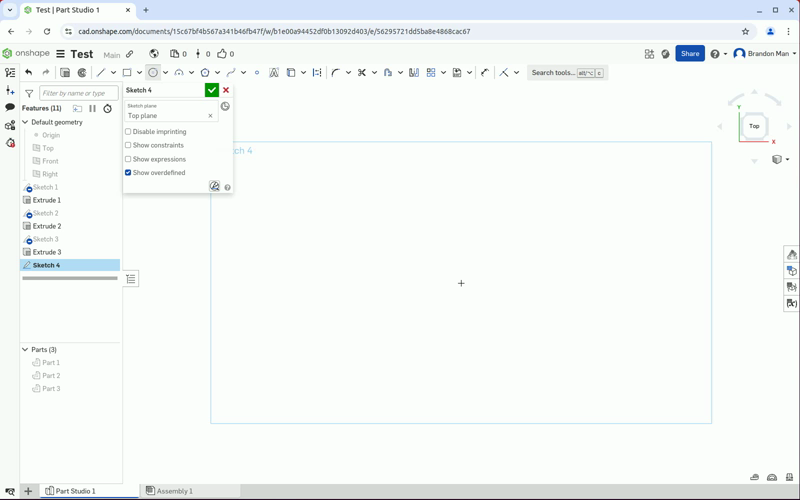
key_up(shift)
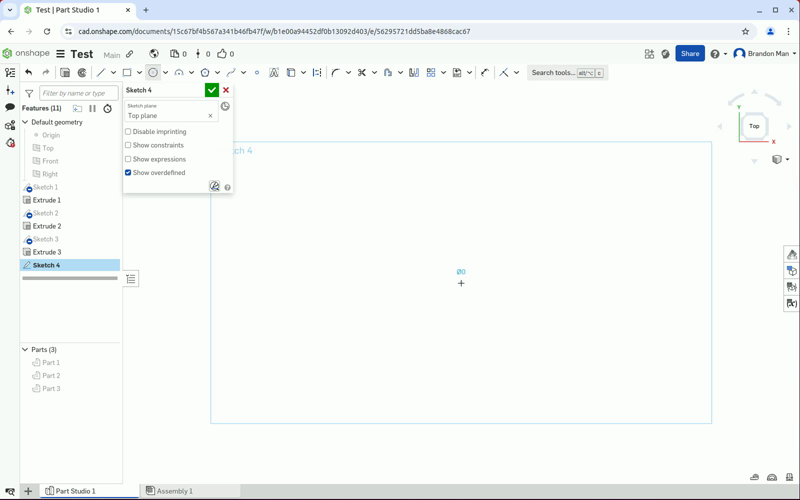
mouse_move(531, 282)
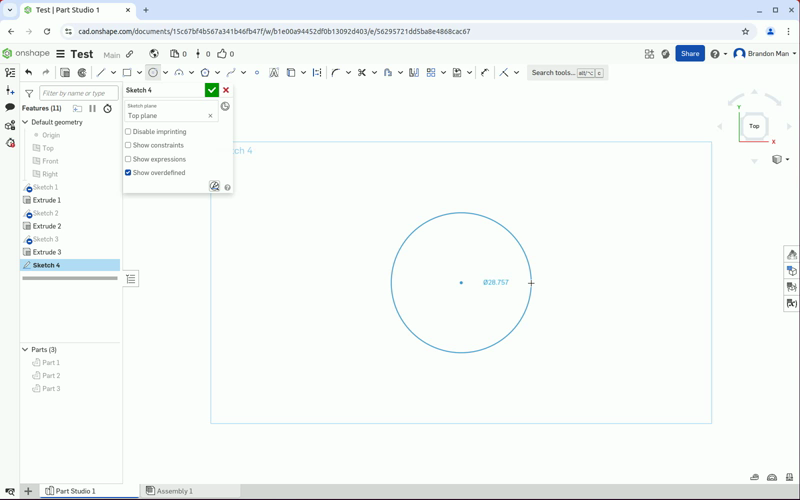
click(531, 282)
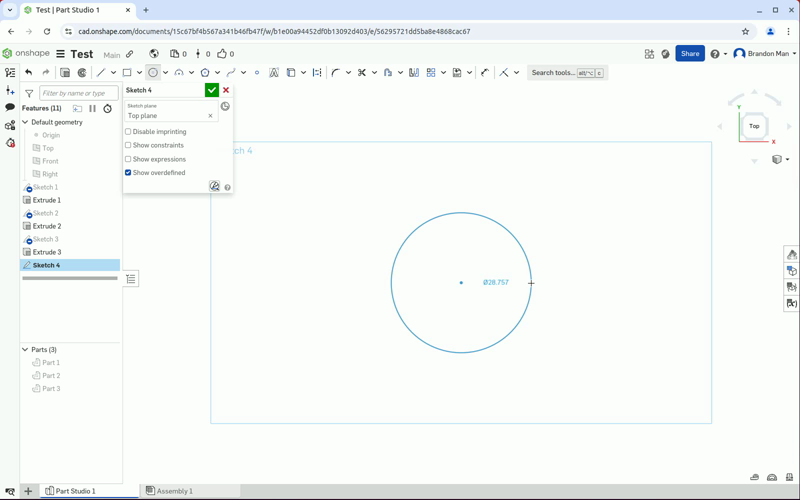
key(esc)
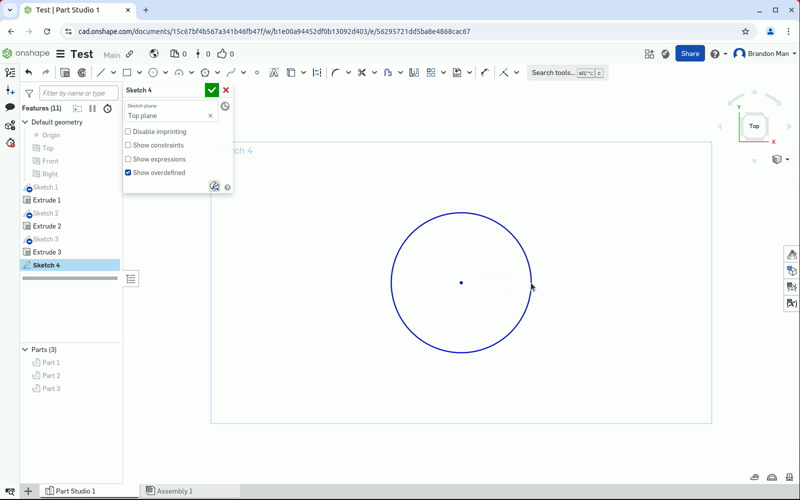
key(c)
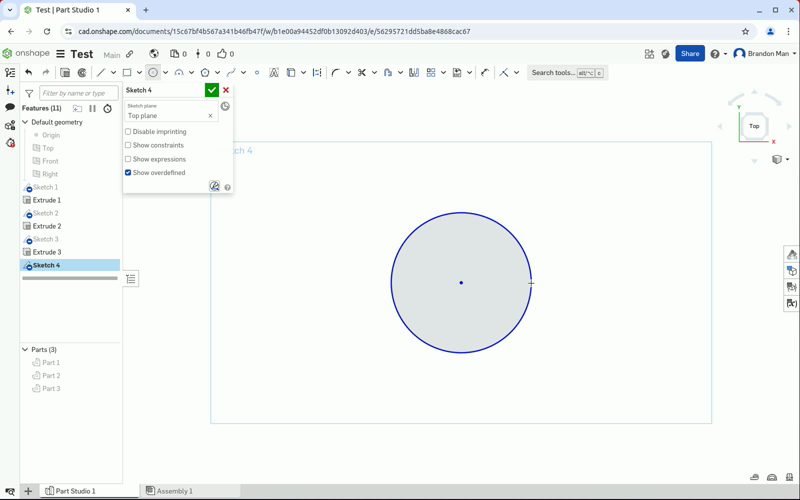
key_down(shift)
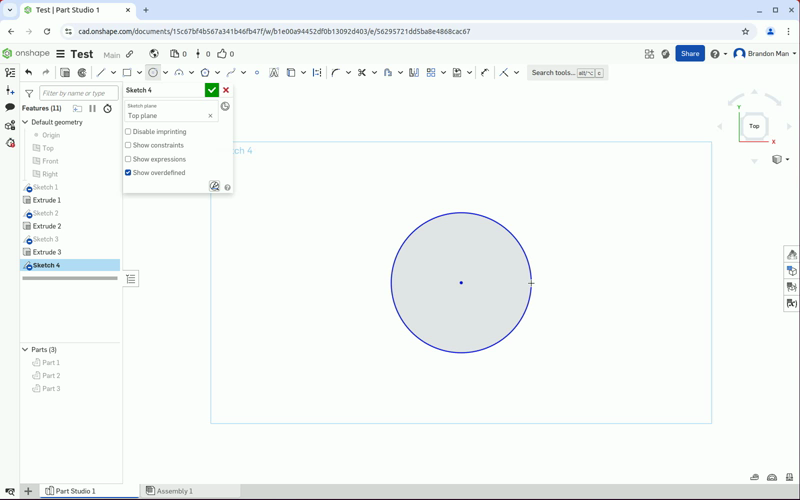
mouse_move(461, 282)
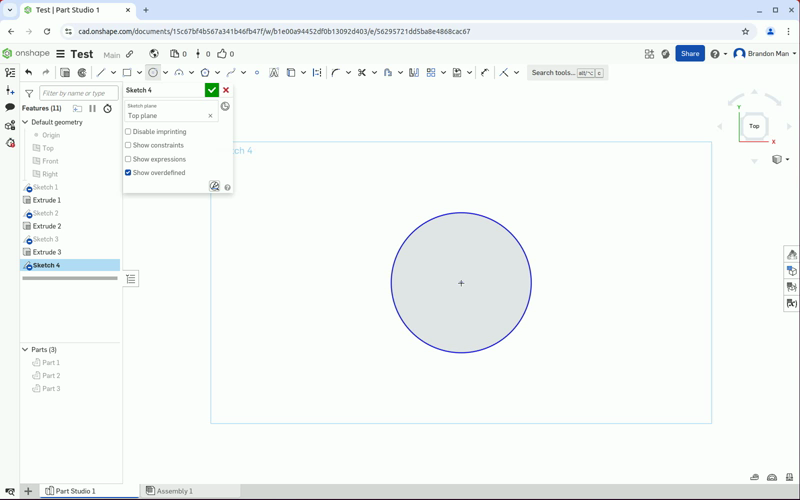
click(461, 282)
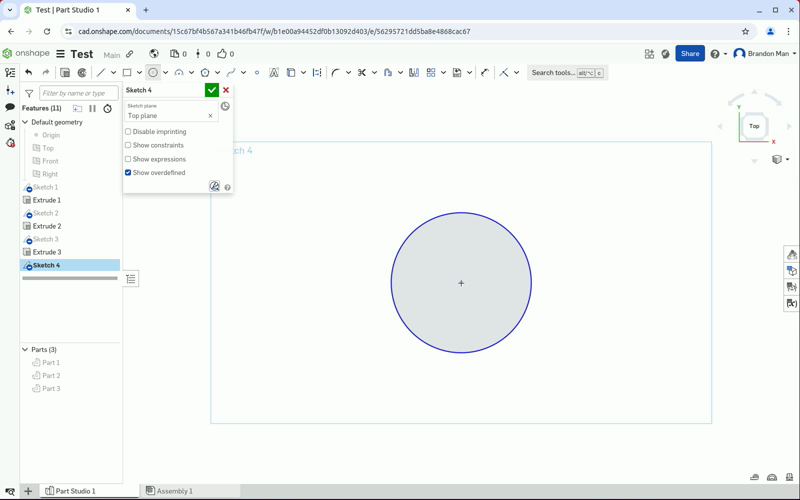
key_up(shift)
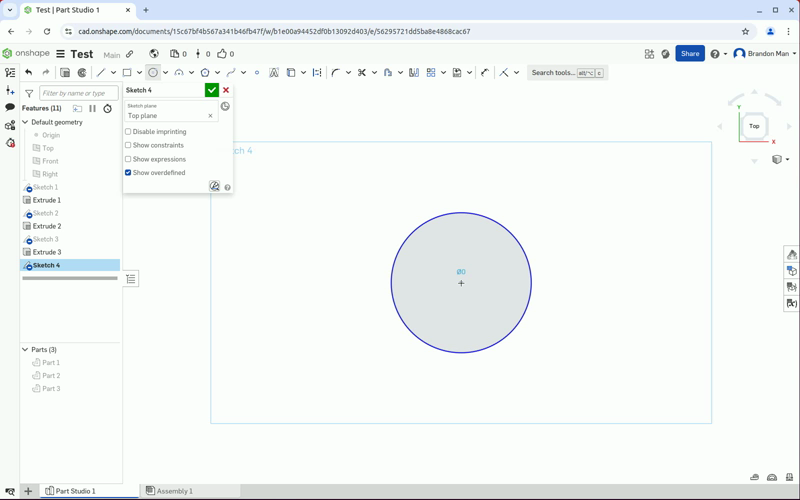
mouse_move(523, 282)
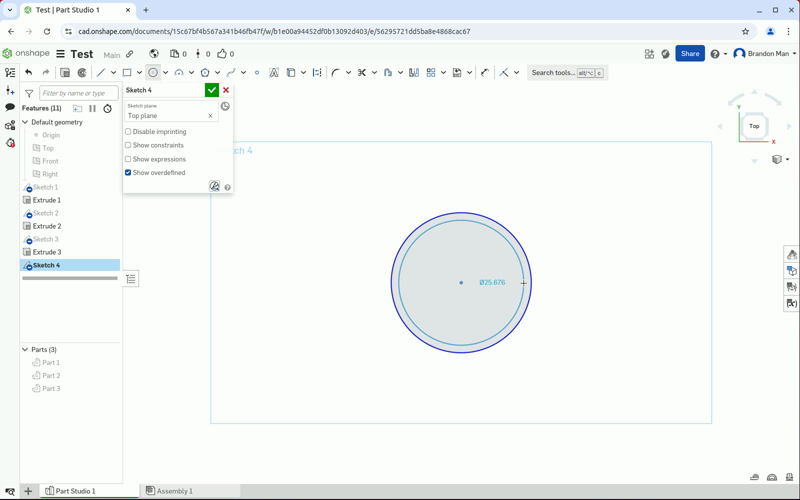
click(523, 282)
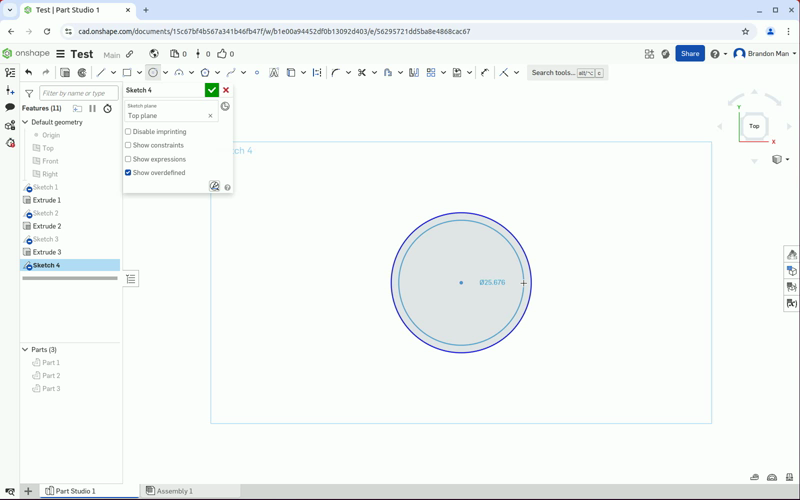
key(esc)
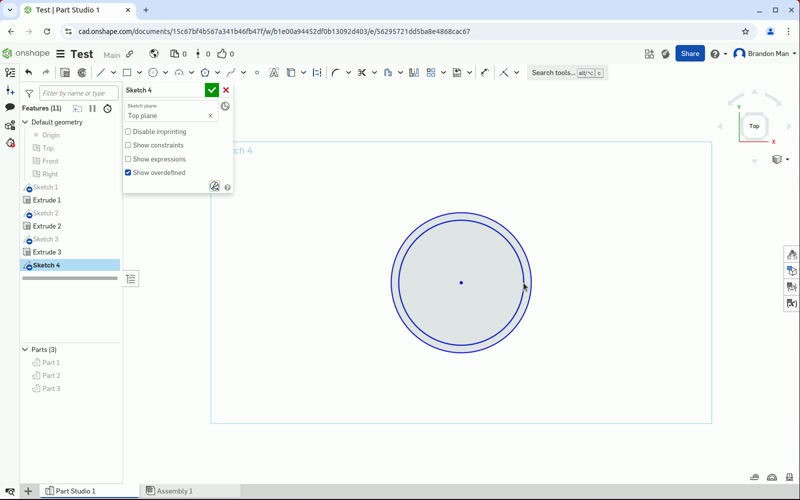
mouse_move(471, 348)
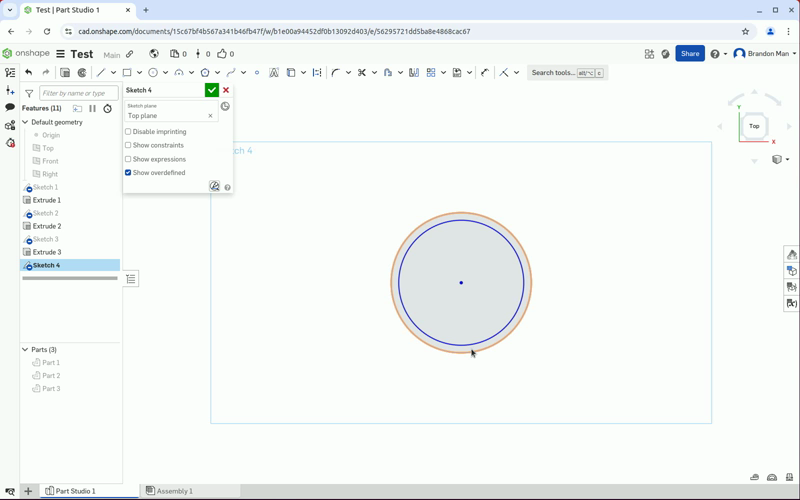
click(471, 348)
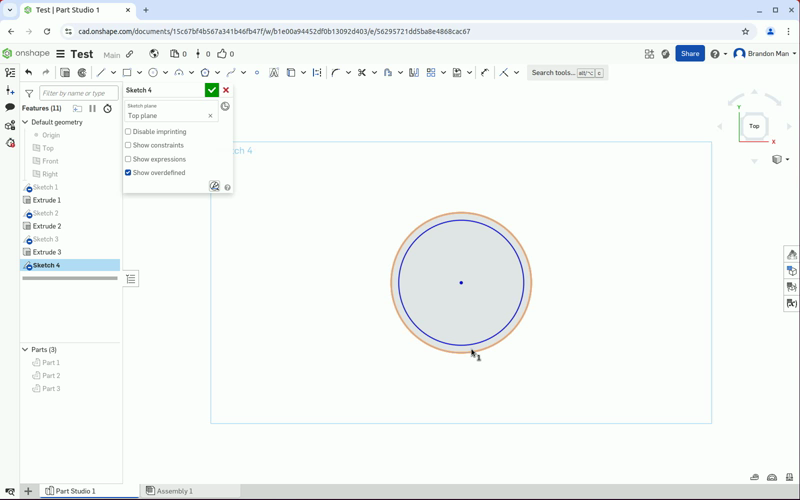
mouse_move(73, 352)
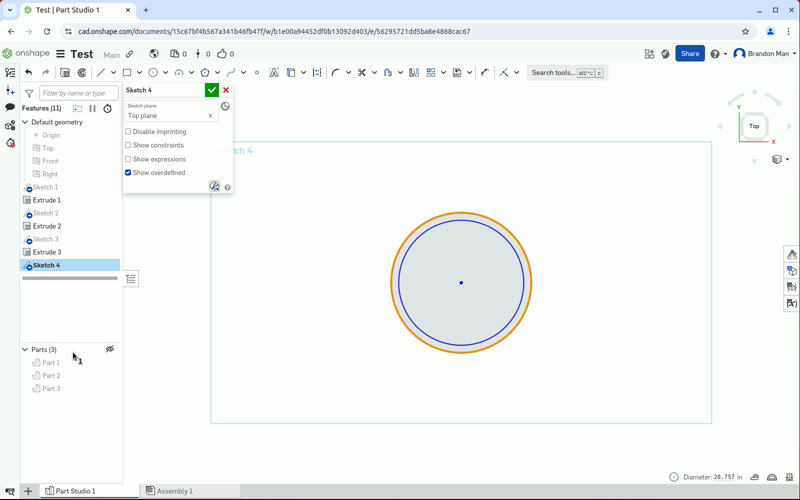
key(shift+y)
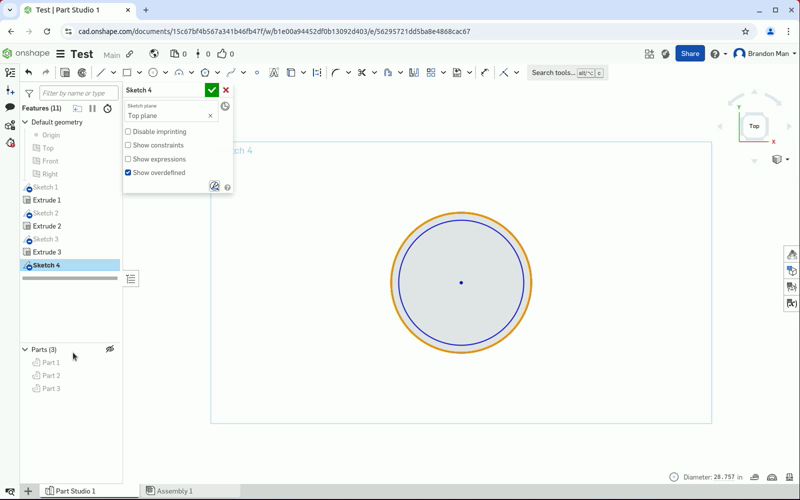
key(shift+e)
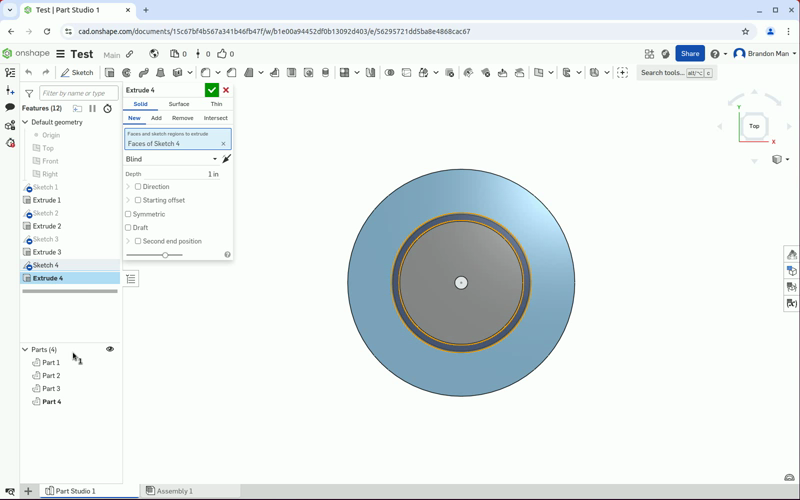
mouse_move(143, 106)
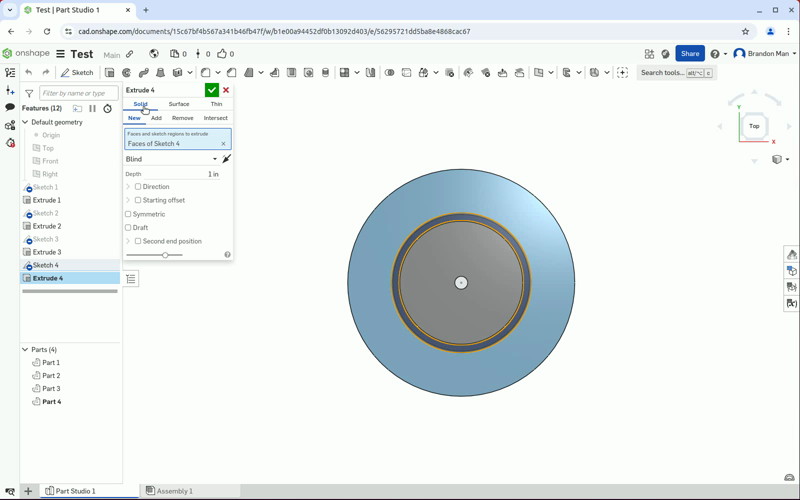
click(143, 106)
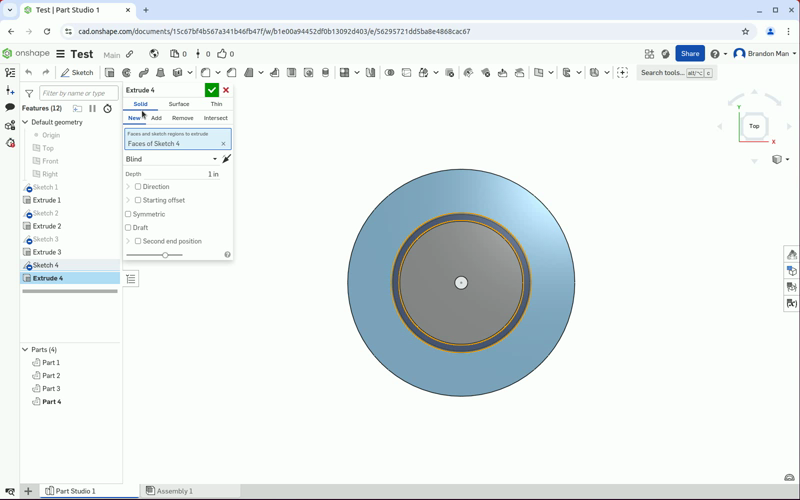
mouse_move(137, 120)
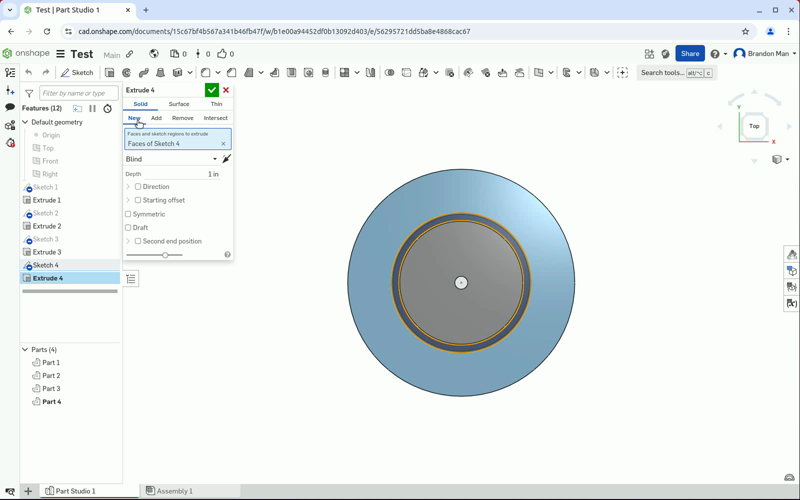
click(137, 120)
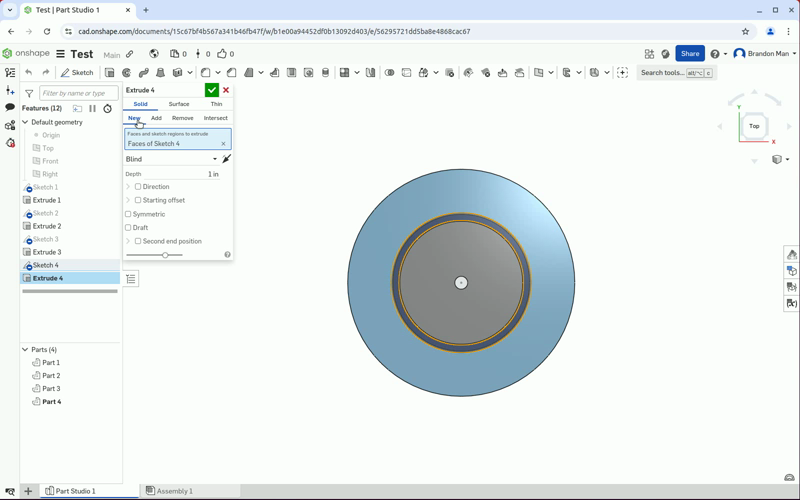
key(tab, 4)
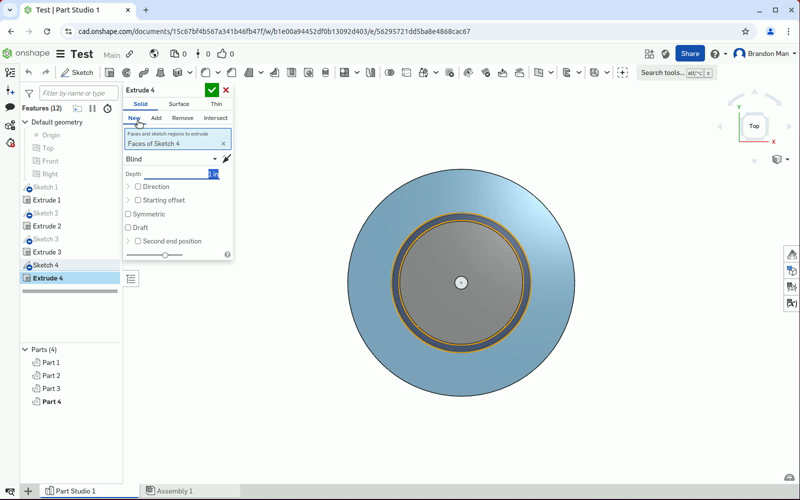
text(17.331)
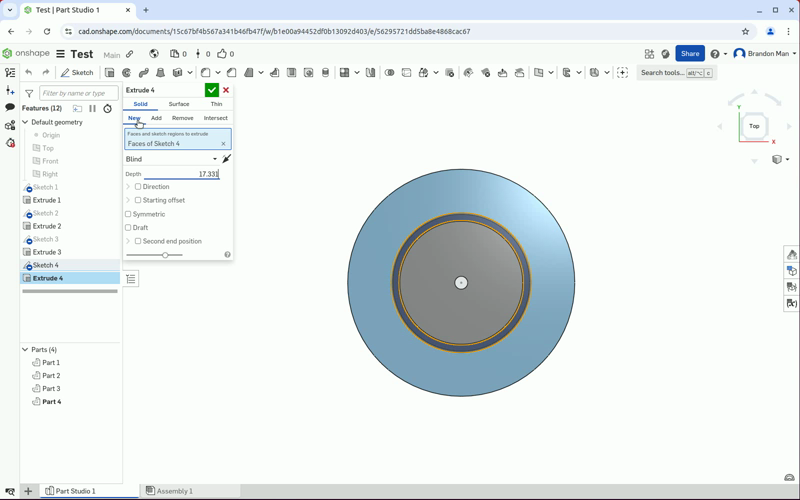
key(enter)
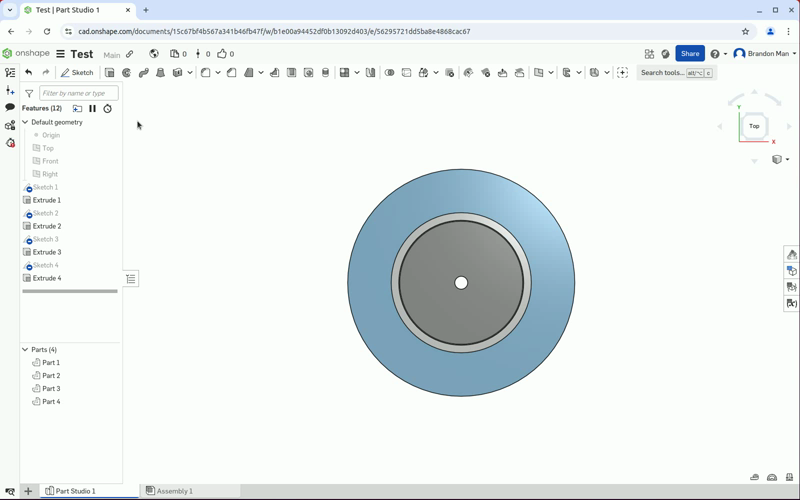
key(shift+h)
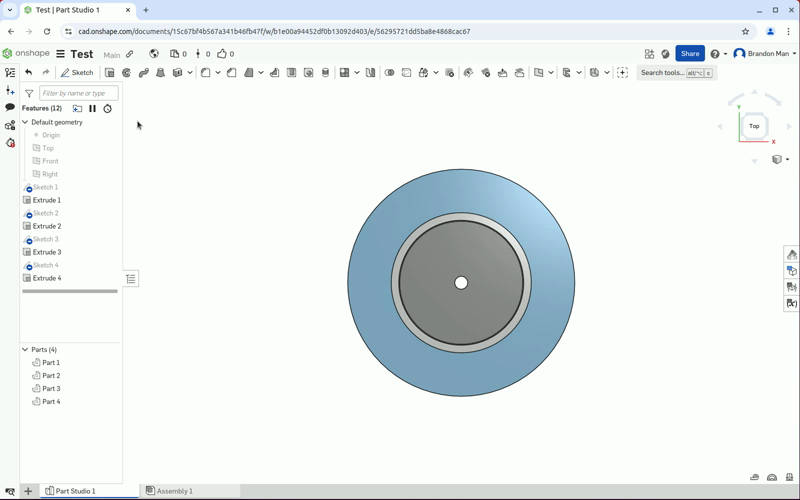
key(shift+h)
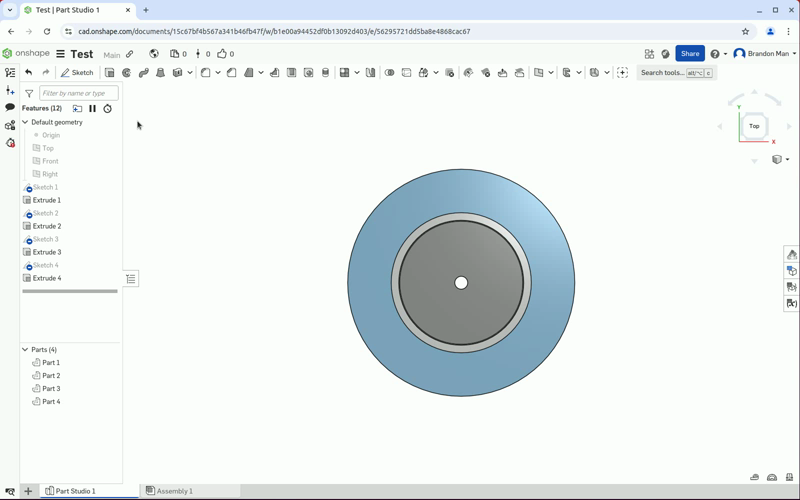
mouse_move(73, 189)
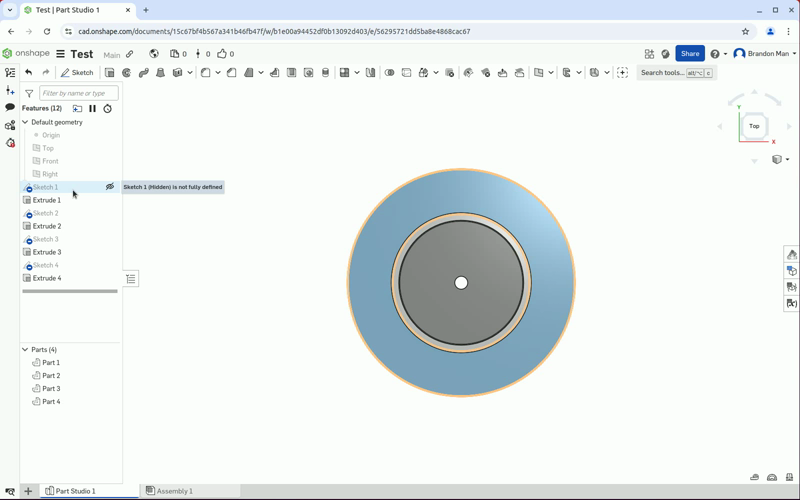
click(73, 189)
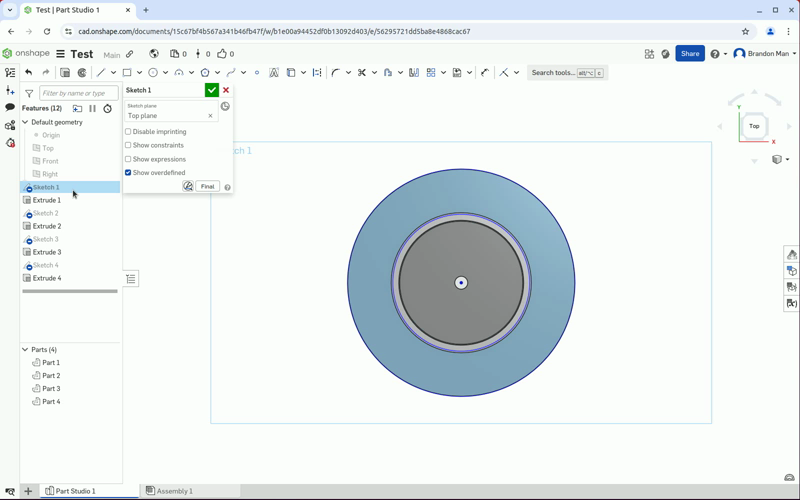
mouse_move(229, 92)
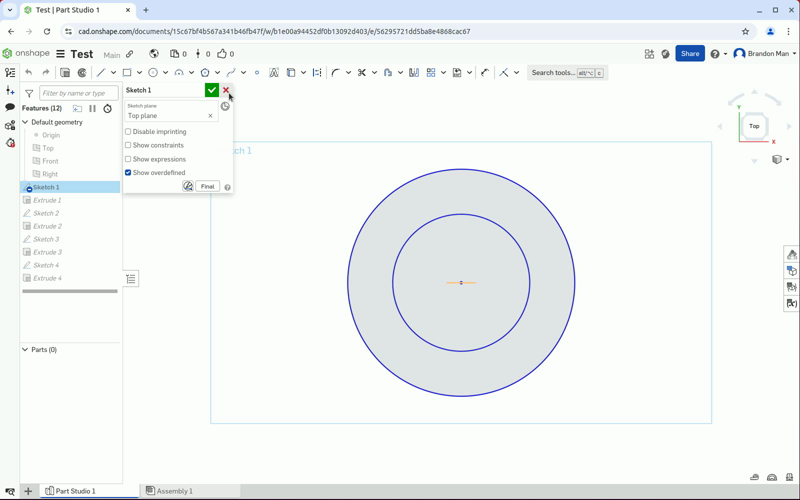
click(229, 92)
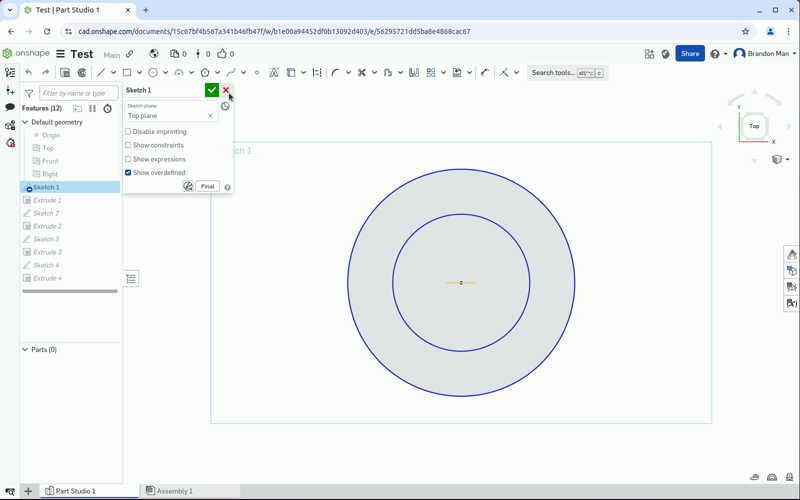
key(shift+s)
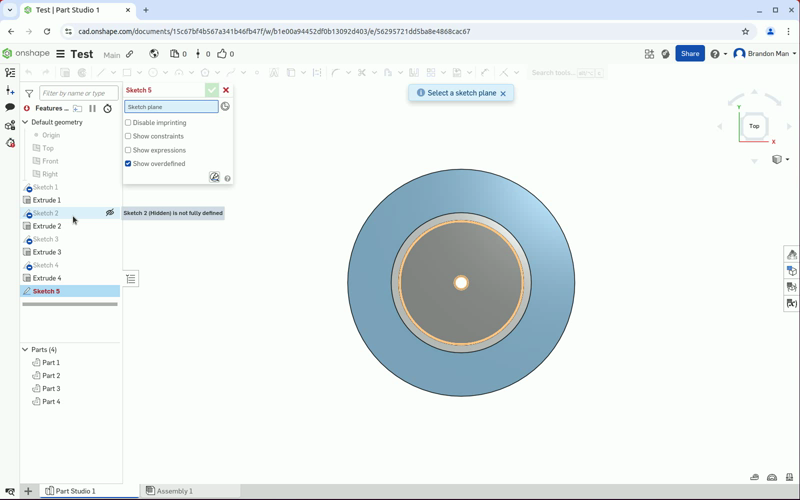
scroll(3)
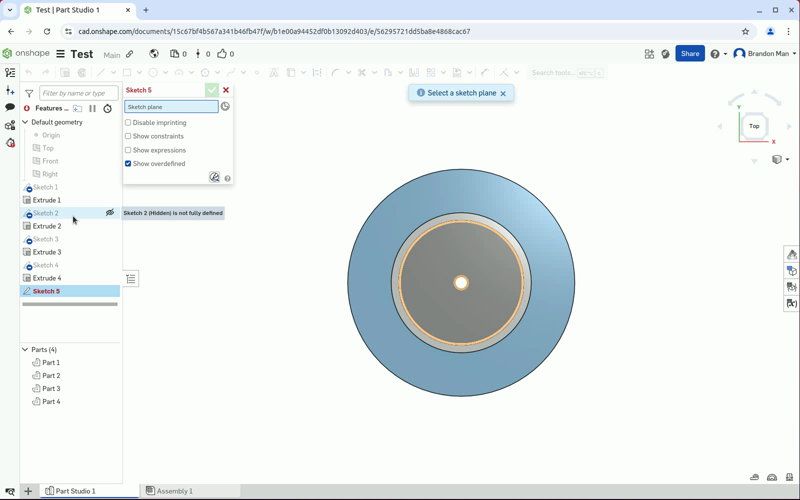
mouse_move(73, 150)
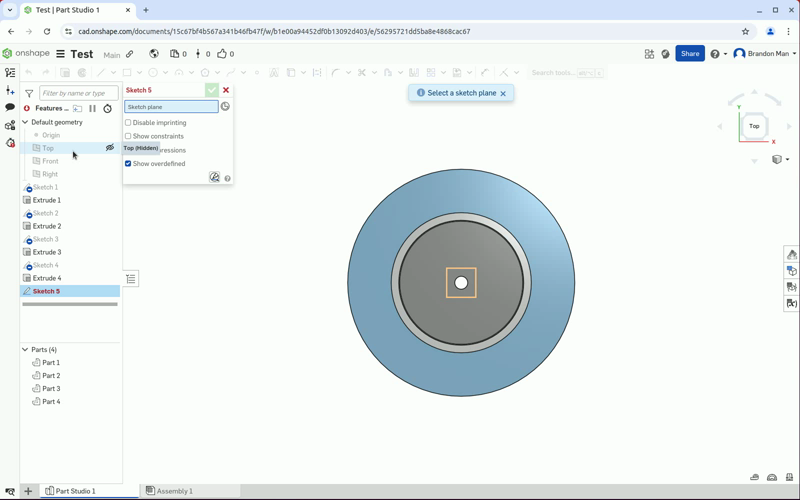
click(73, 150)
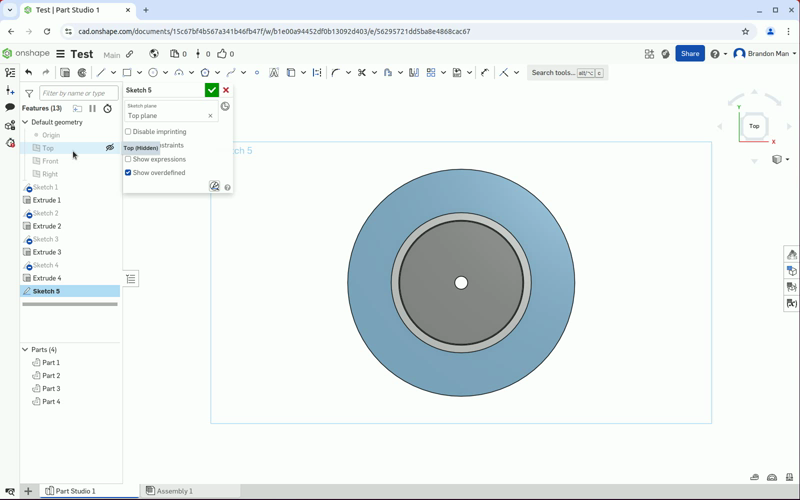
mouse_move(73, 352)
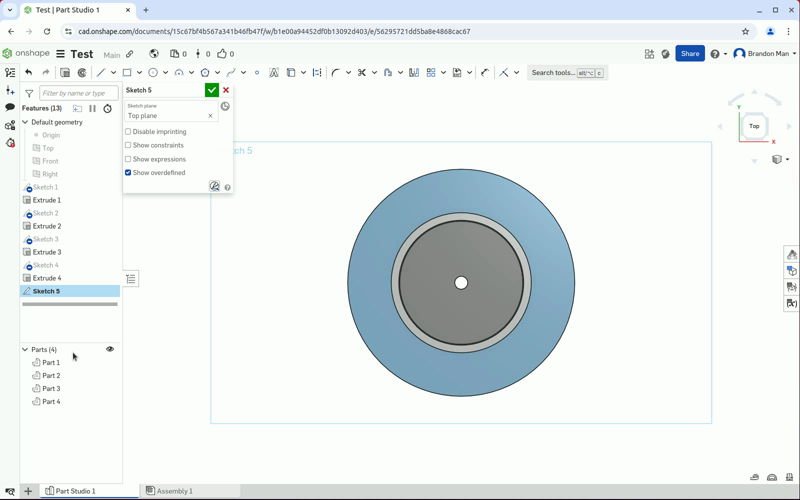
key(y)
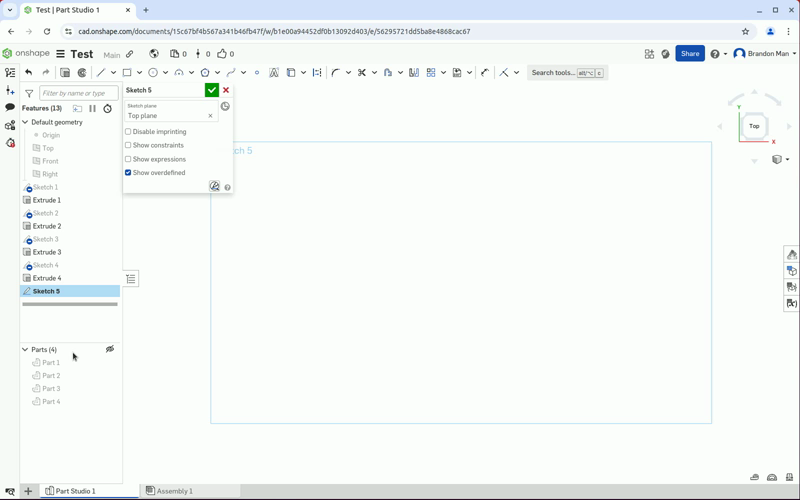
key(c)
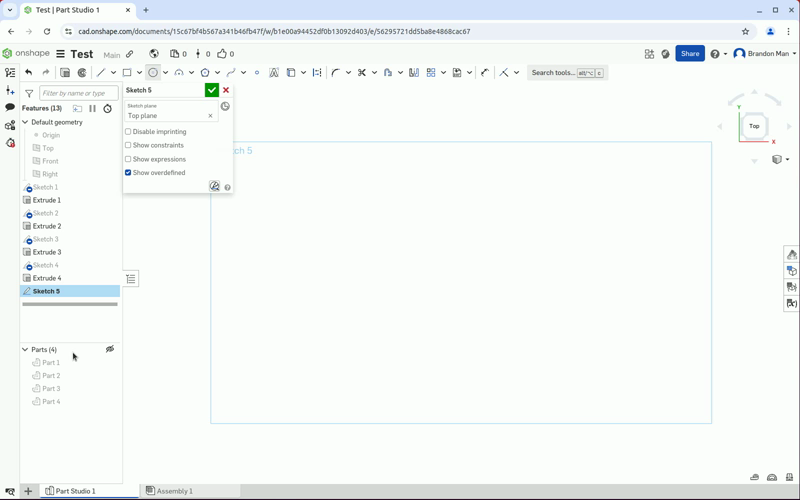
key_down(shift)
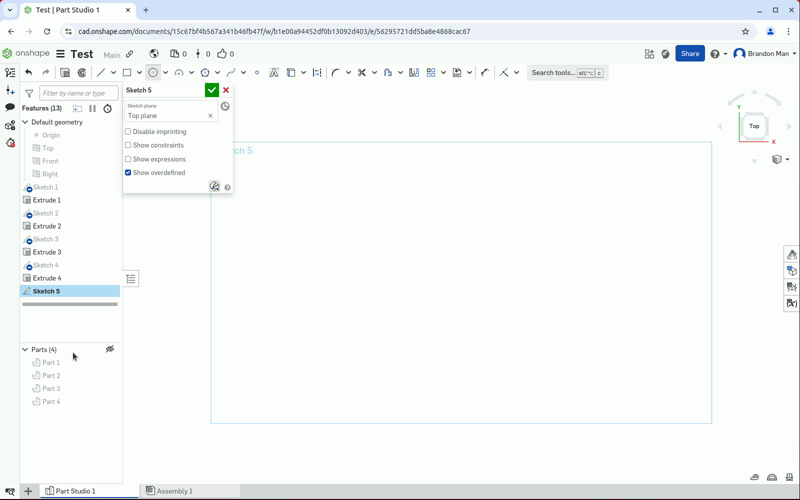
mouse_move(461, 282)
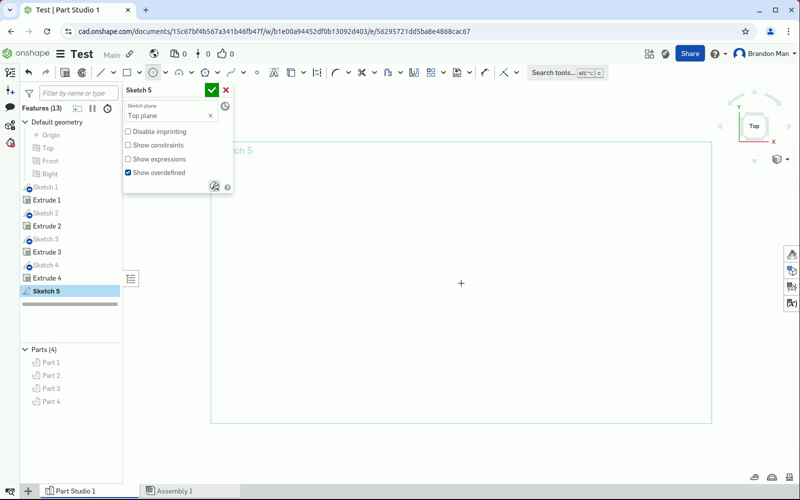
click(461, 282)
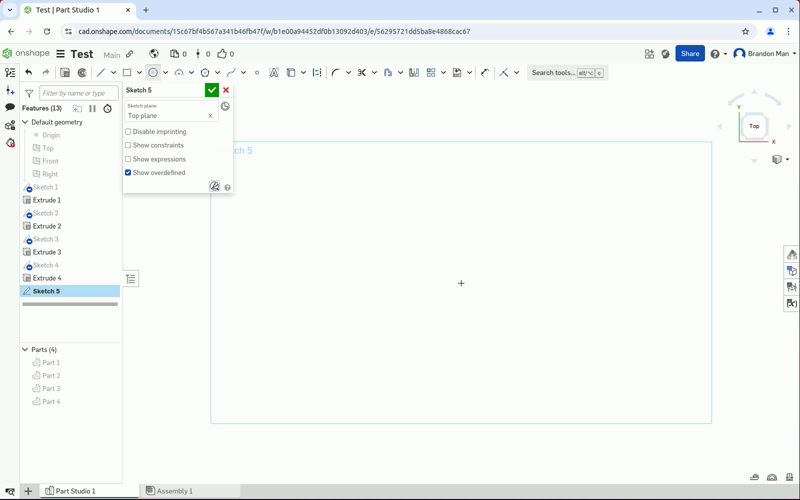
key_up(shift)
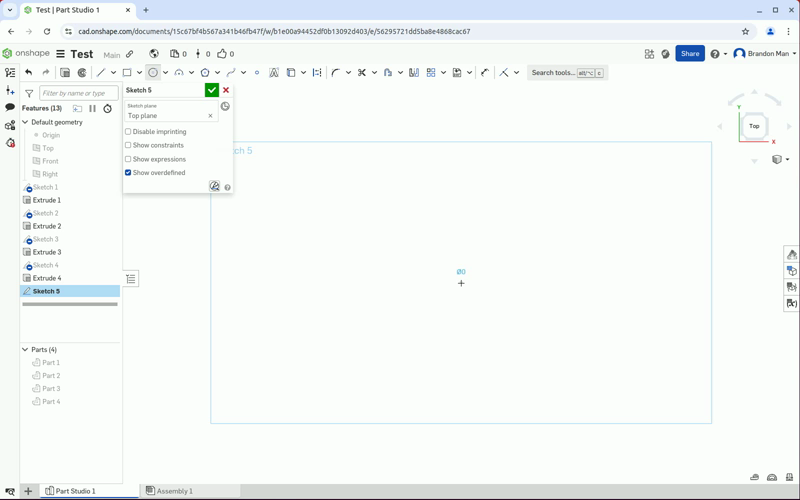
mouse_move(574, 282)
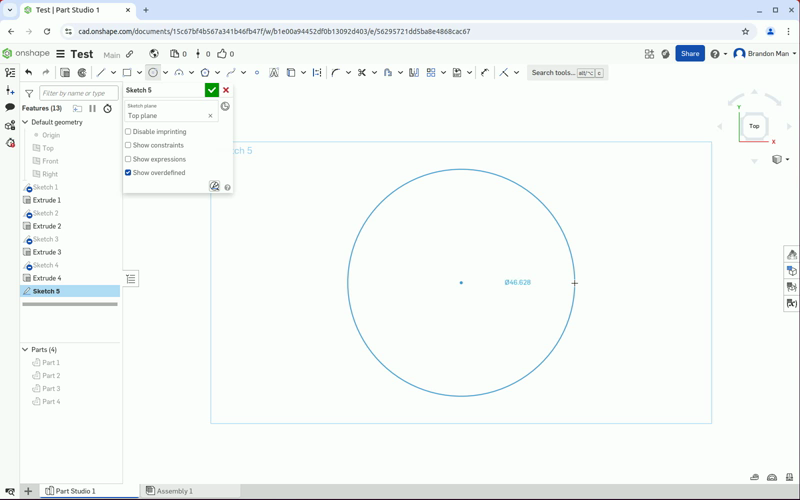
click(574, 282)
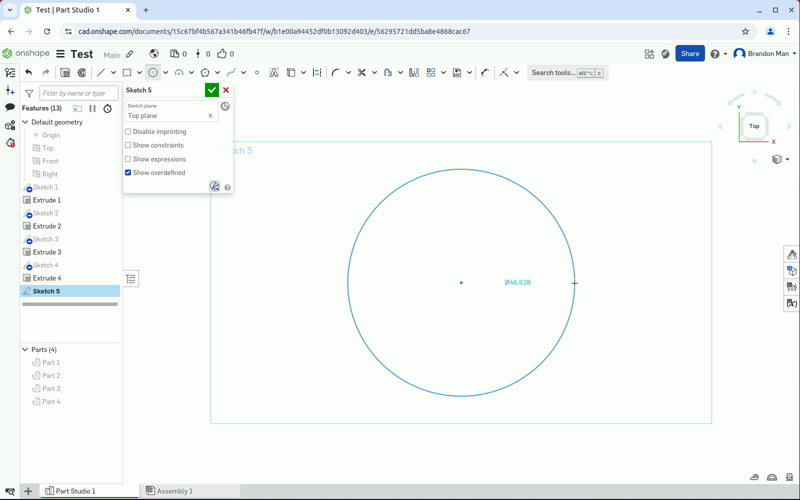
key(esc)
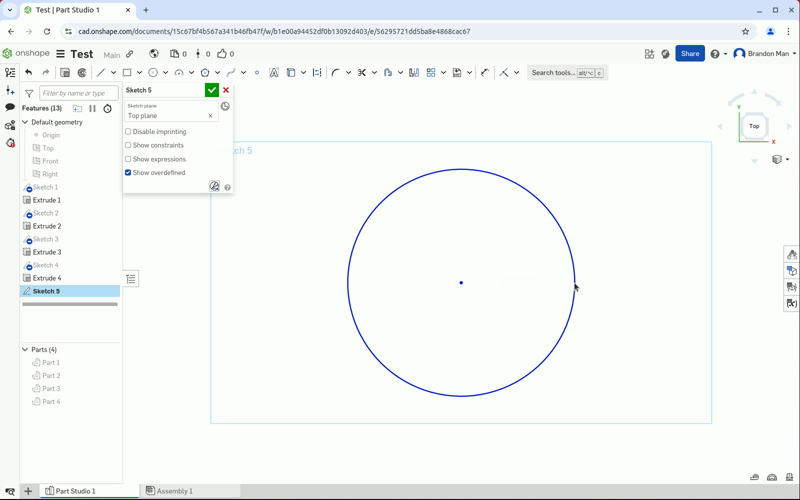
key(c)
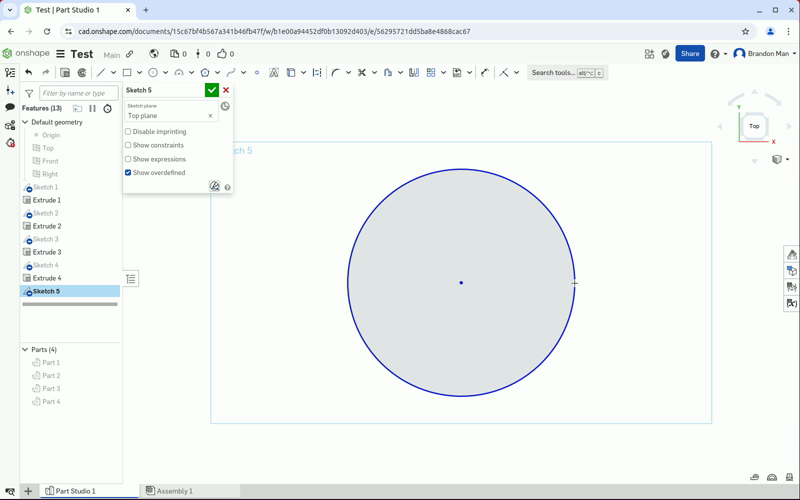
key_down(shift)
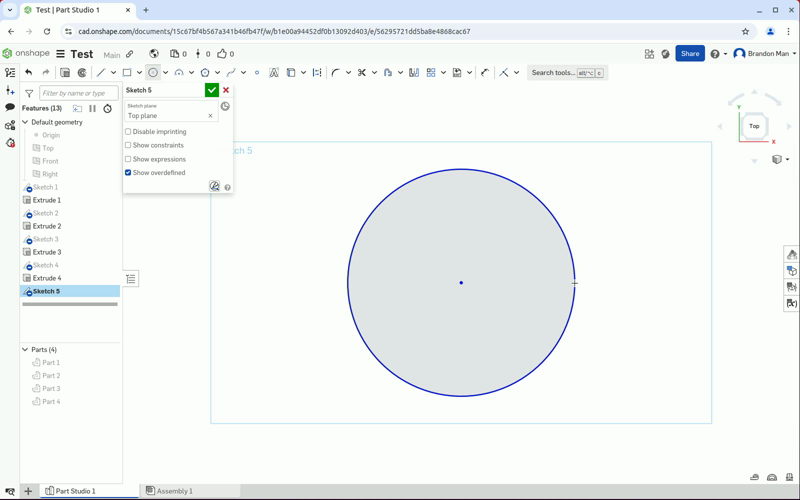
mouse_move(461, 282)
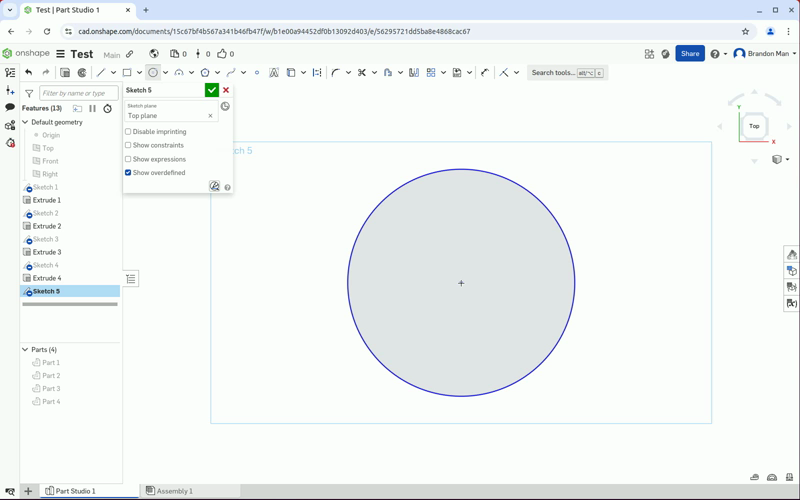
click(461, 282)
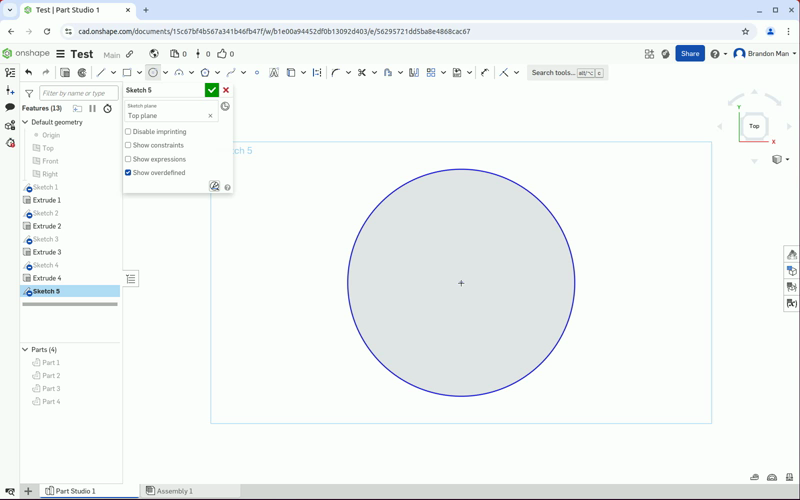
key_up(shift)
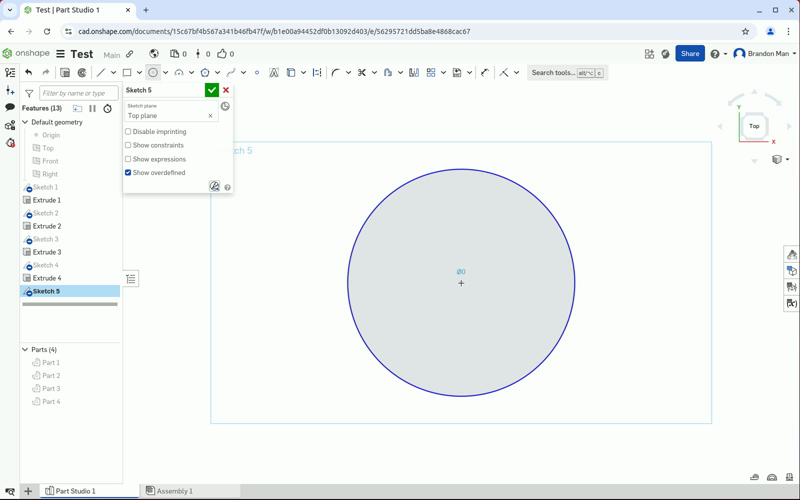
mouse_move(529, 282)
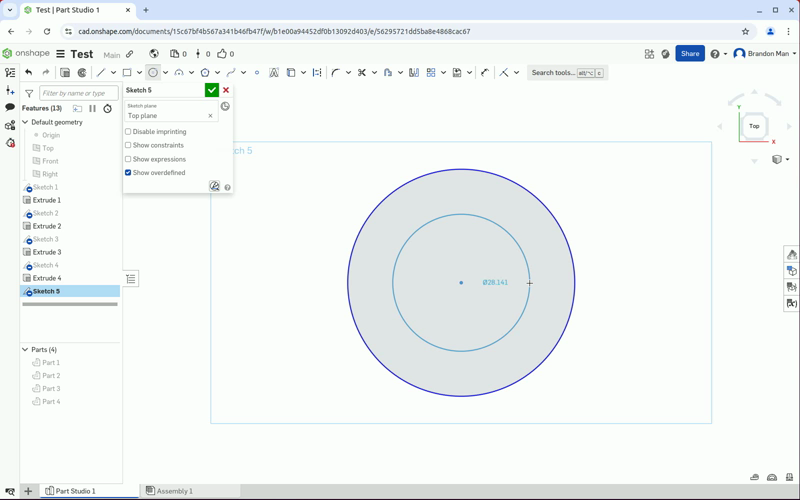
click(529, 282)
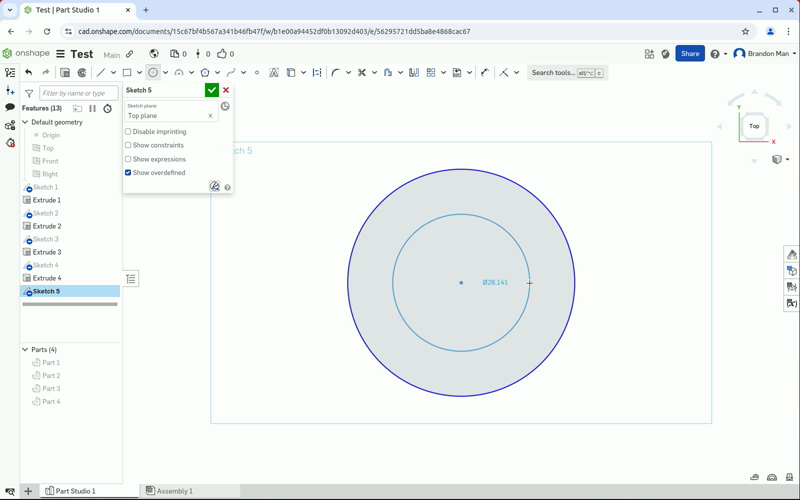
key(esc)
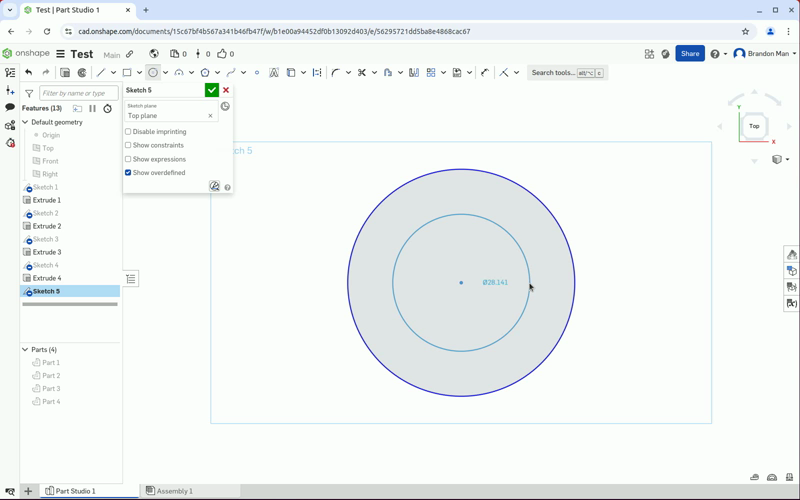
mouse_move(379, 306)
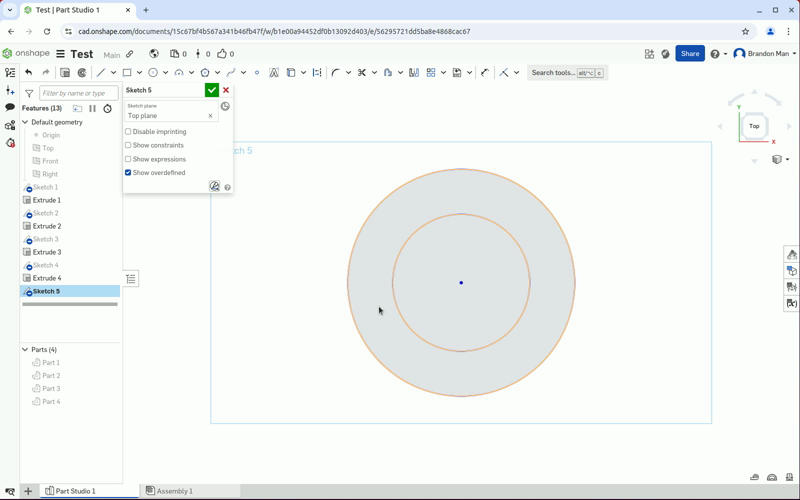
click(379, 306)
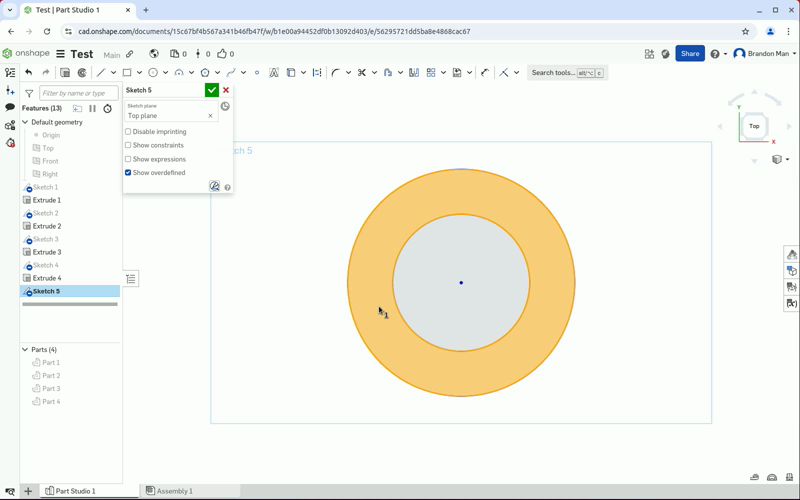
mouse_move(73, 352)
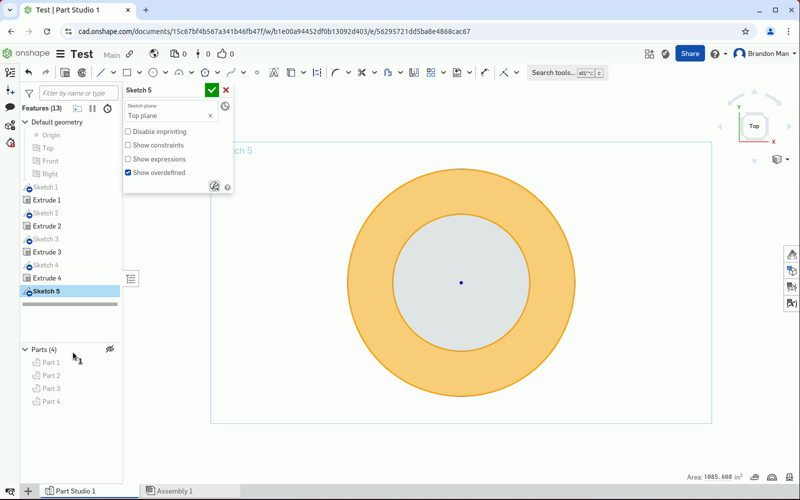
key(shift+y)
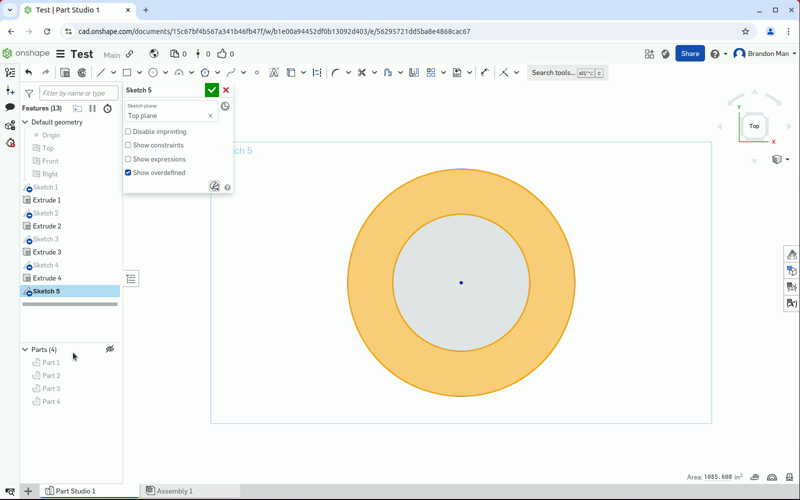
key(shift+e)
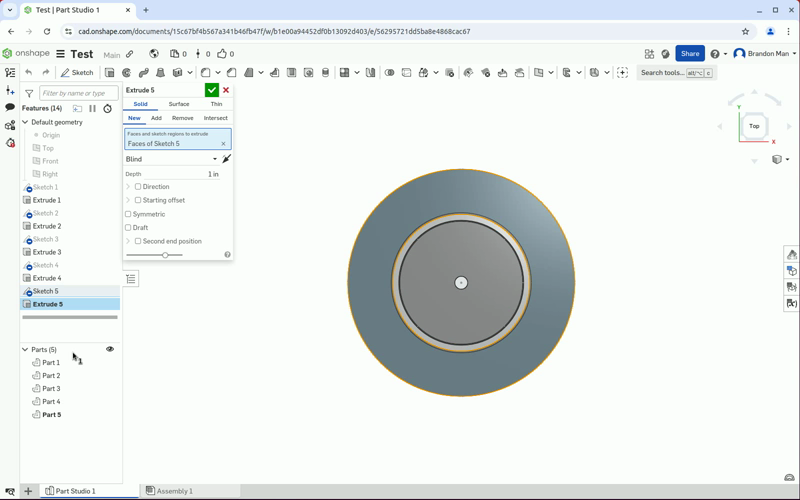
mouse_move(143, 106)
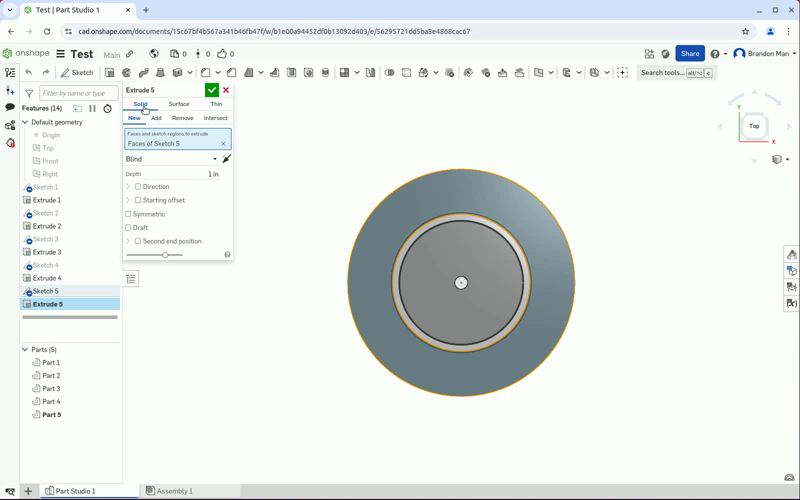
click(143, 106)
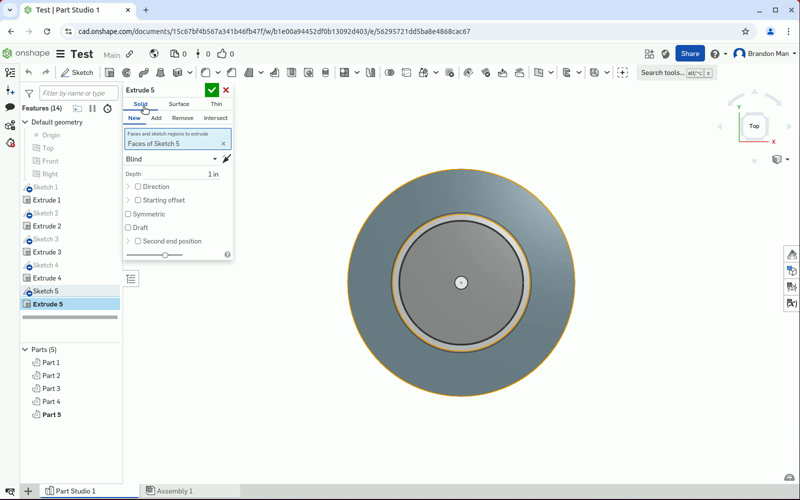
mouse_move(137, 120)
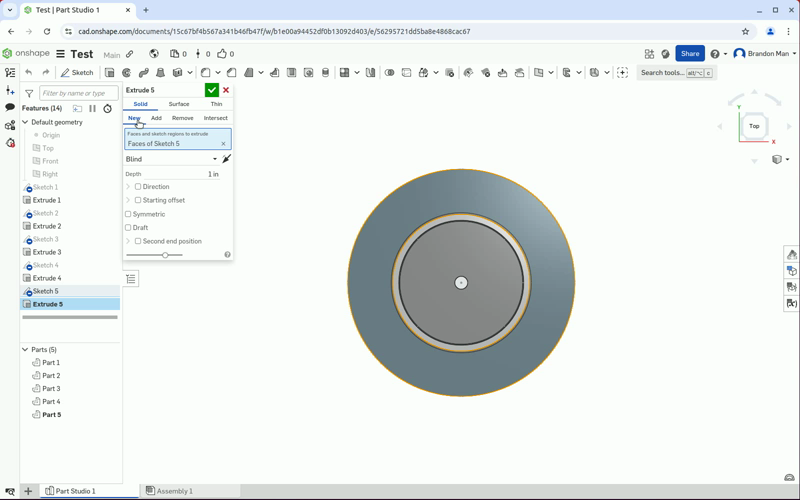
click(137, 120)
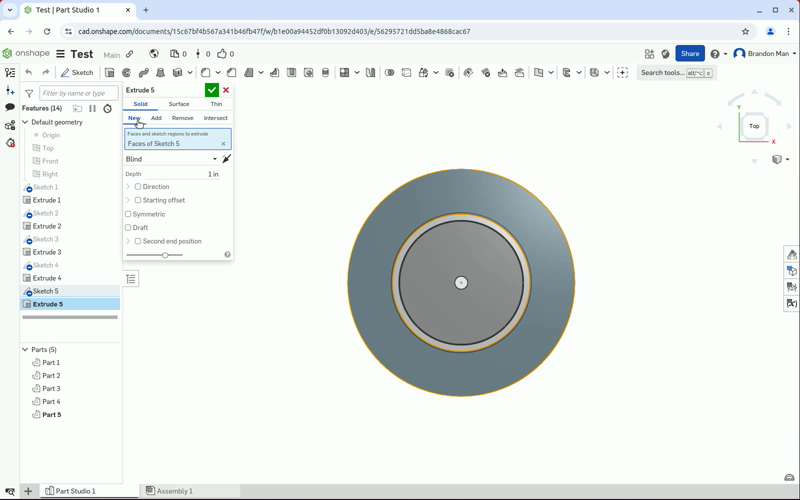
key(tab, 4)
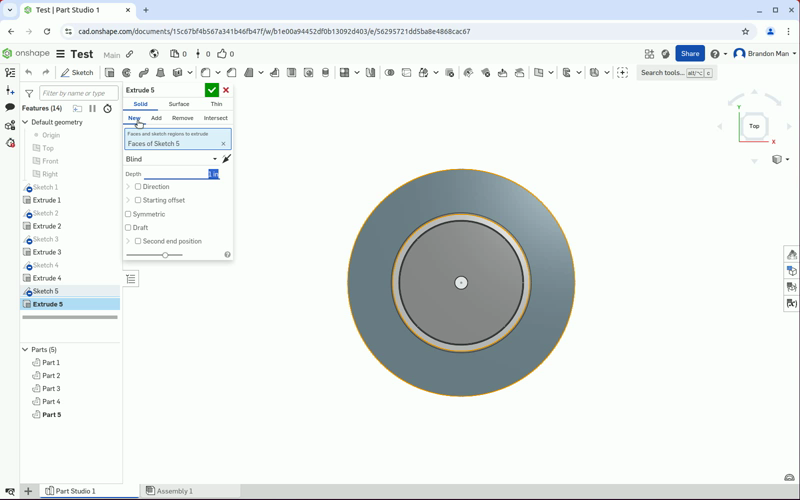
text(1.685)
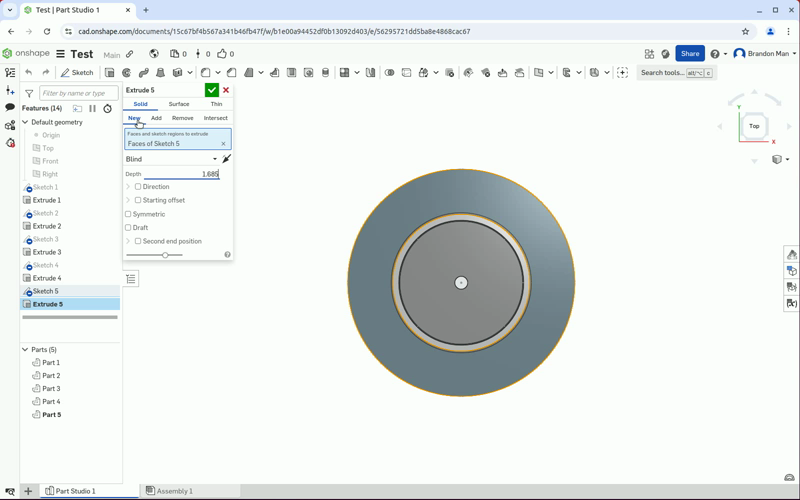
key(enter)
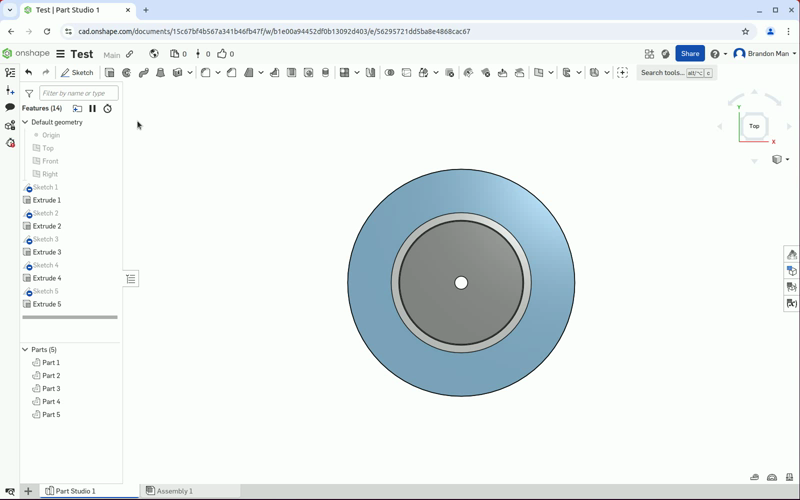
key(shift+h)
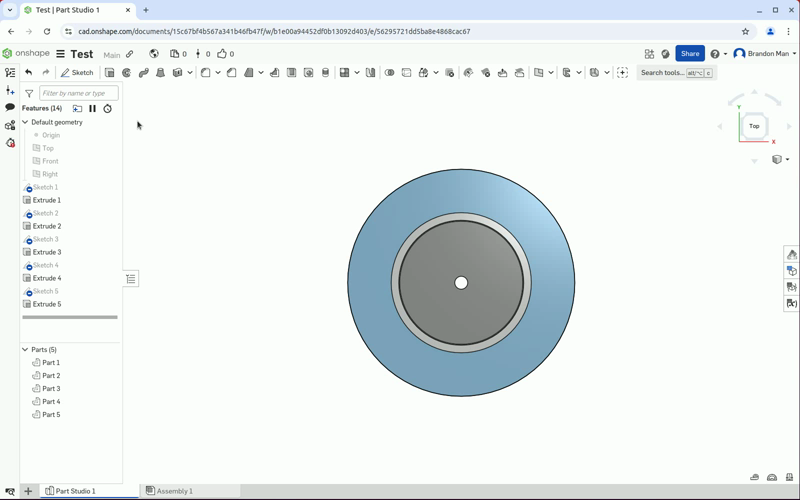
key(shift+h)
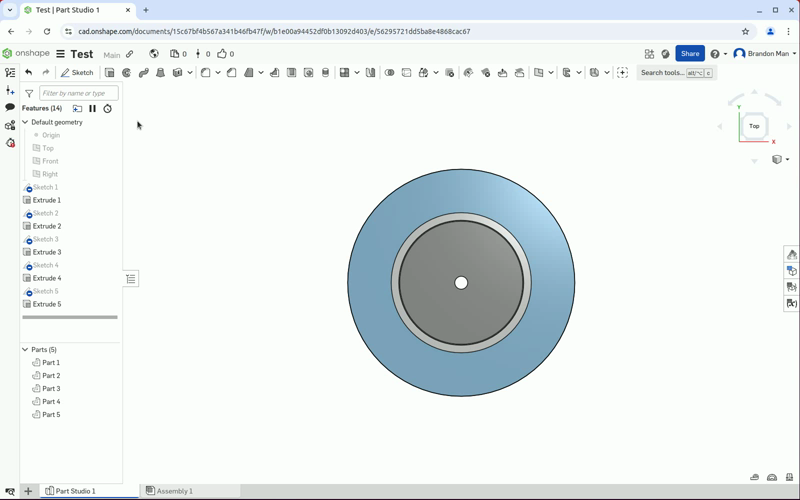
key(shift+7)
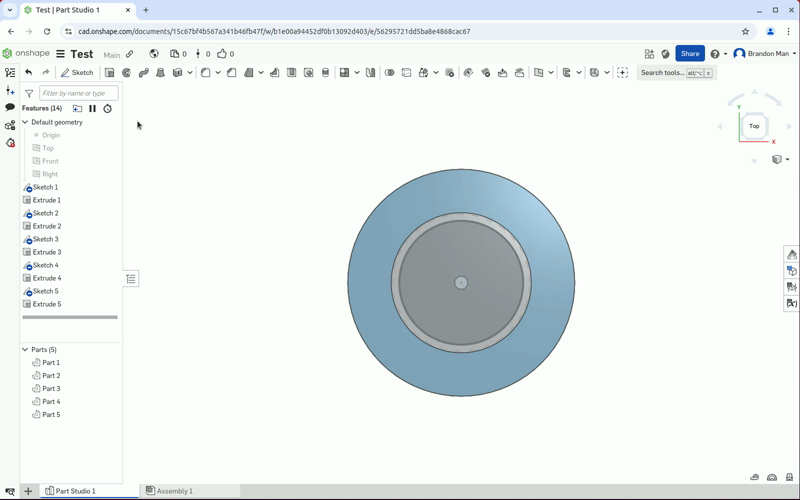
key(up, 3)
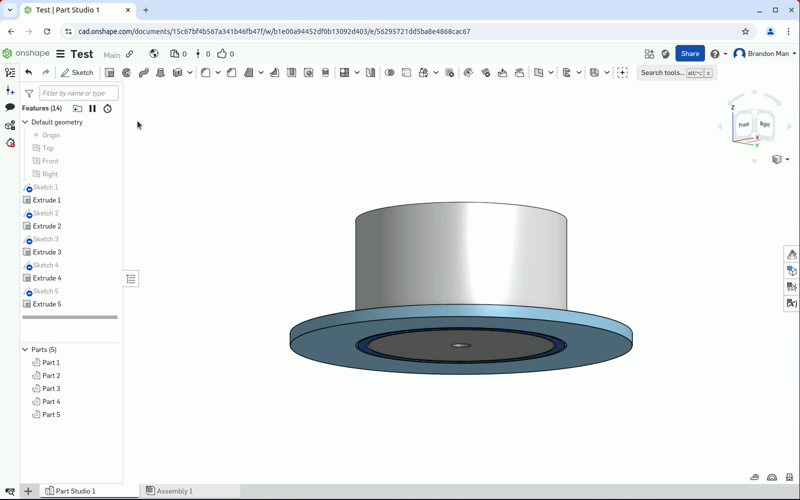
key(left, 3)
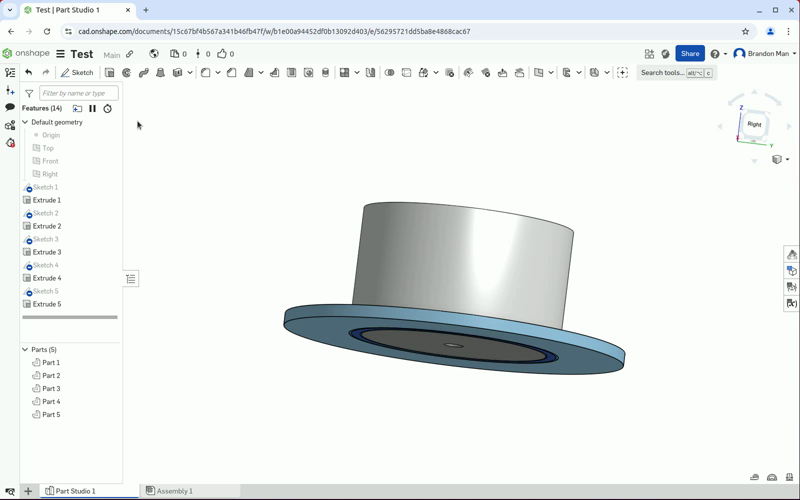
key(right, 3)
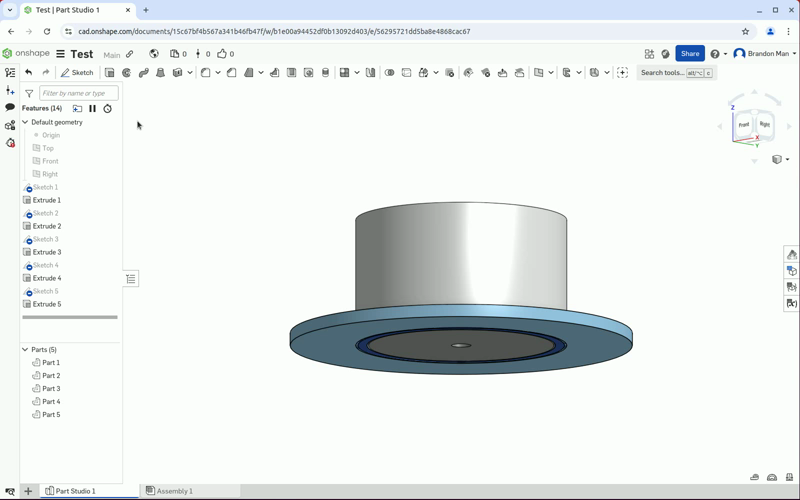
key(down, 3)
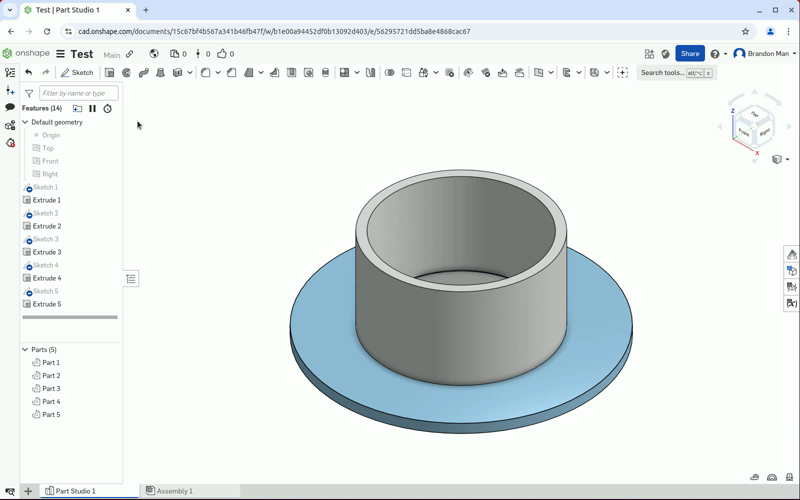
mouse_move(73, 189)
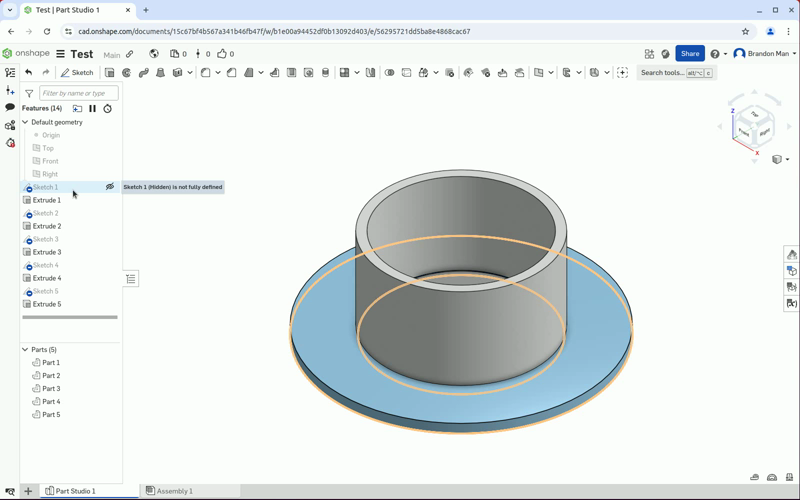
click(73, 189)